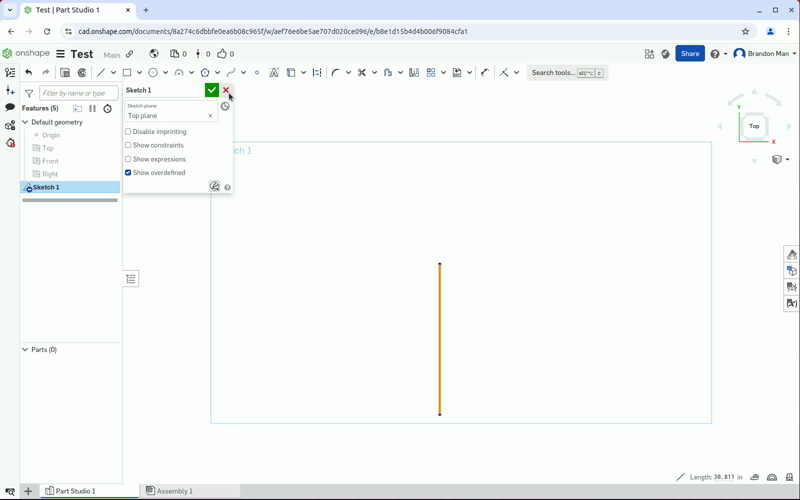
key(shift+h)
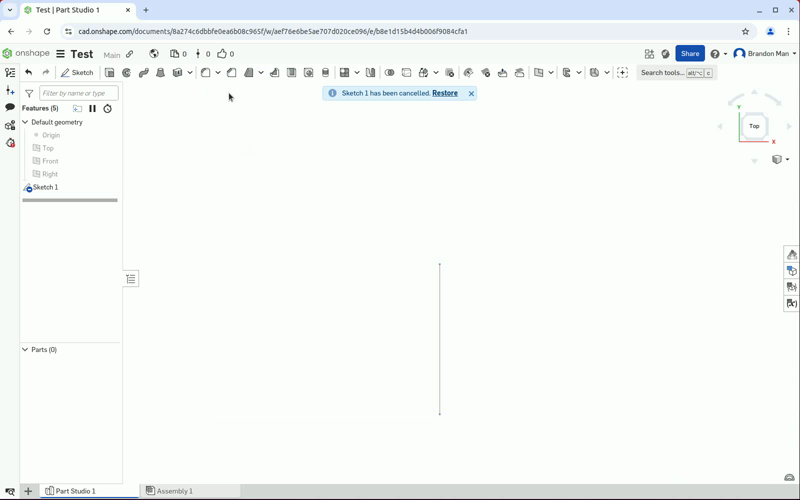
key(shift+s)
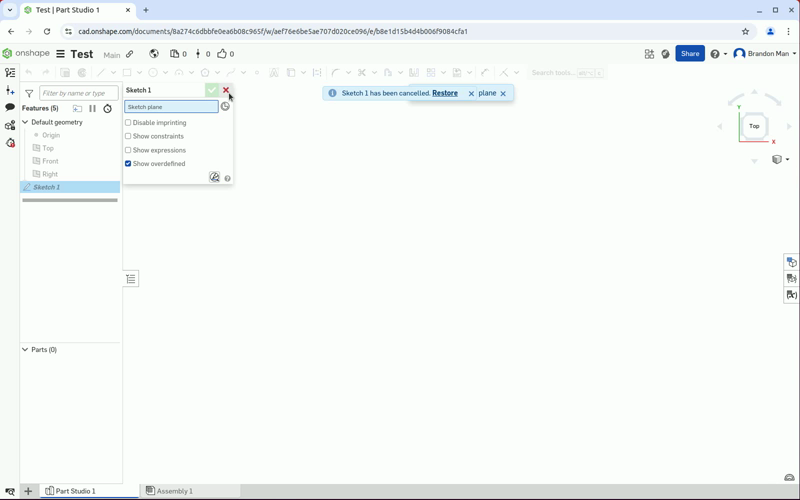
mouse_move(73, 150)
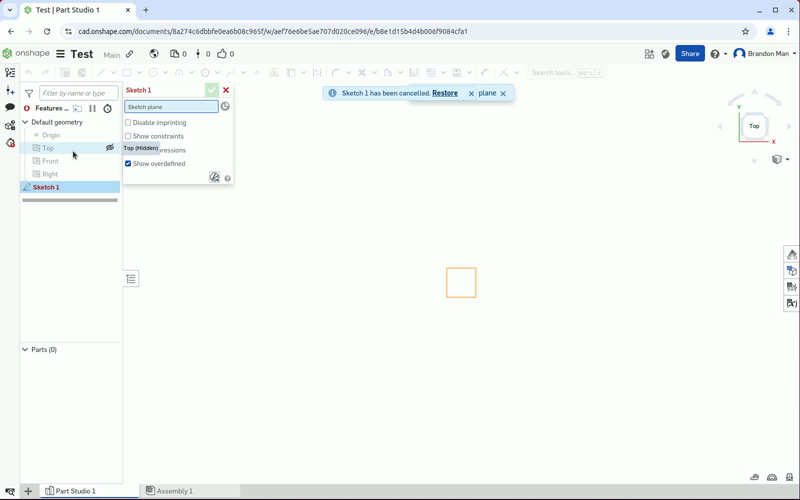
click(73, 150)
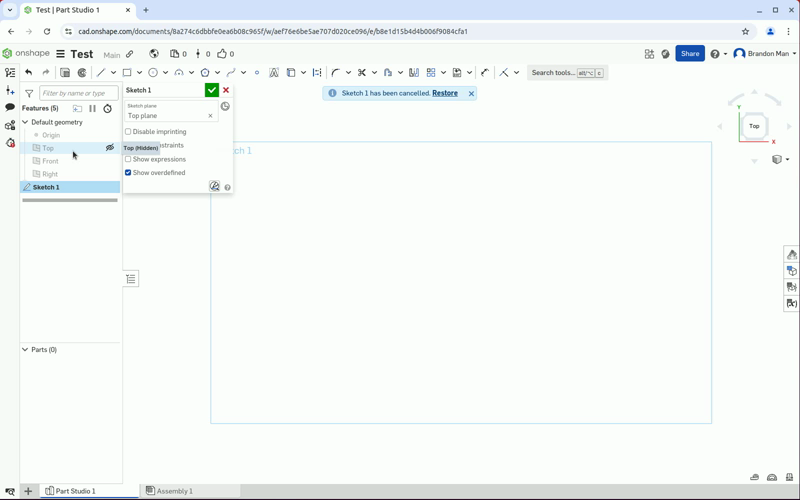
mouse_move(73, 352)
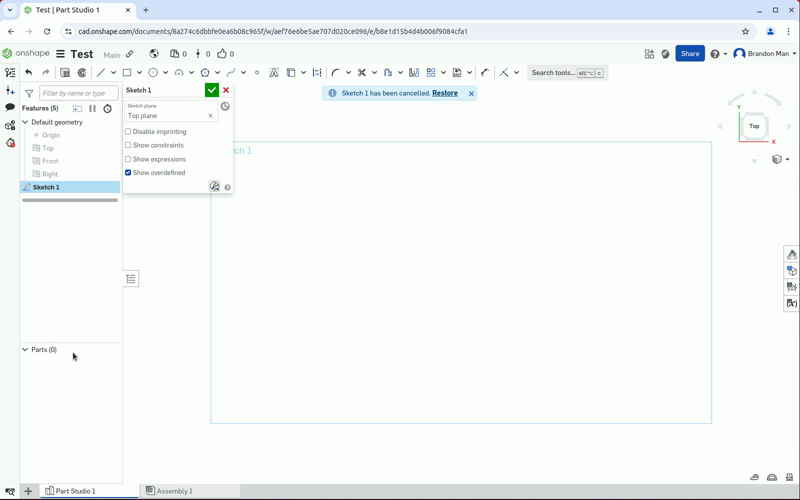
key(y)
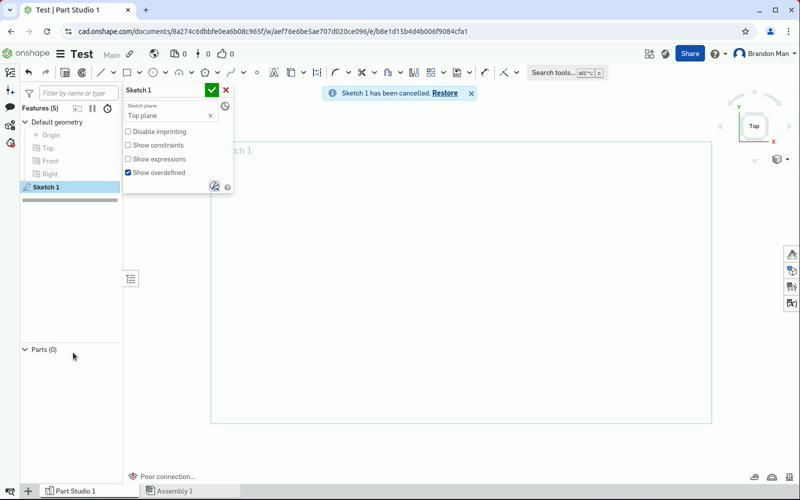
key(l)
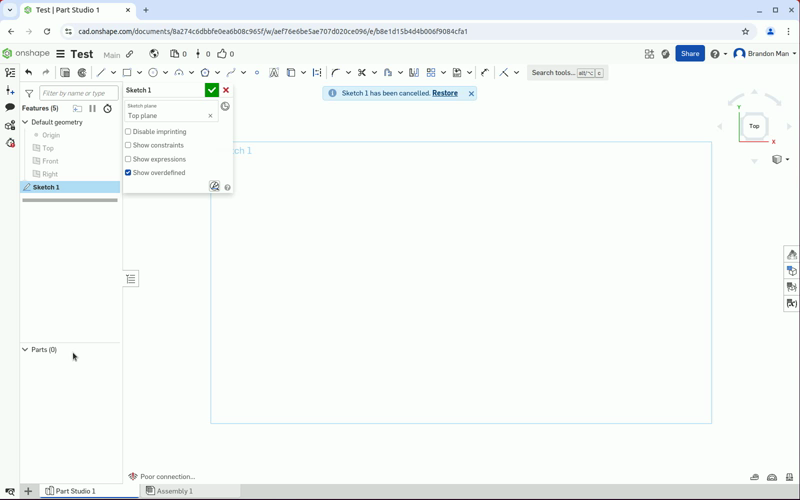
key_down(shift)
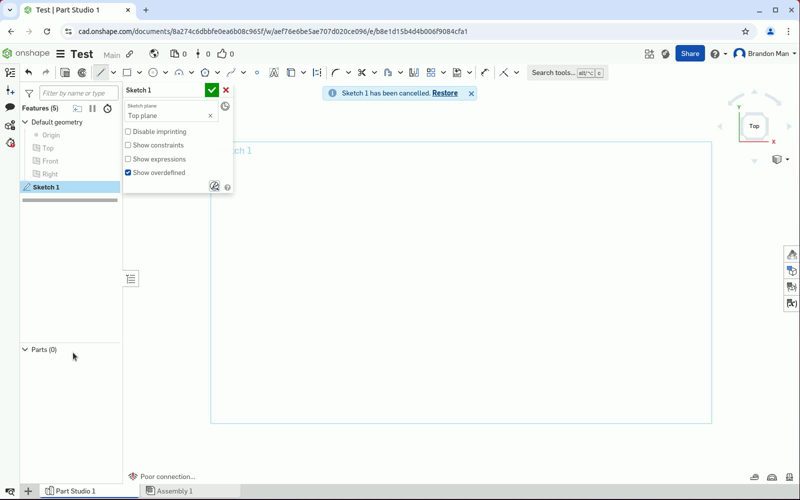
mouse_move(404, 339)
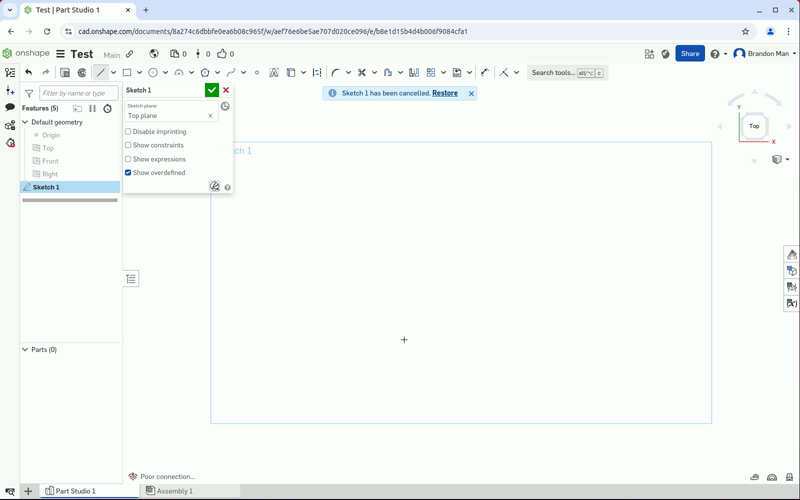
click(404, 339)
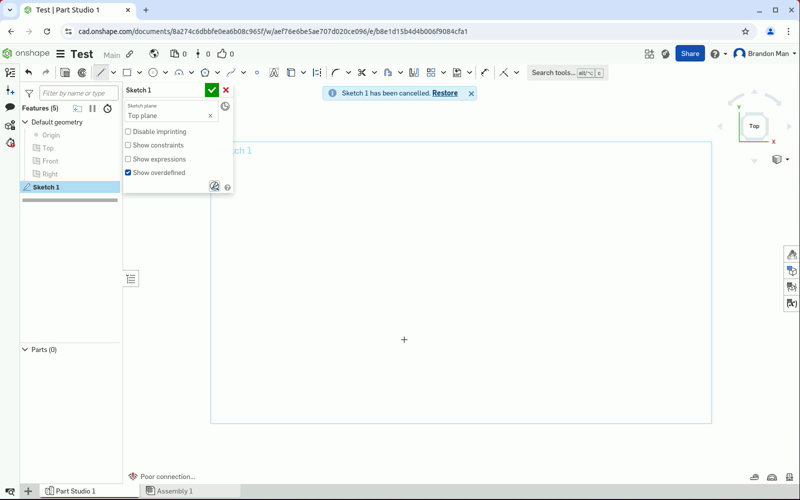
key_up(shift)
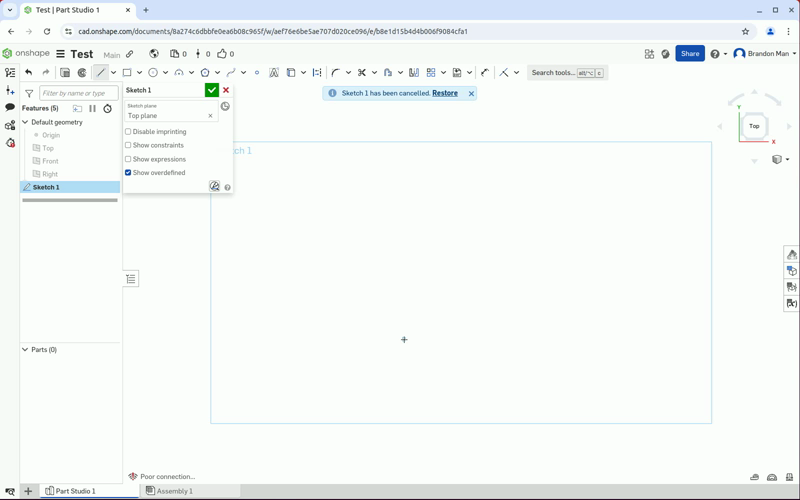
key_down(shift)
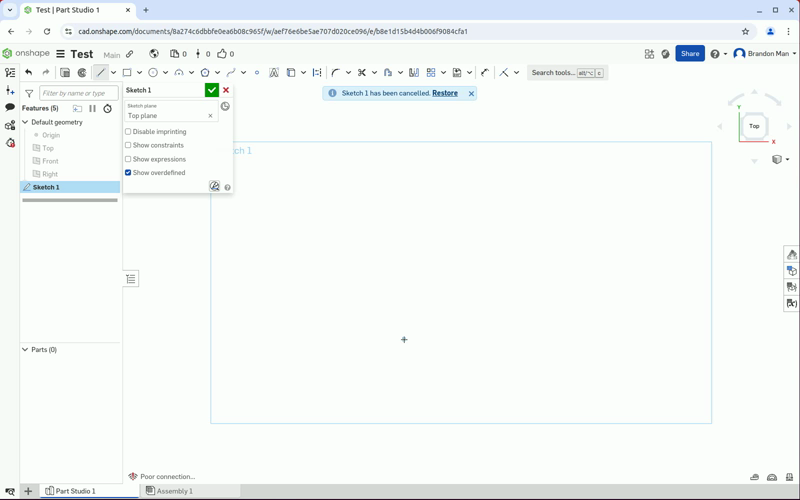
mouse_move(516, 339)
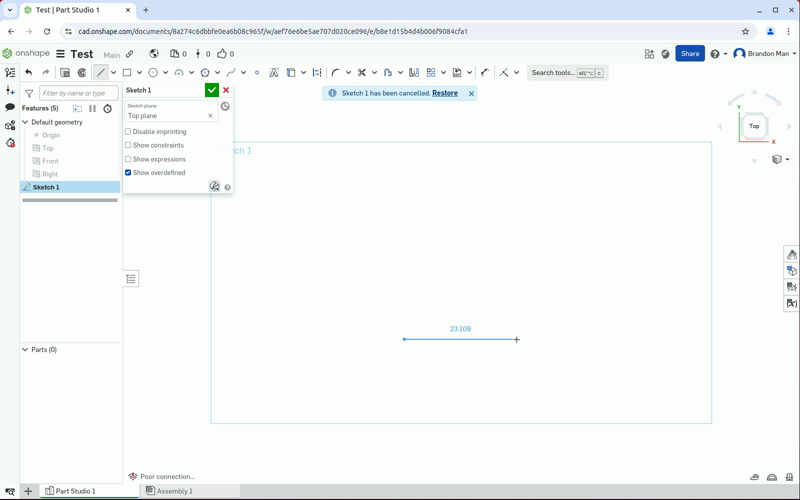
click(516, 339)
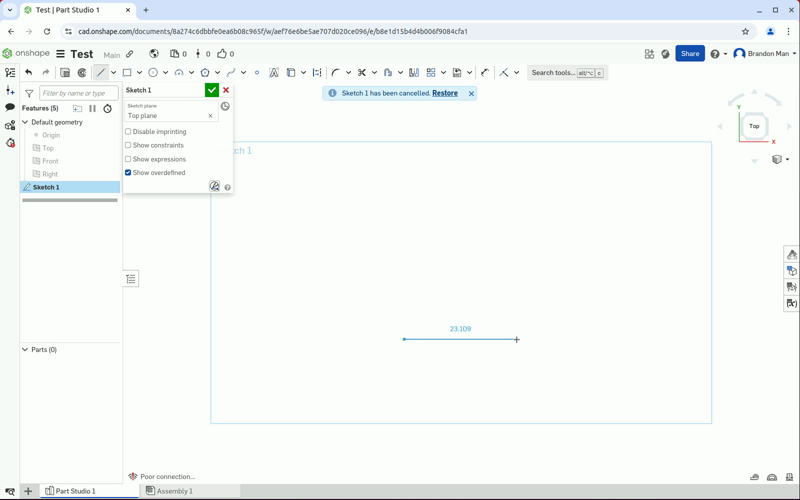
key_up(shift)
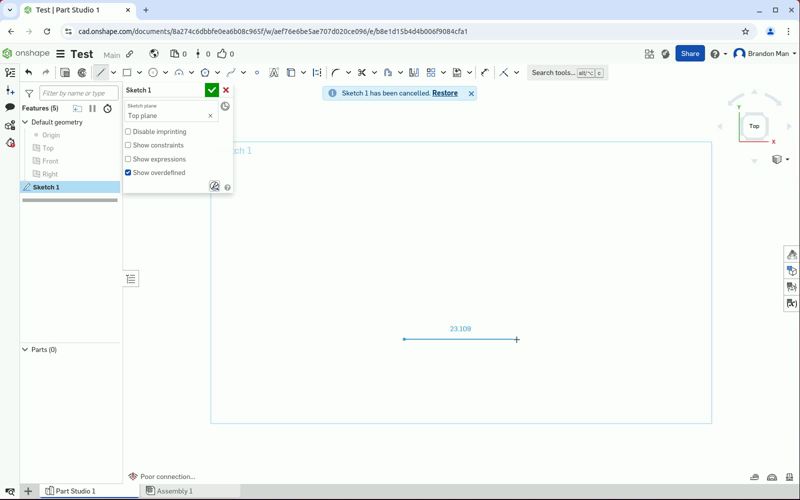
key_down(shift)
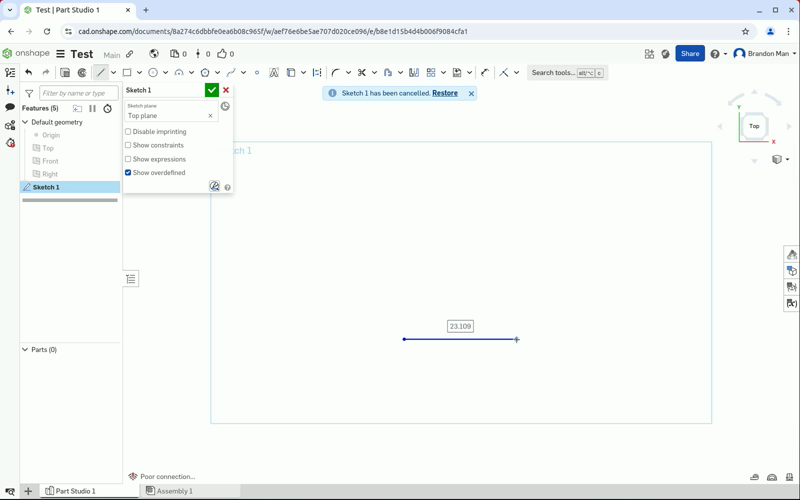
mouse_move(516, 226)
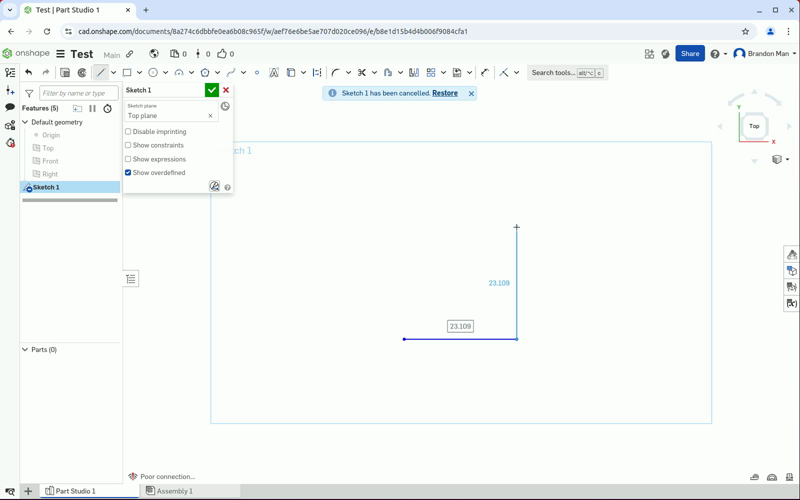
click(516, 226)
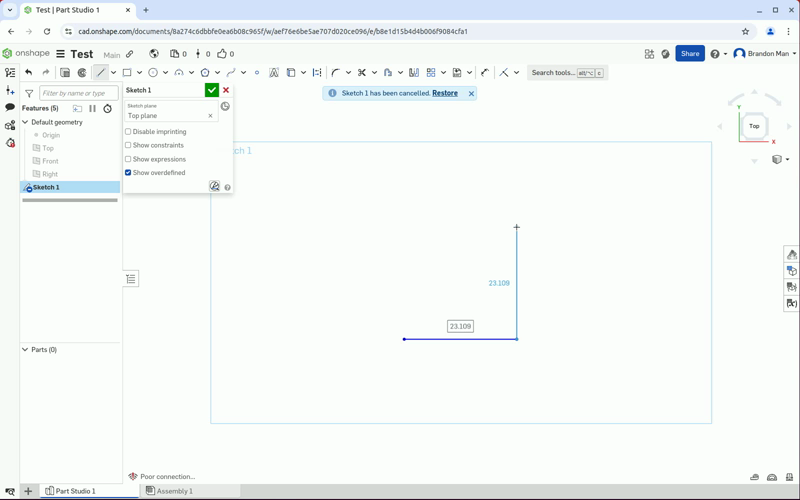
key_up(shift)
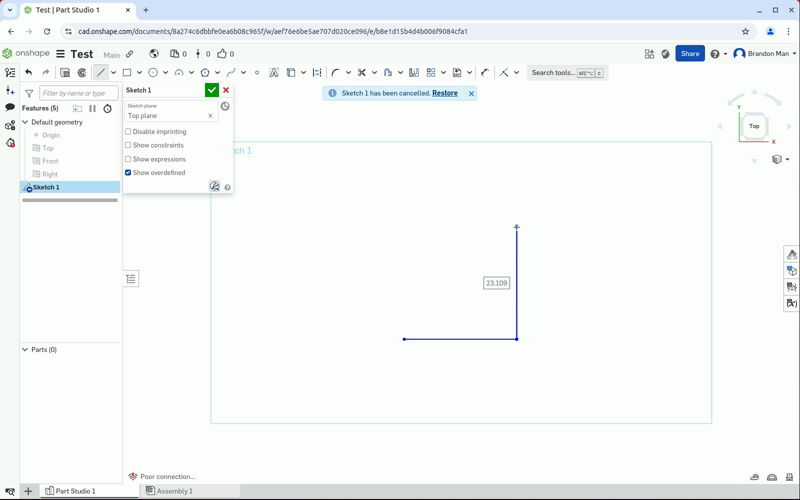
key_down(shift)
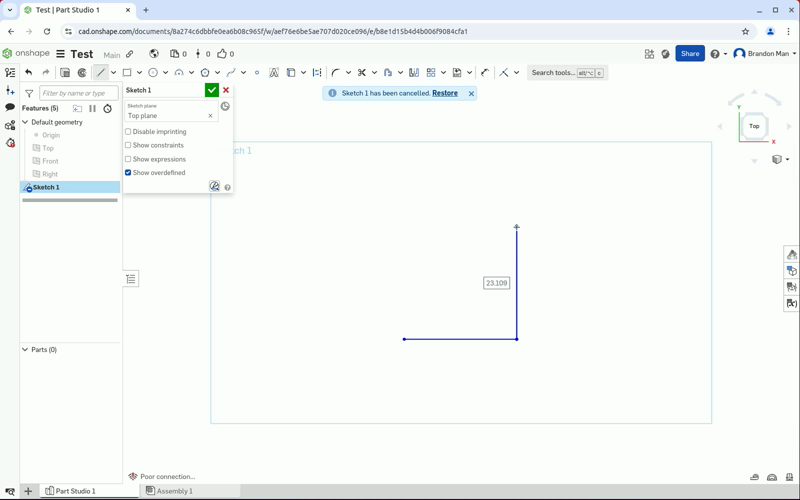
mouse_move(404, 226)
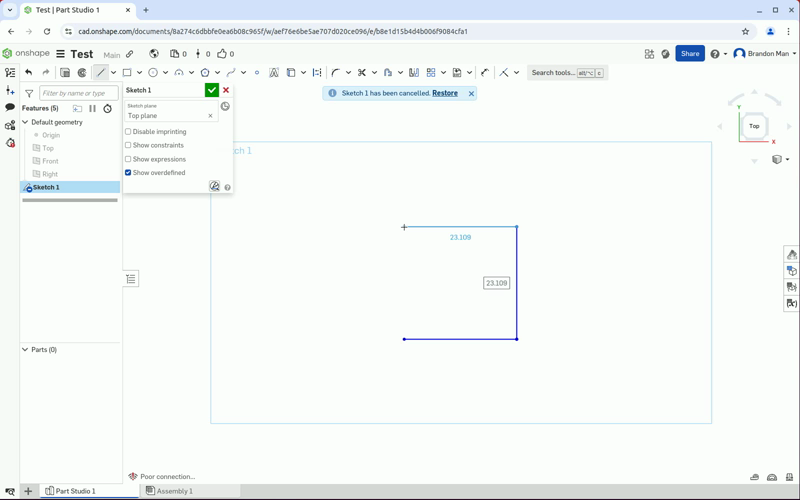
click(404, 226)
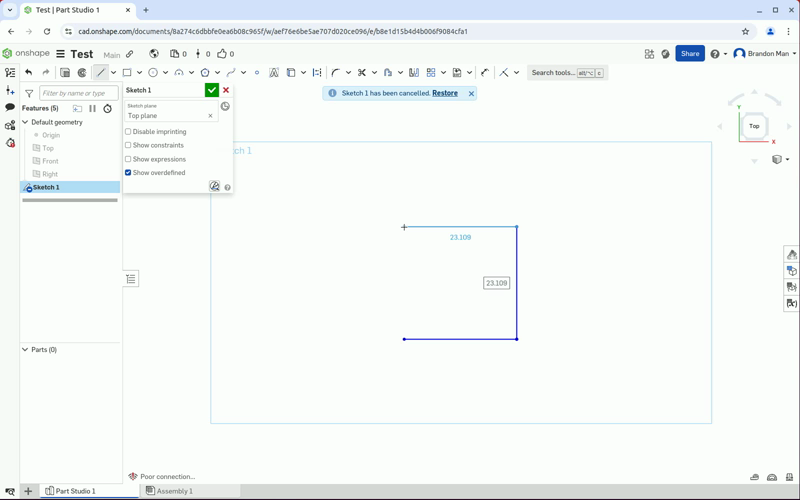
key_up(shift)
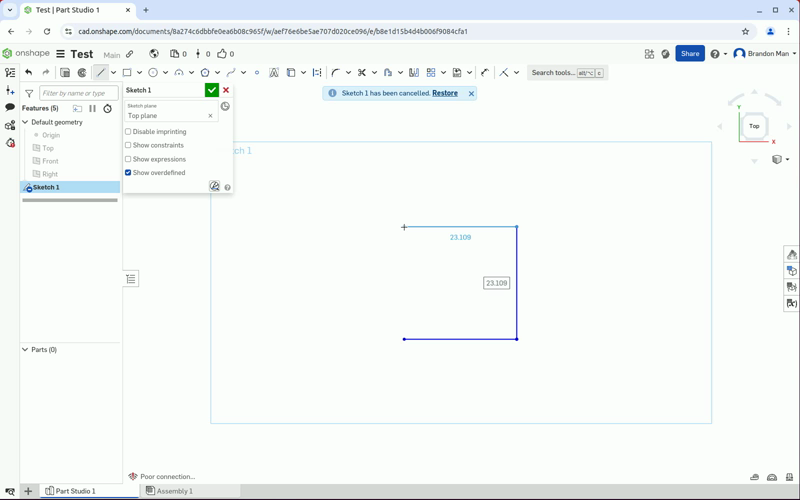
key_down(shift)
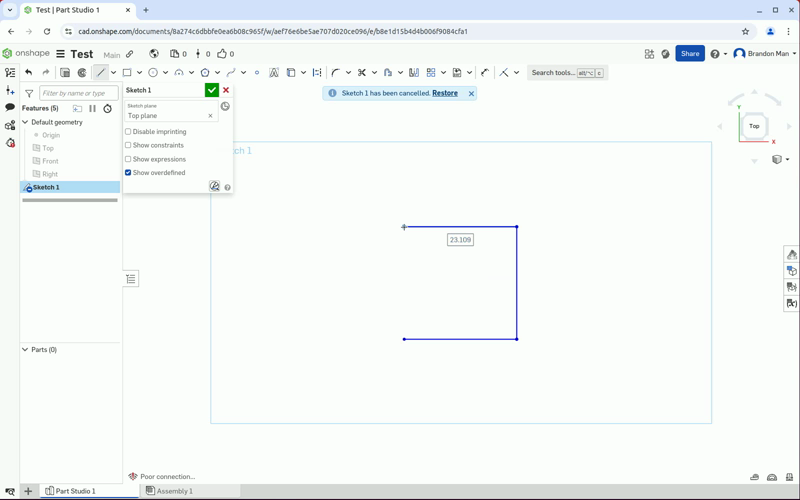
mouse_move(404, 339)
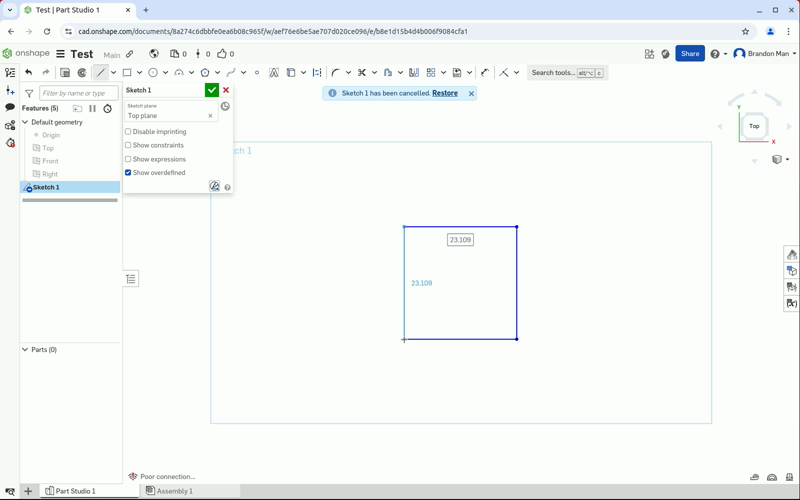
key_up(shift)
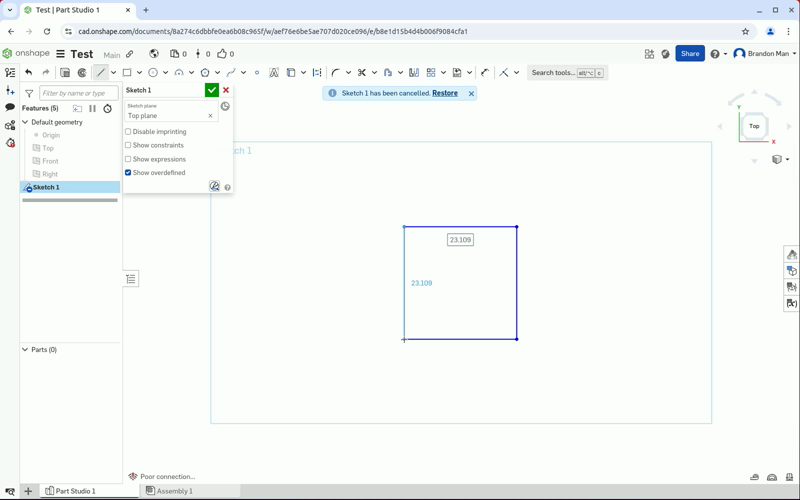
click(404, 339)
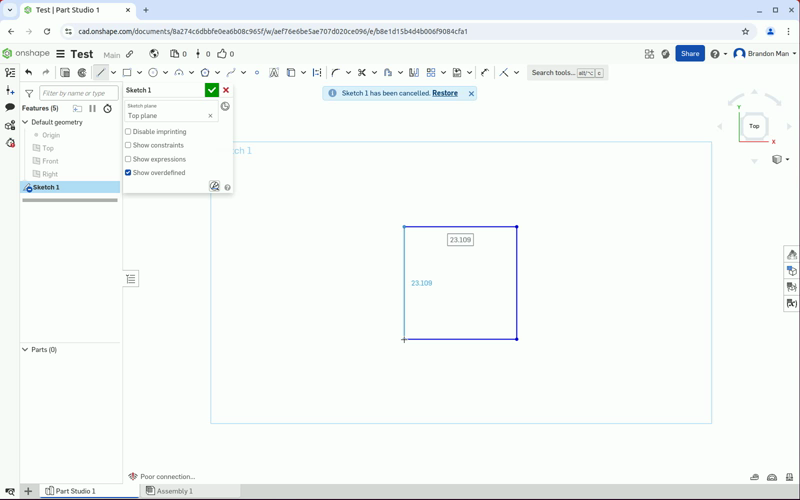
key(esc)
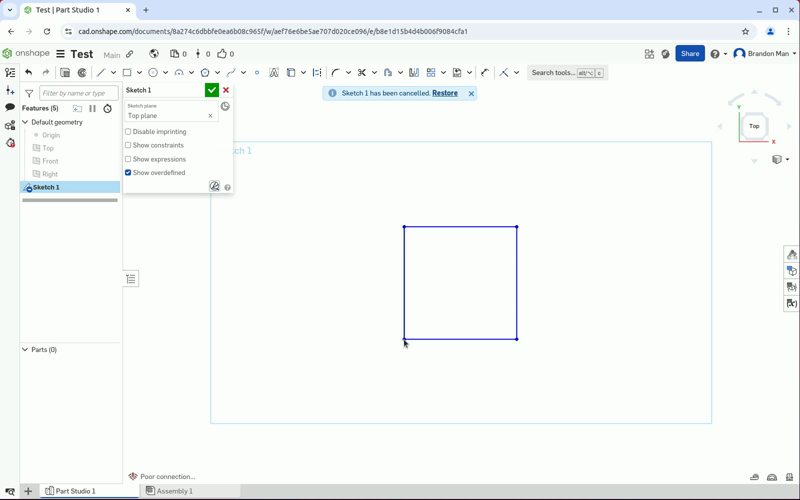
mouse_move(466, 277)
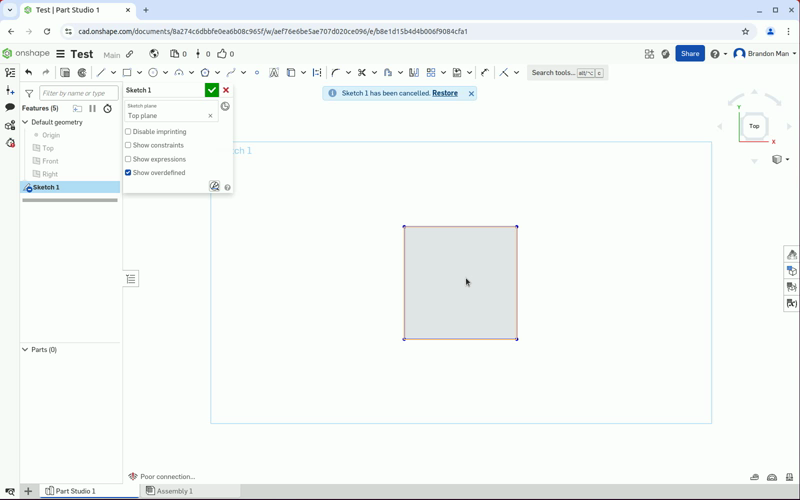
click(466, 277)
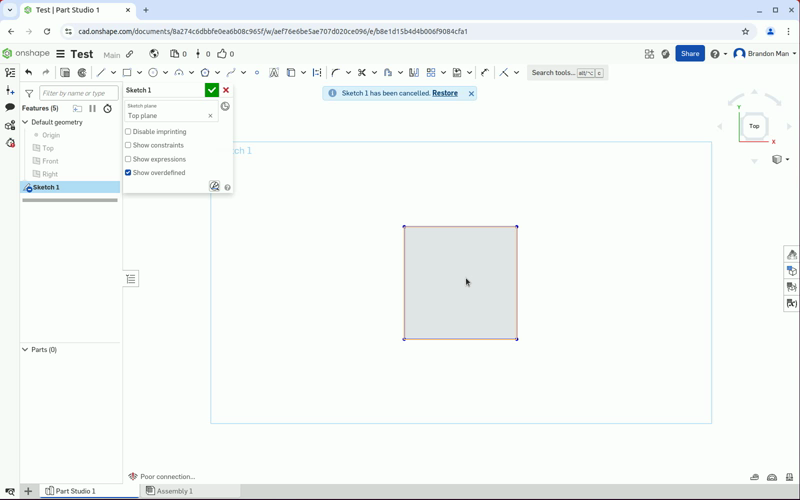
mouse_move(73, 352)
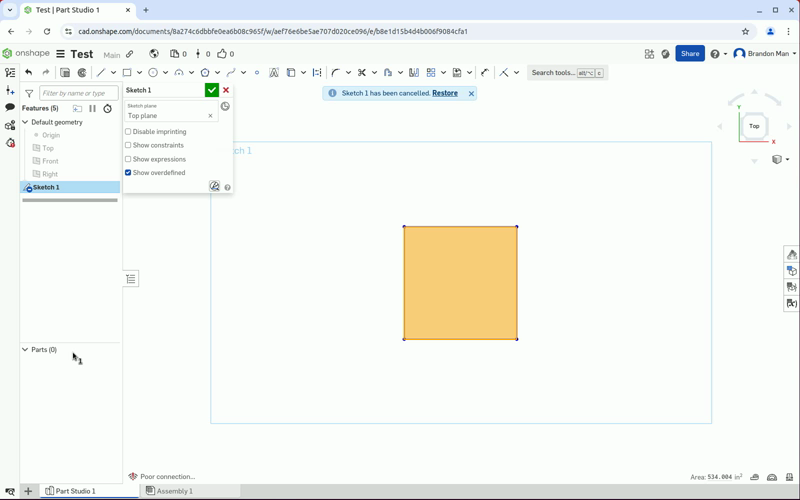
key(shift+y)
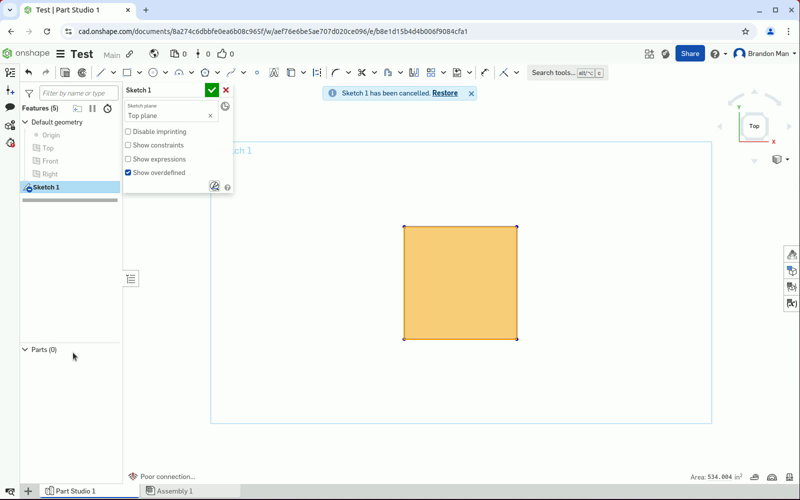
key(shift+e)
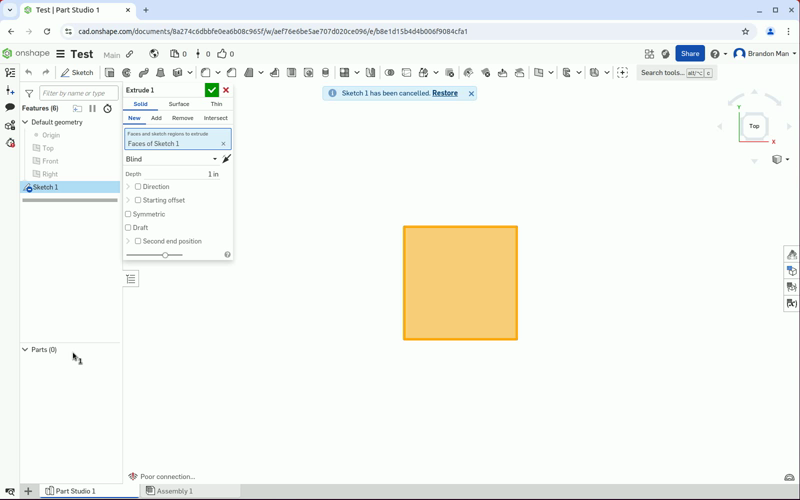
mouse_move(143, 106)
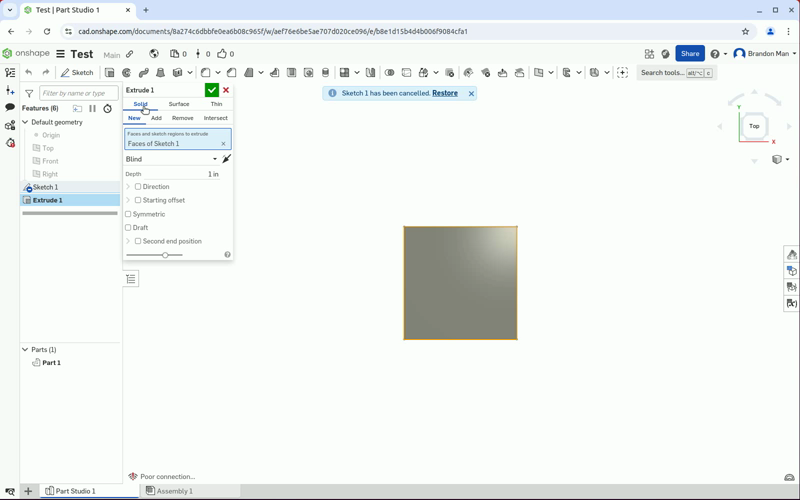
click(143, 106)
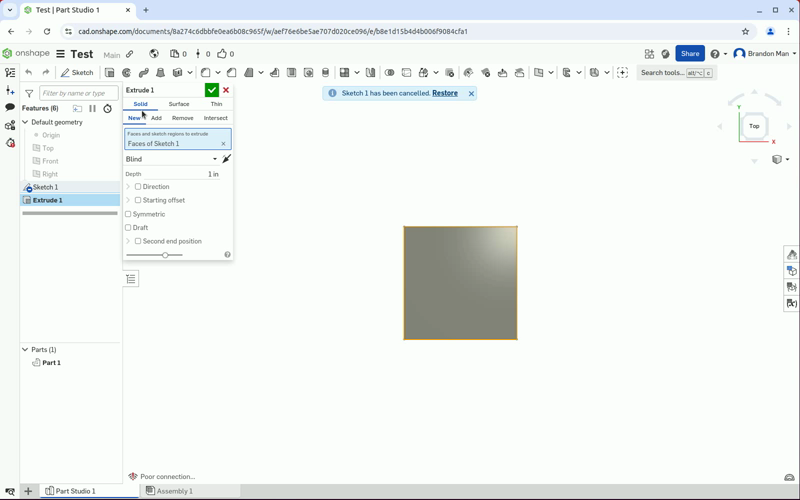
mouse_move(137, 120)
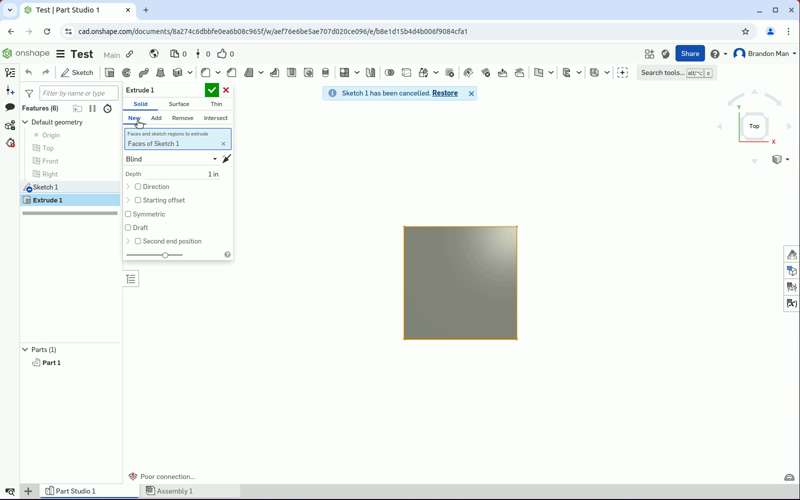
click(137, 120)
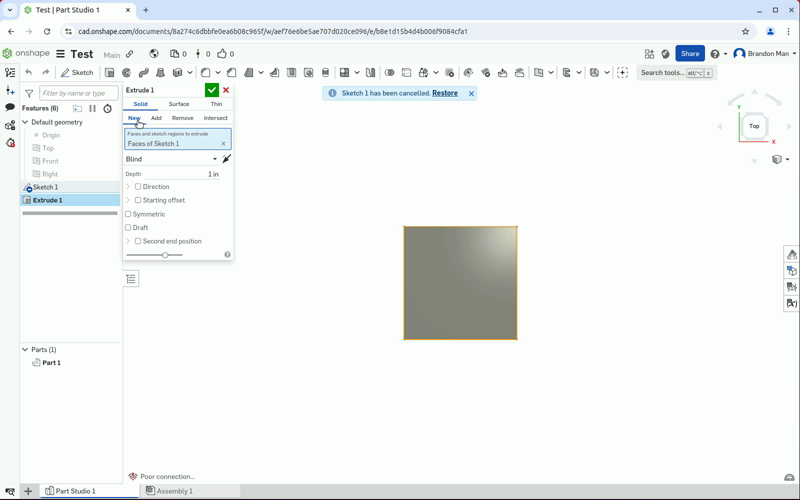
key(tab, 4)
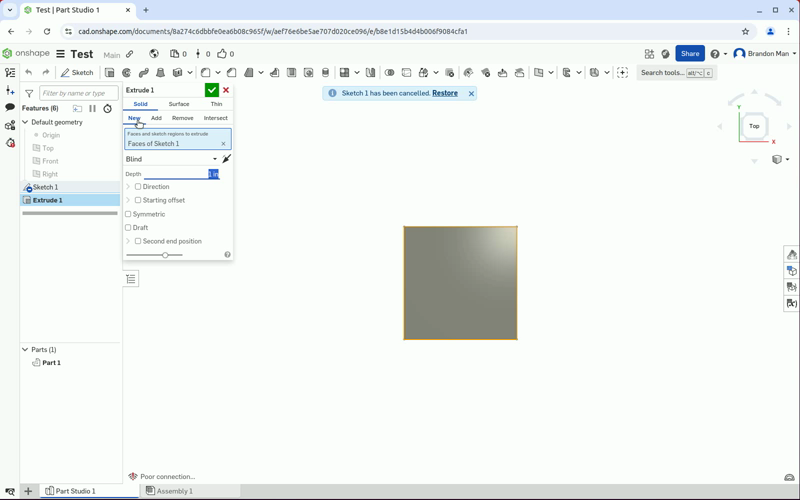
text(23.108)
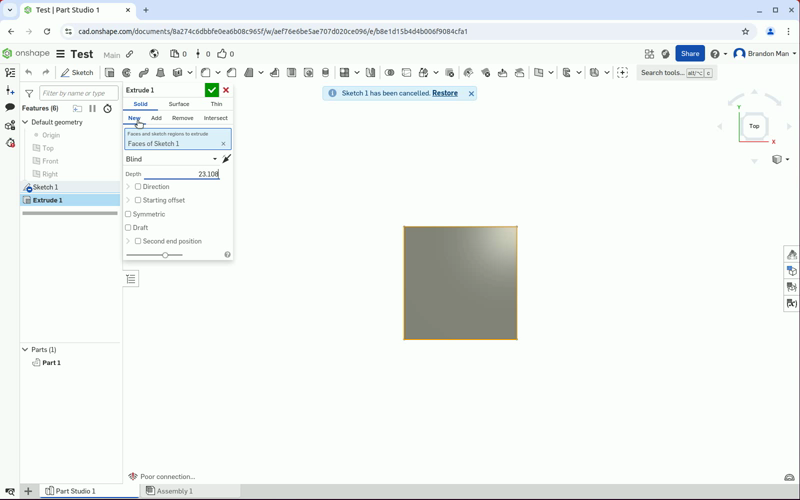
key(enter)
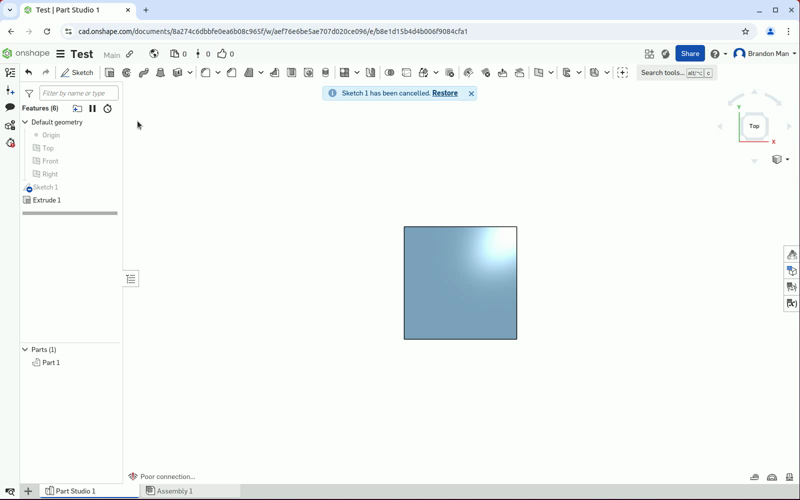
key(shift+h)
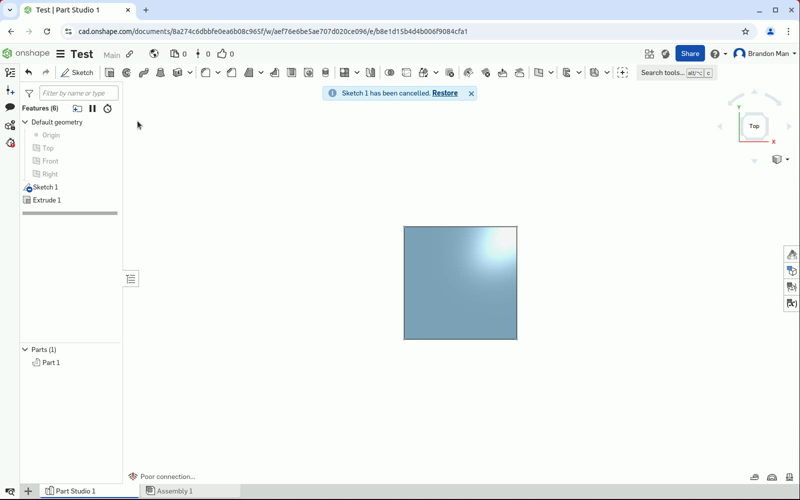
key(shift+h)
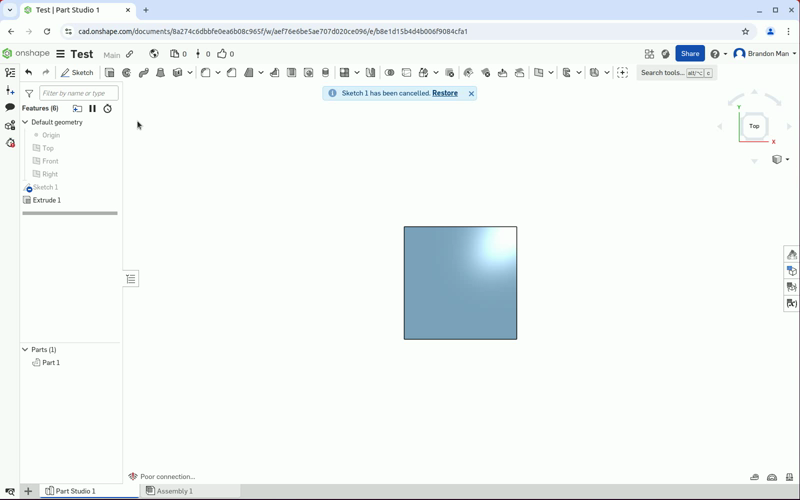
mouse_move(73, 189)
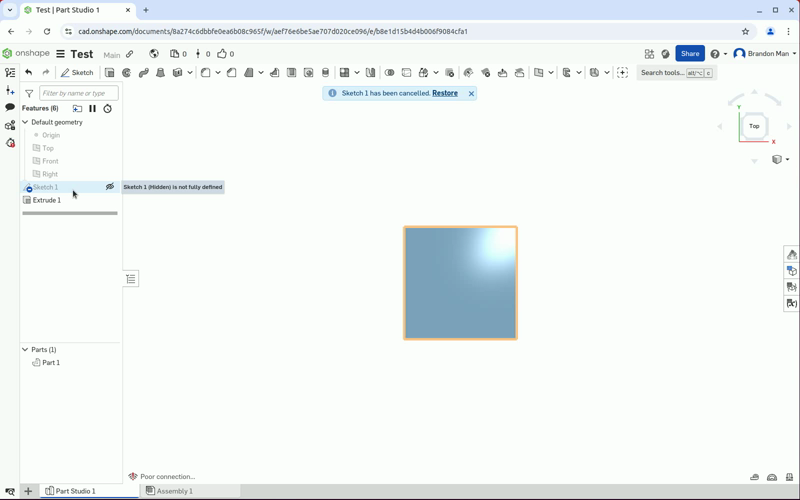
click(73, 189)
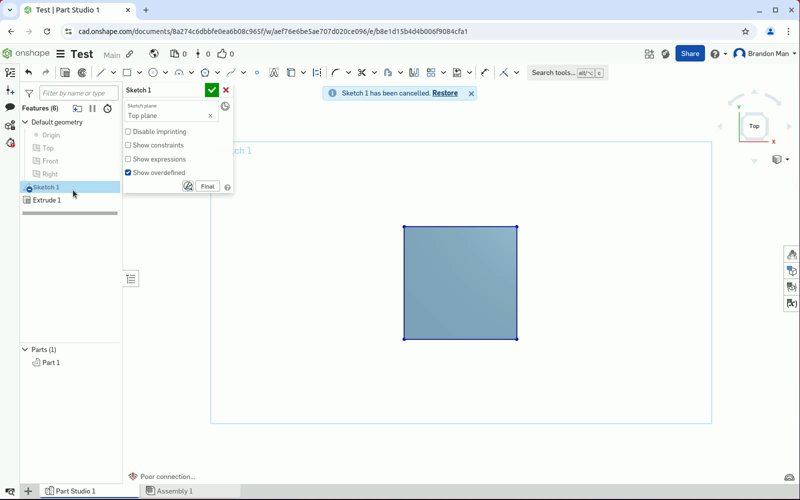
mouse_move(229, 92)
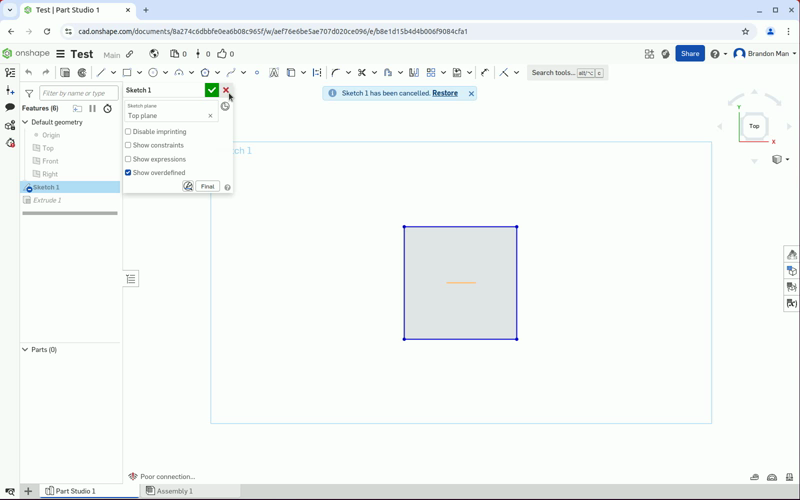
click(229, 92)
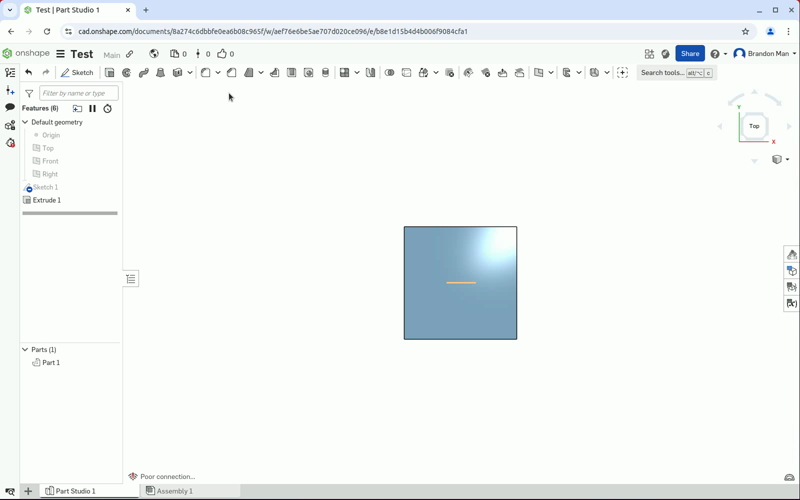
mouse_move(541, 75)
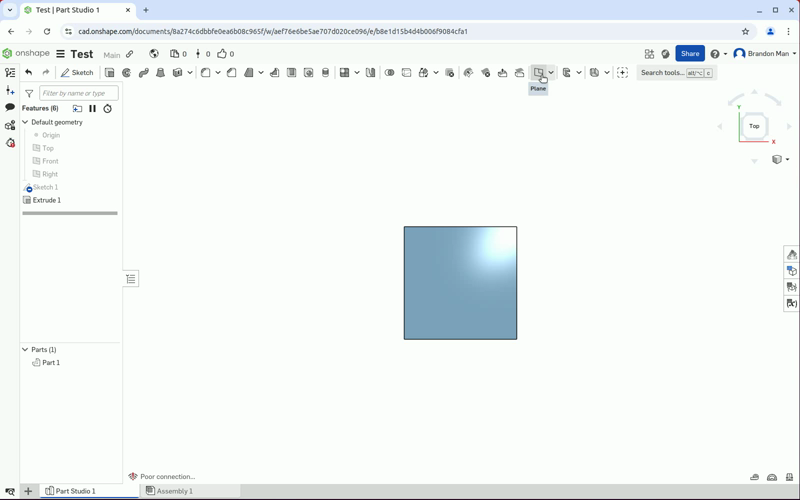
click(541, 75)
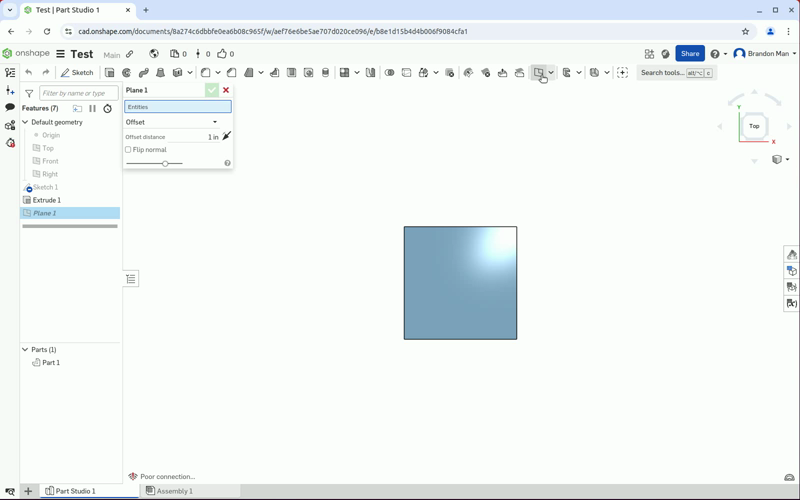
mouse_move(73, 150)
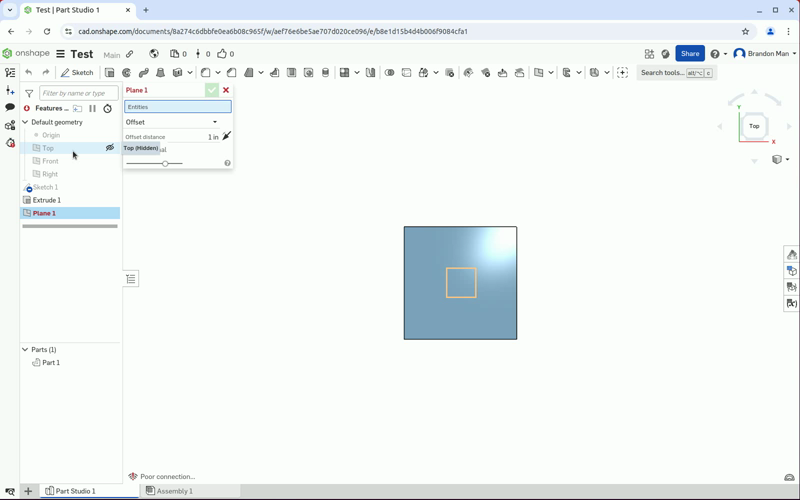
click(73, 150)
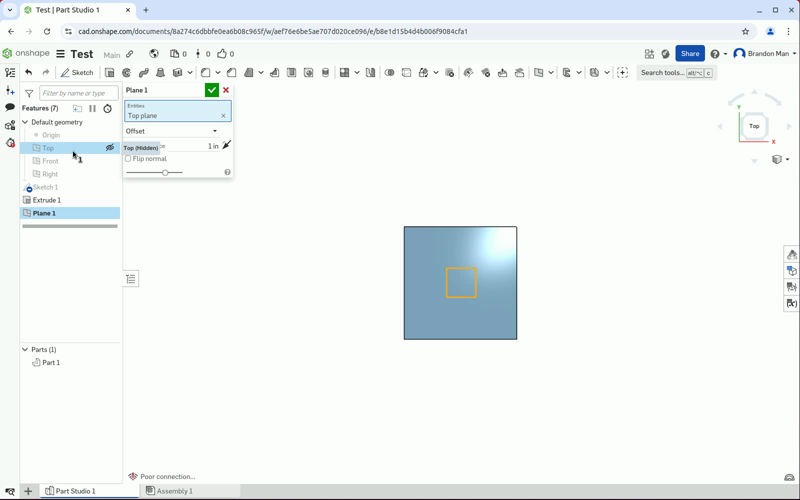
key(tab, 2)
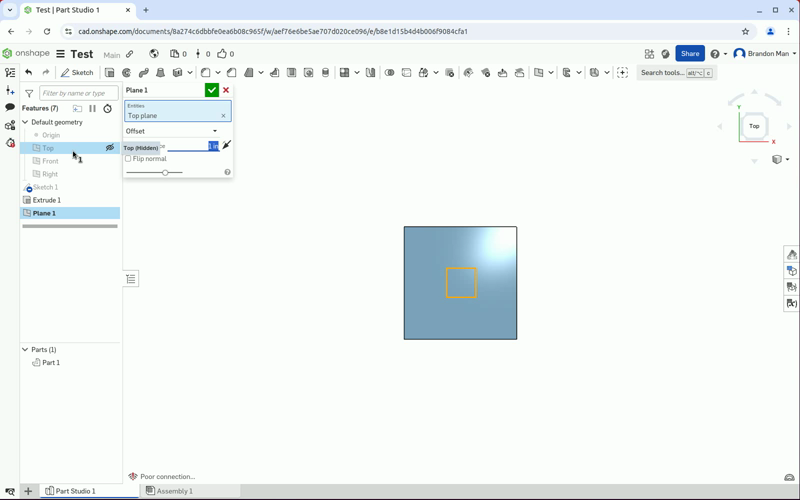
text(23.108)
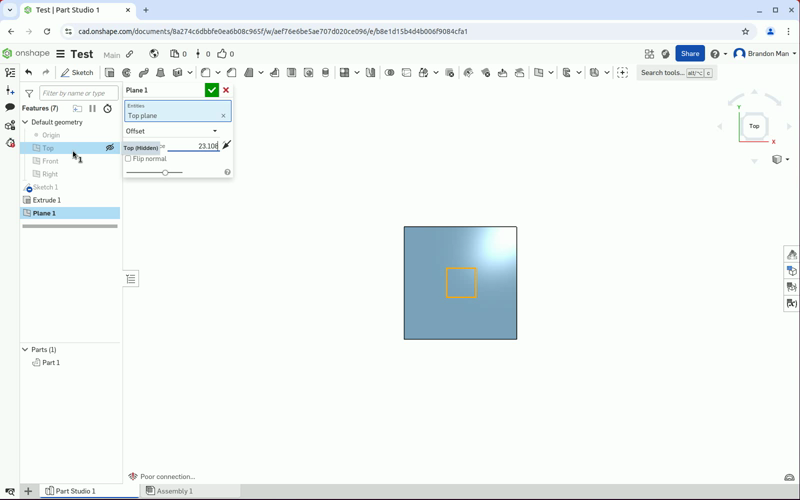
key(enter, 2)
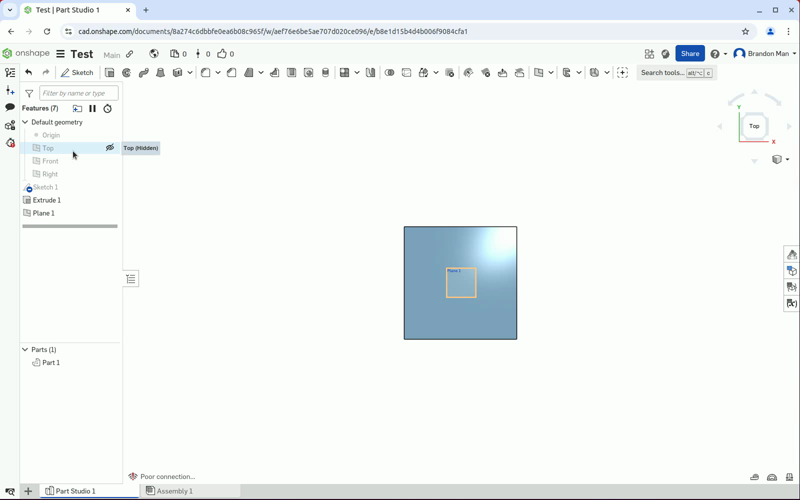
key(shift+s)
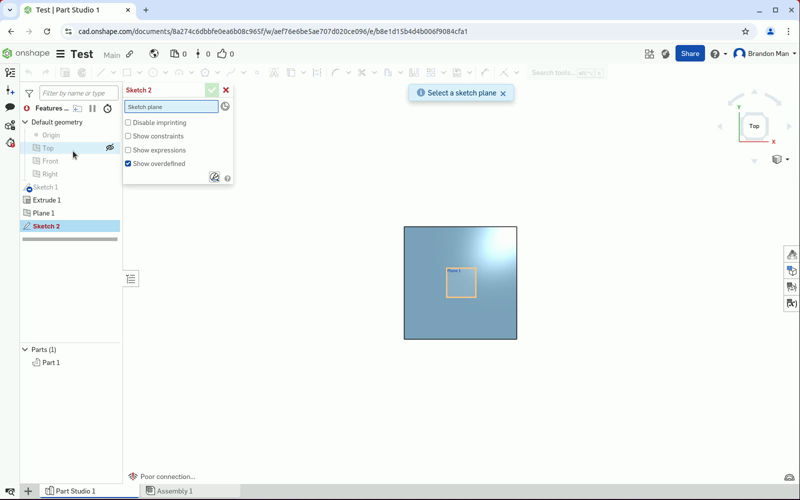
mouse_move(73, 215)
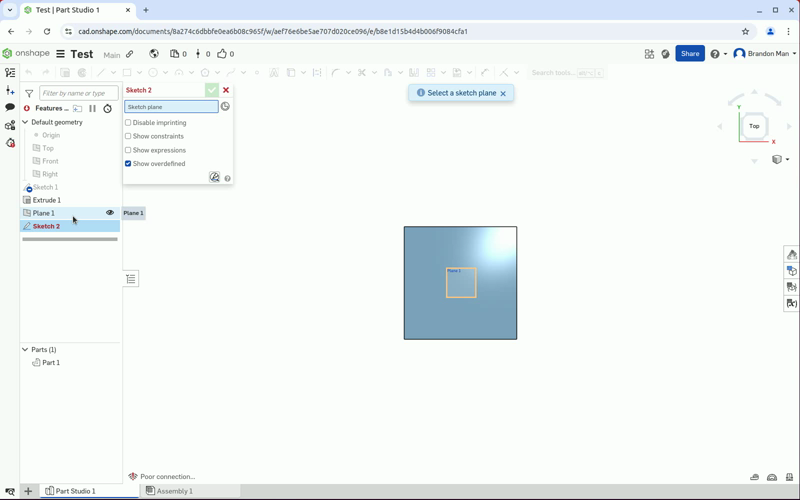
click(73, 215)
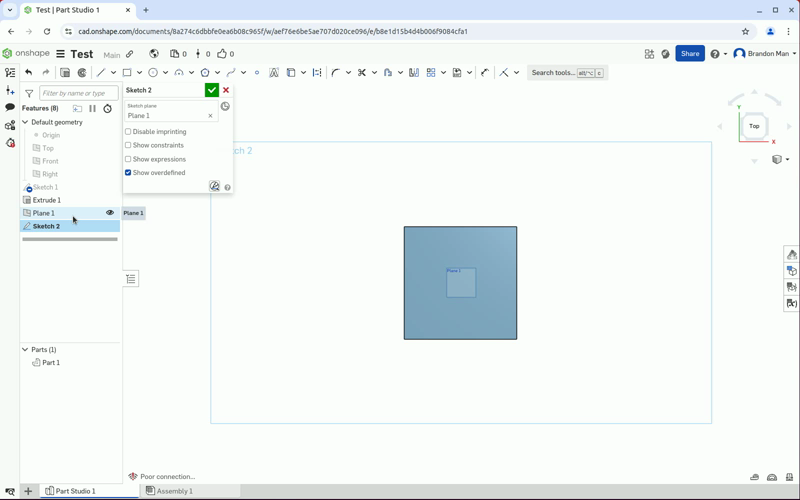
mouse_move(73, 352)
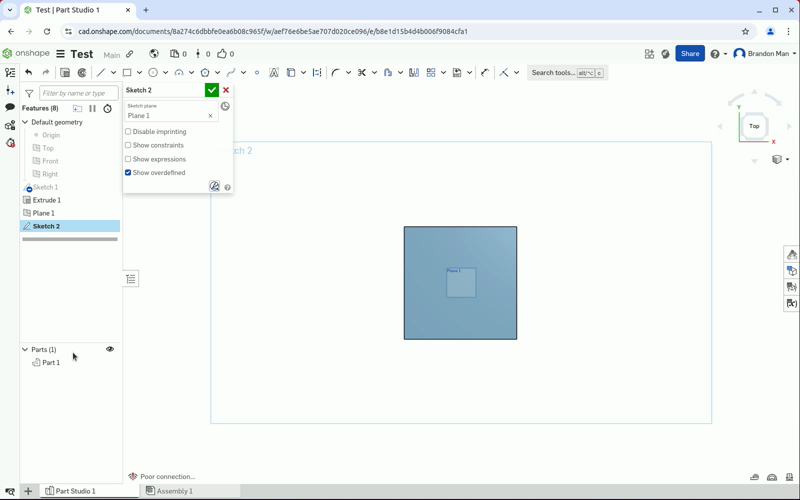
key(y)
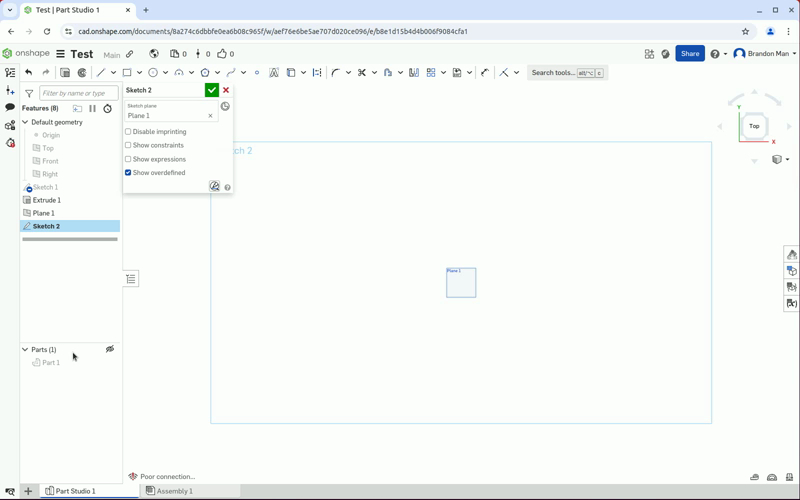
key(c)
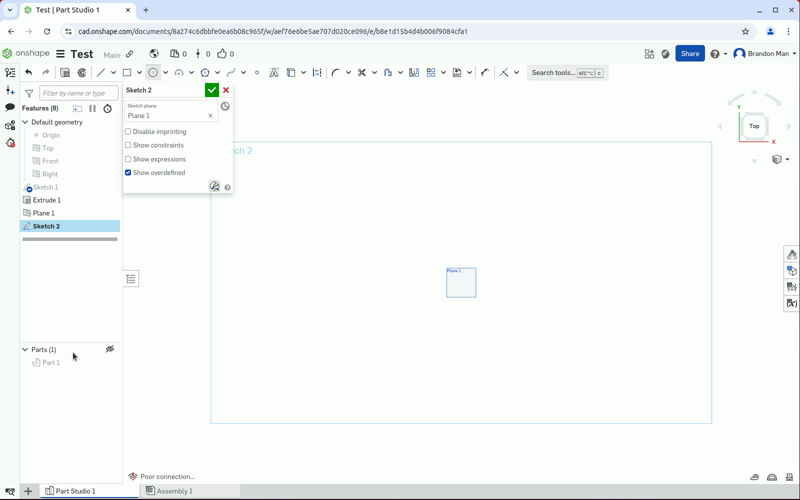
key_down(shift)
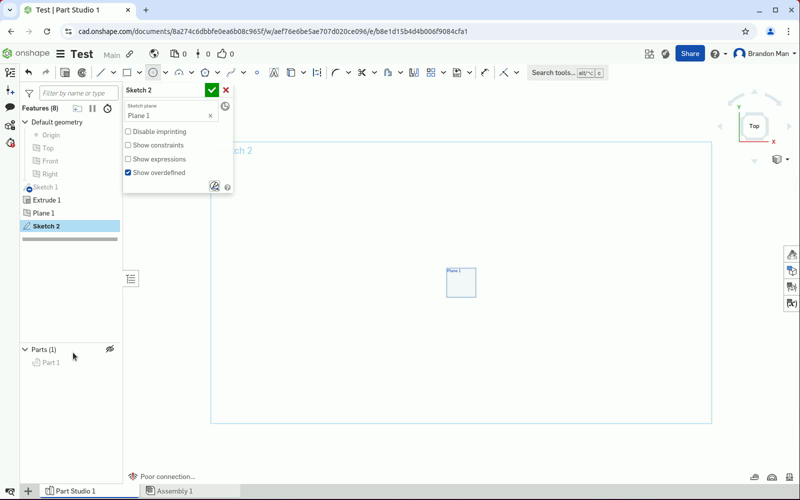
mouse_move(461, 282)
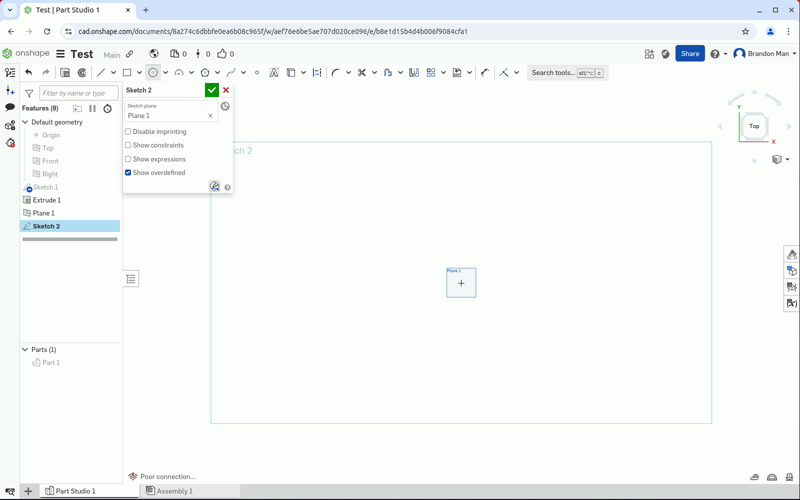
click(461, 282)
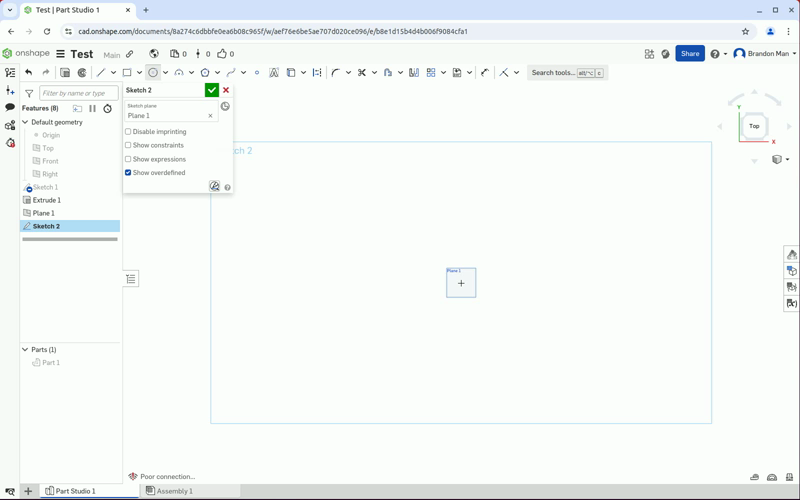
key_up(shift)
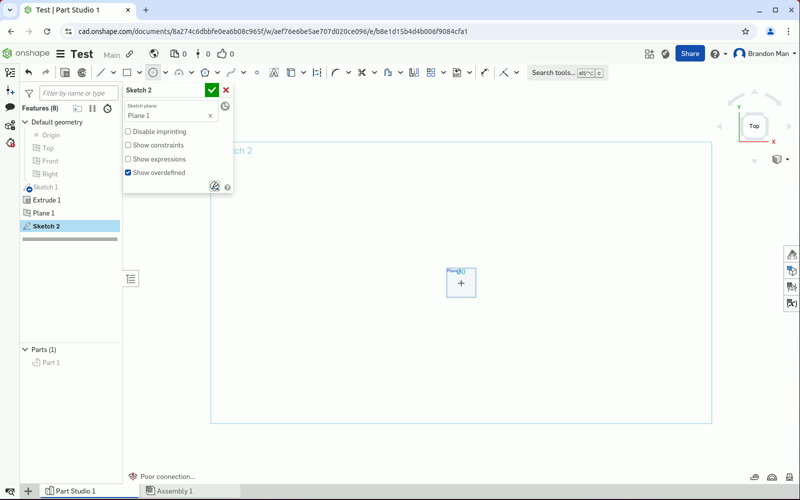
mouse_move(484, 282)
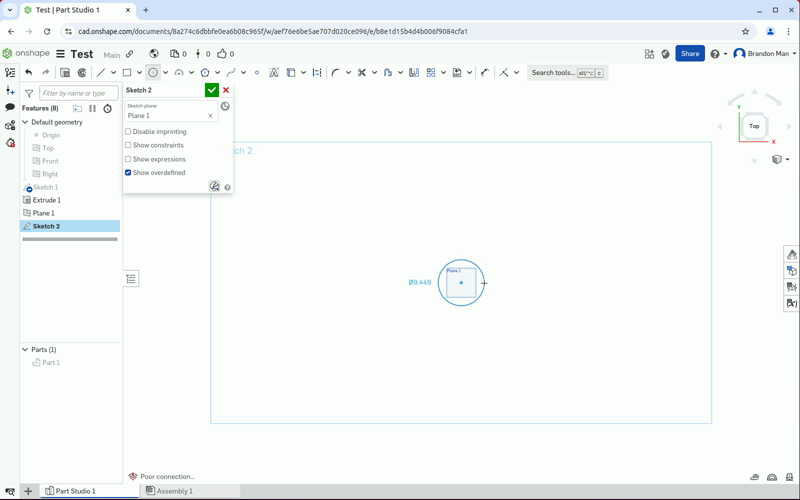
click(484, 282)
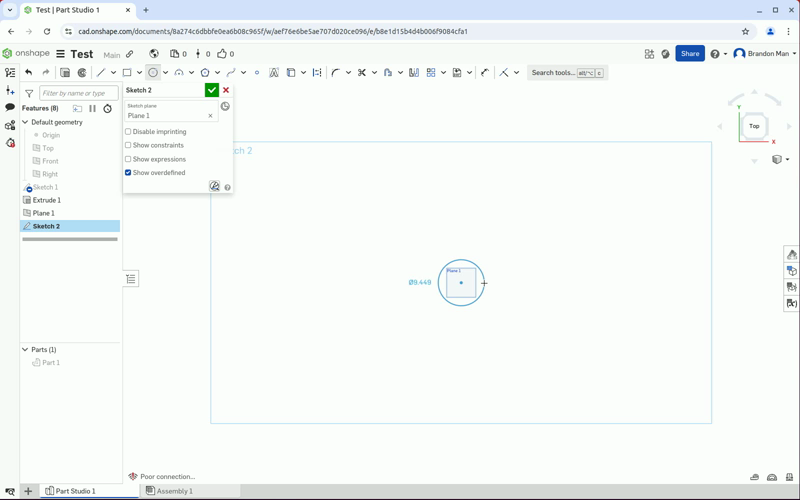
key(esc)
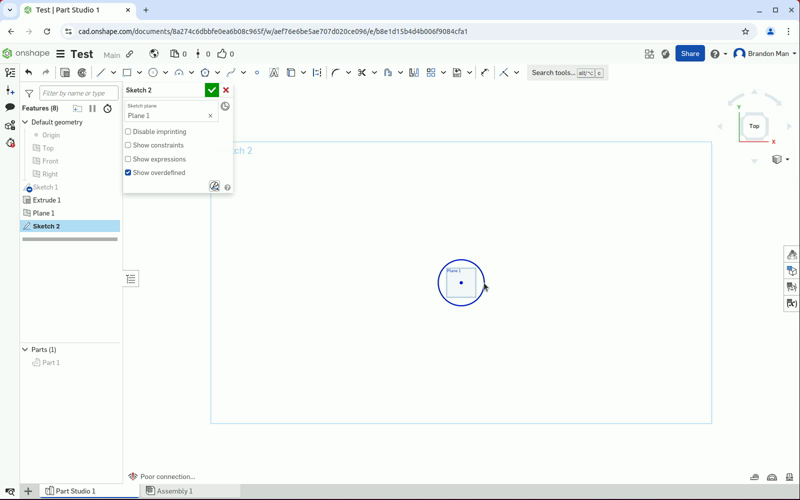
mouse_move(479, 273)
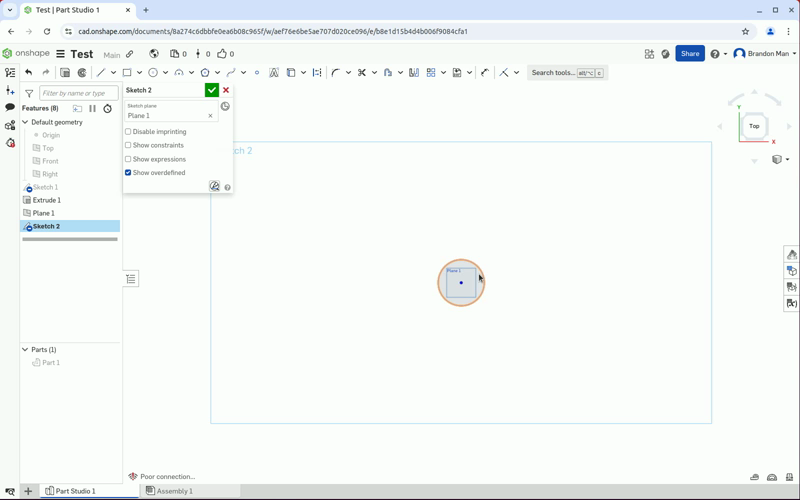
scroll(6)
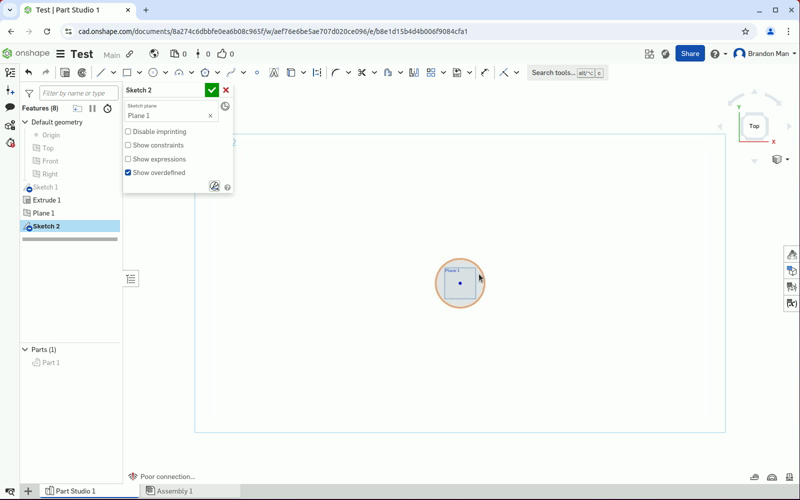
scroll(6)
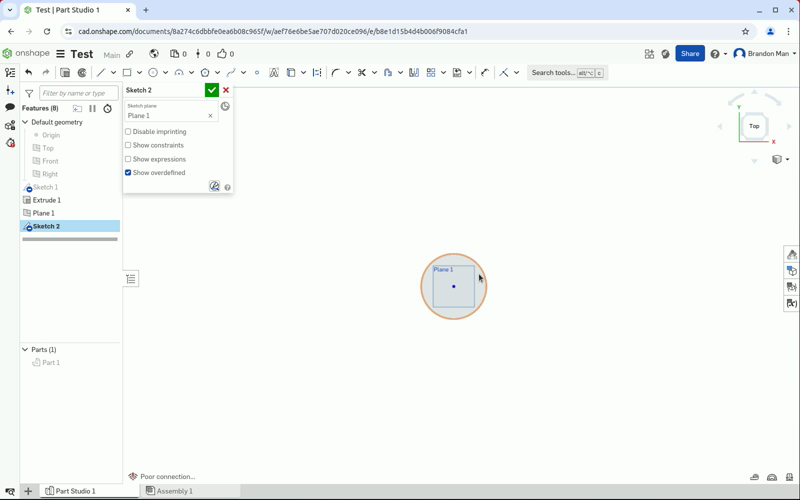
scroll(6)
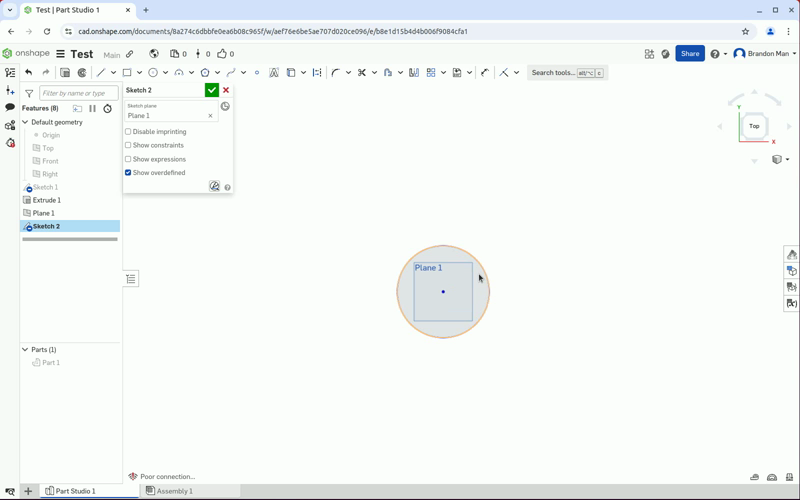
scroll(6)
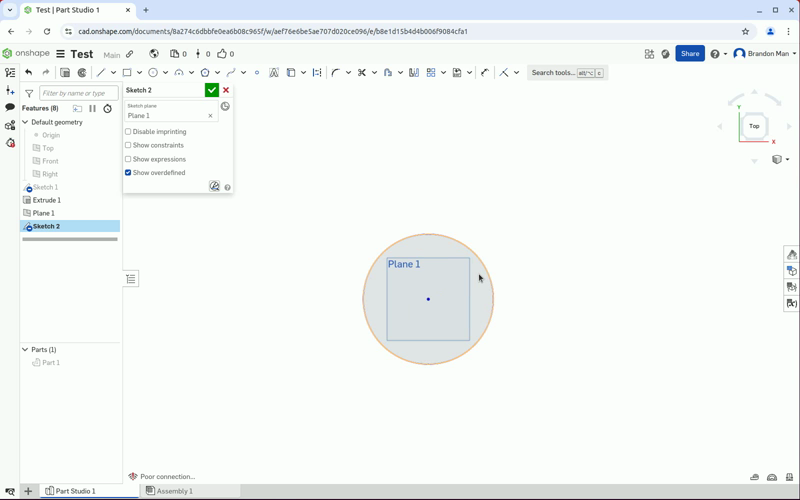
scroll(6)
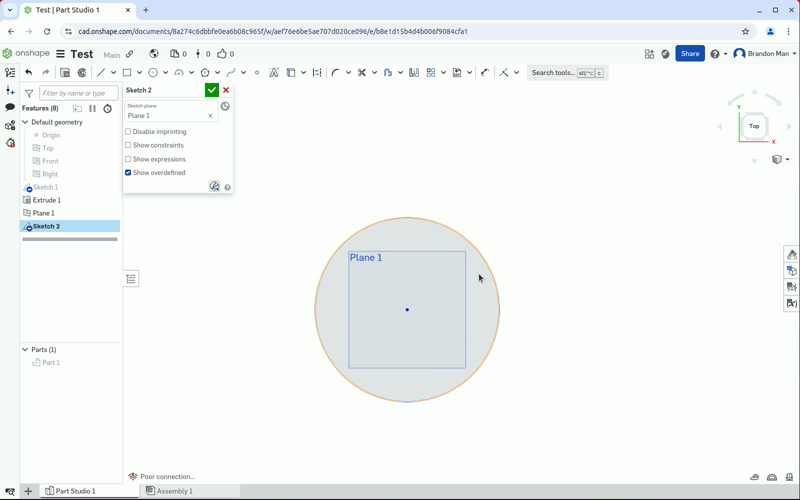
scroll(6)
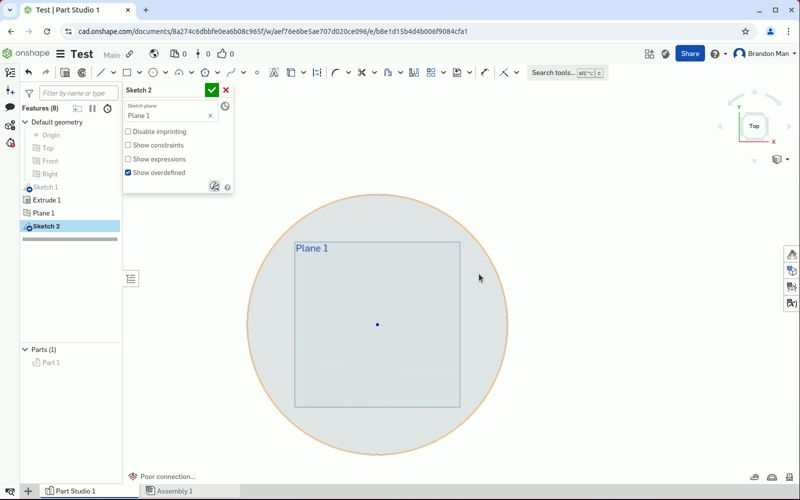
scroll(6)
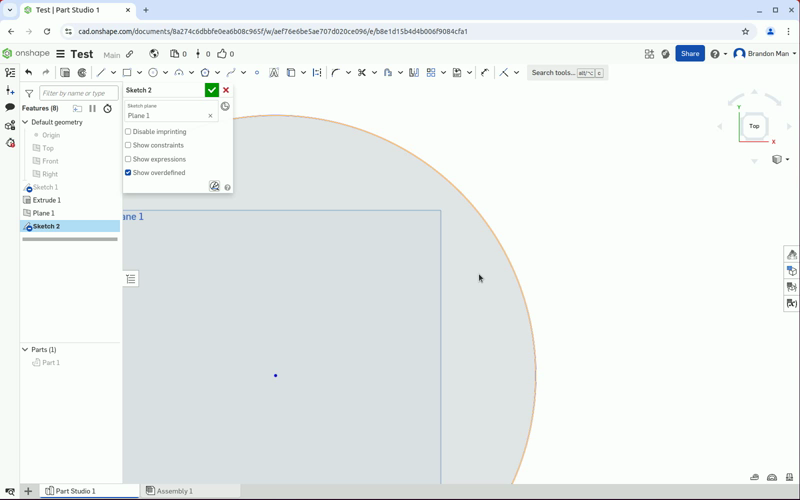
click(479, 273)
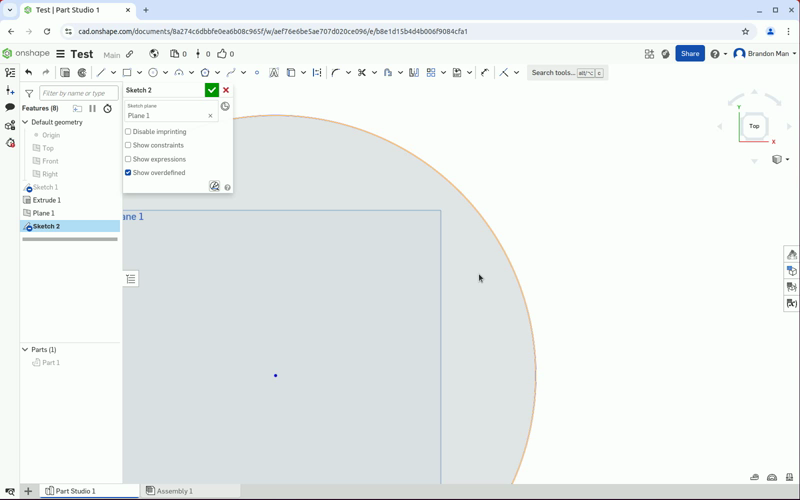
scroll(-6)
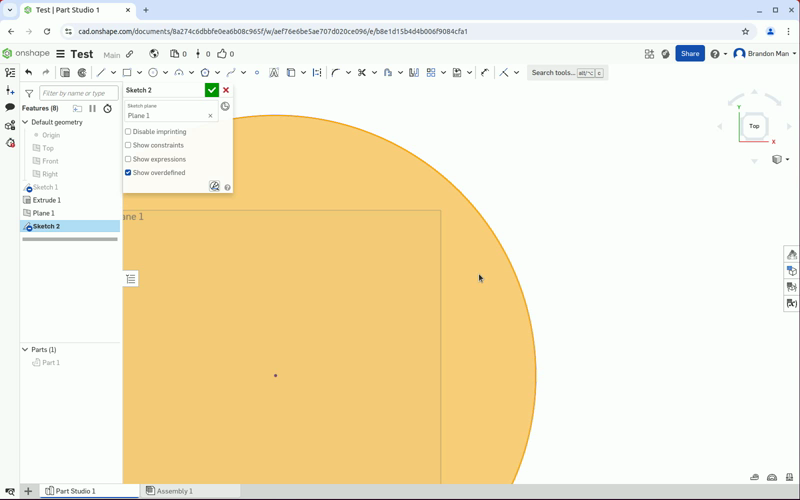
scroll(-6)
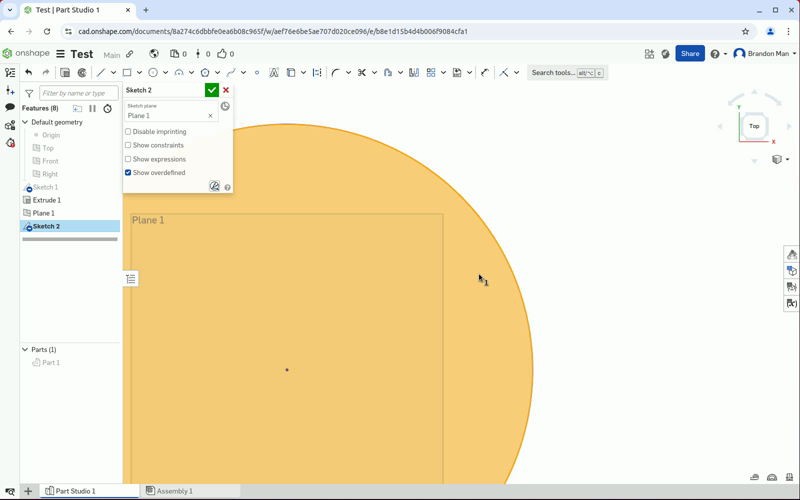
scroll(-6)
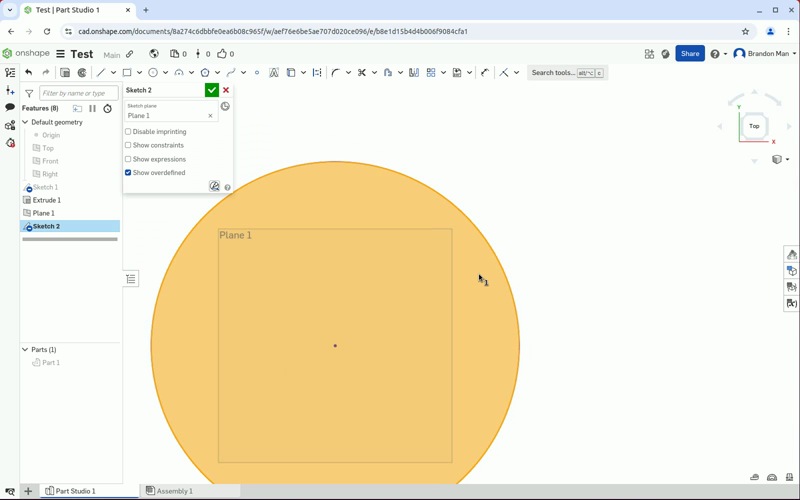
scroll(-6)
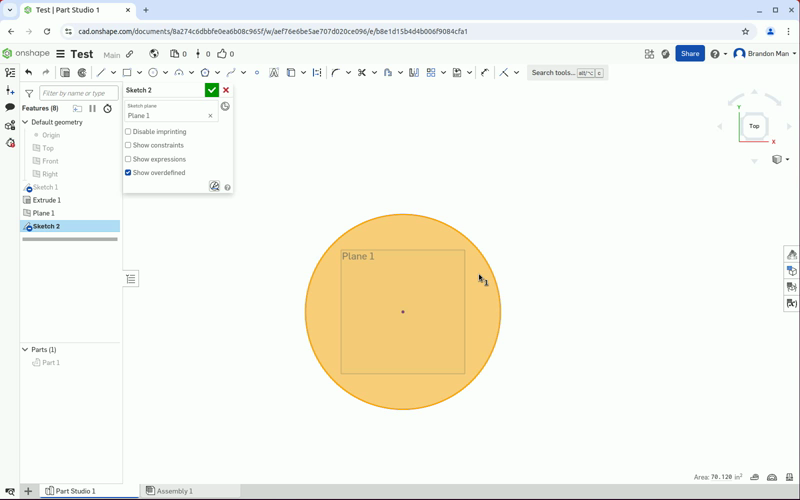
scroll(-6)
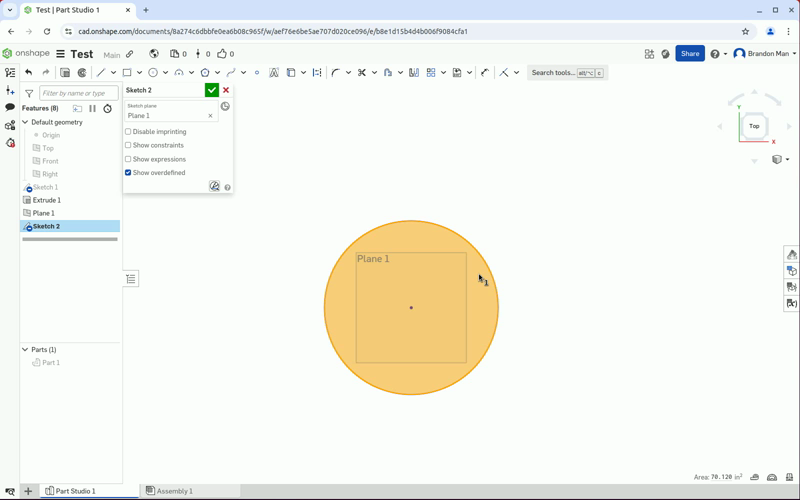
scroll(-6)
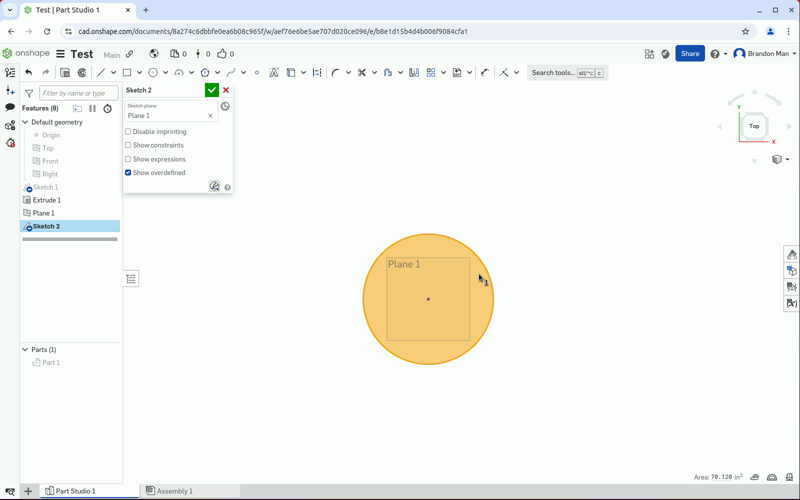
scroll(-6)
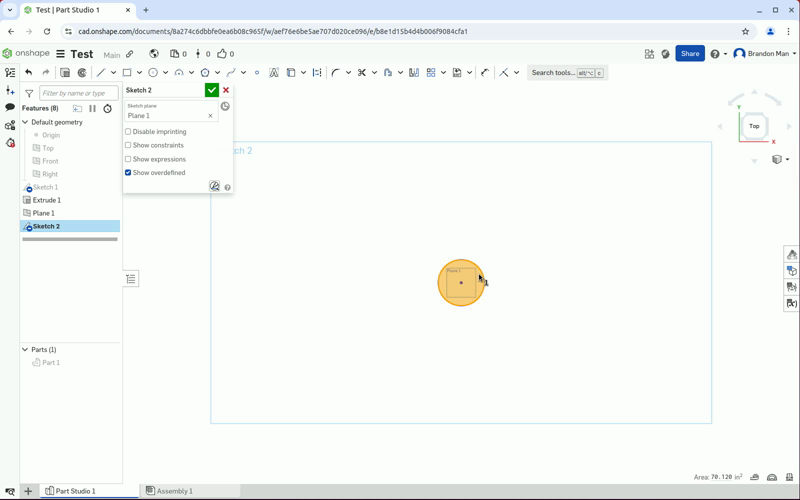
mouse_move(73, 352)
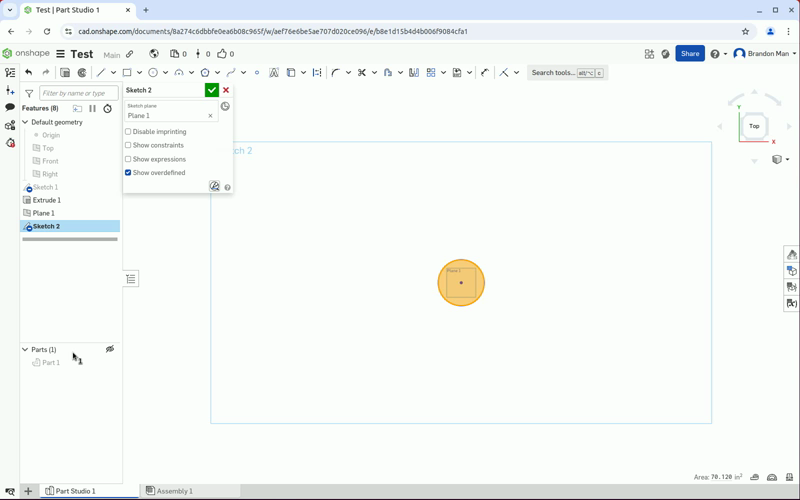
key(shift+y)
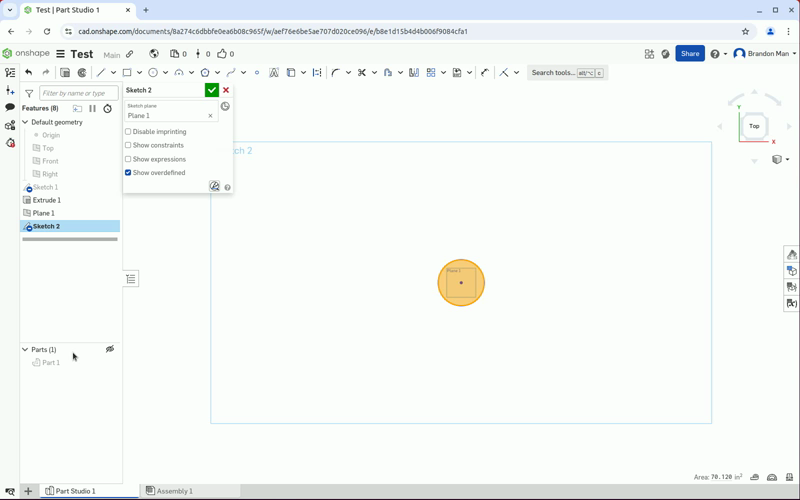
key(shift+e)
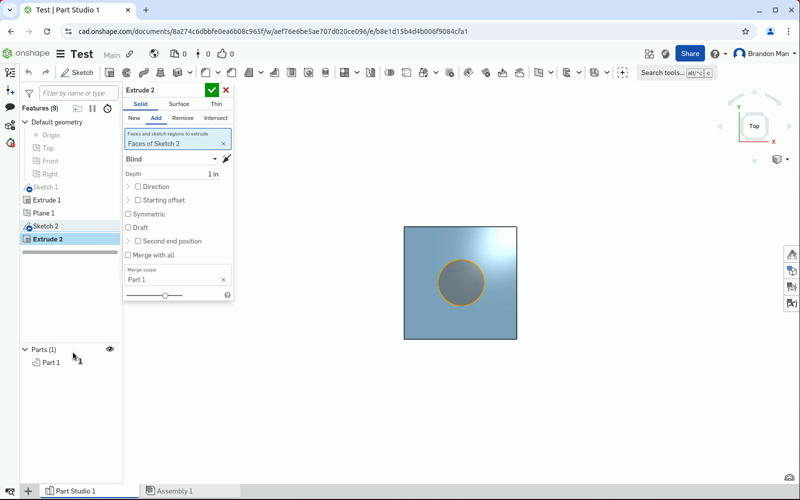
mouse_move(143, 106)
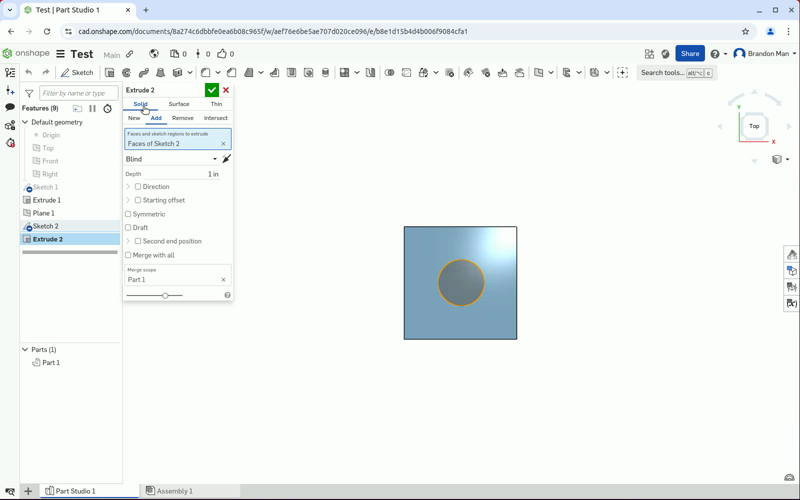
click(143, 106)
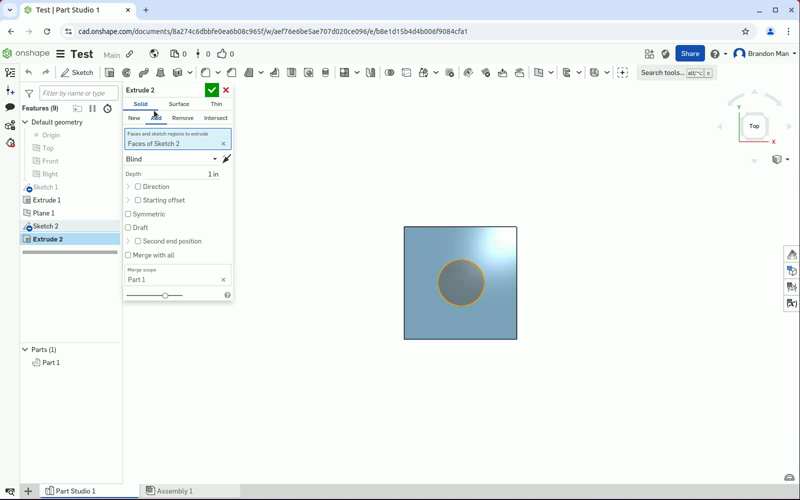
mouse_move(186, 120)
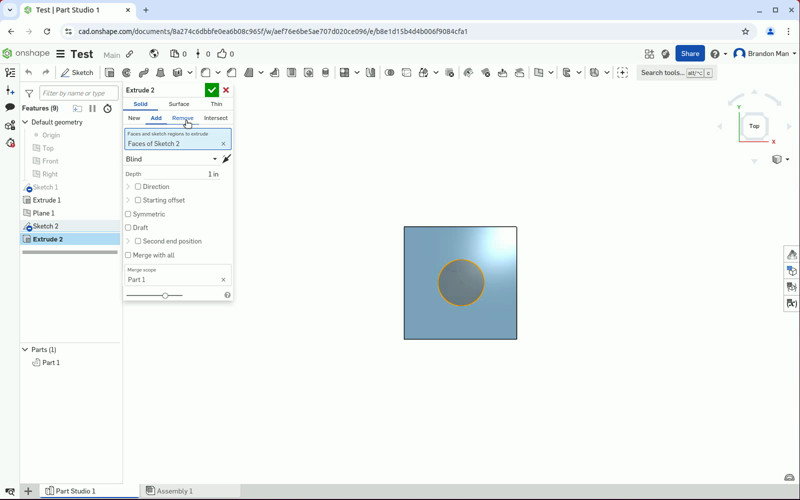
click(186, 120)
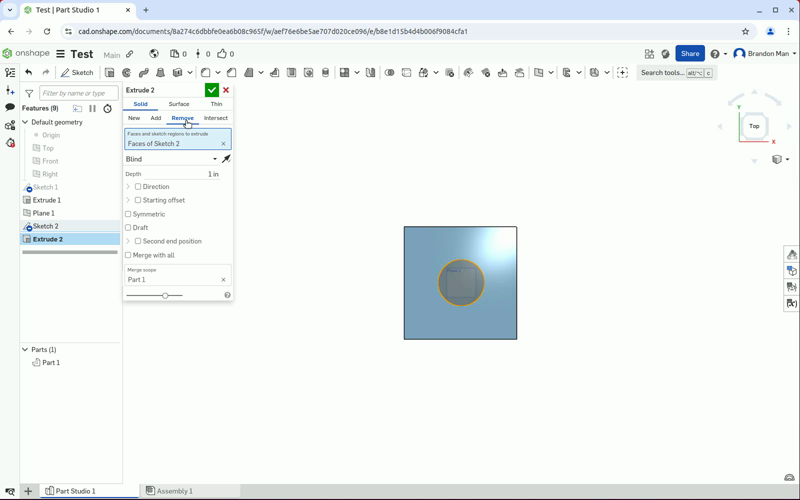
key(tab, 4)
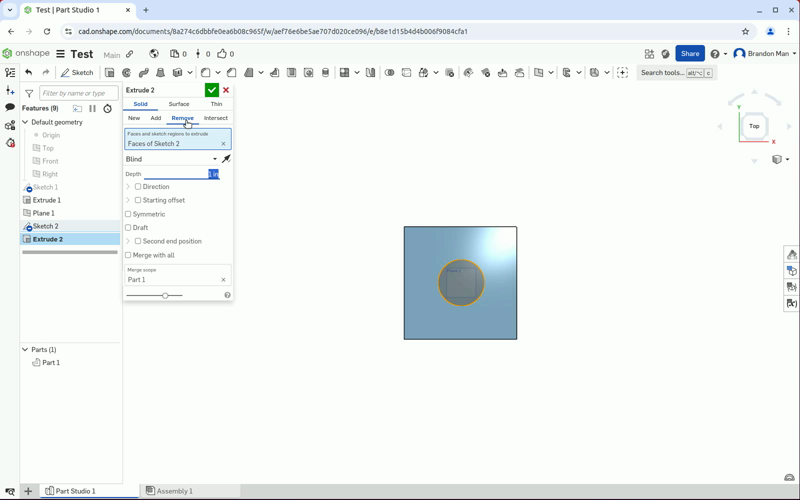
text(11.554)
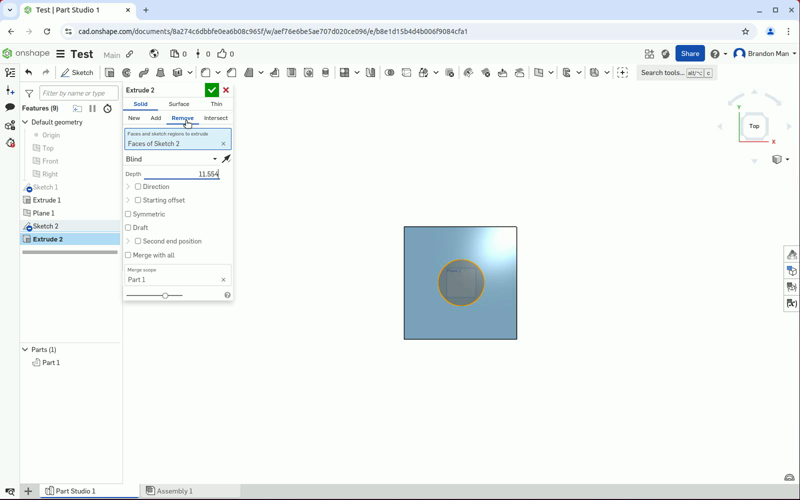
key(tab, 6)
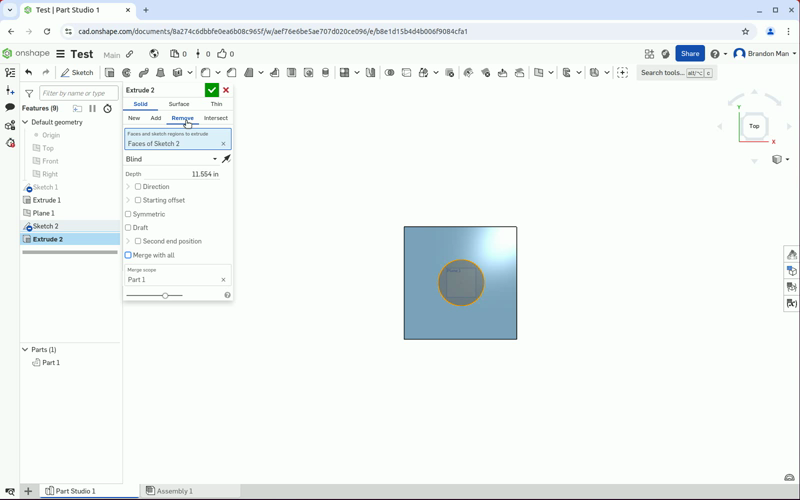
key(space)
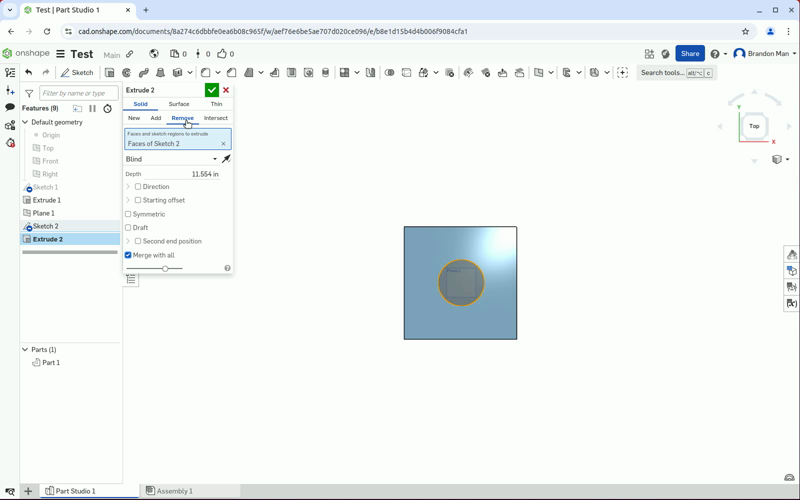
key(enter)
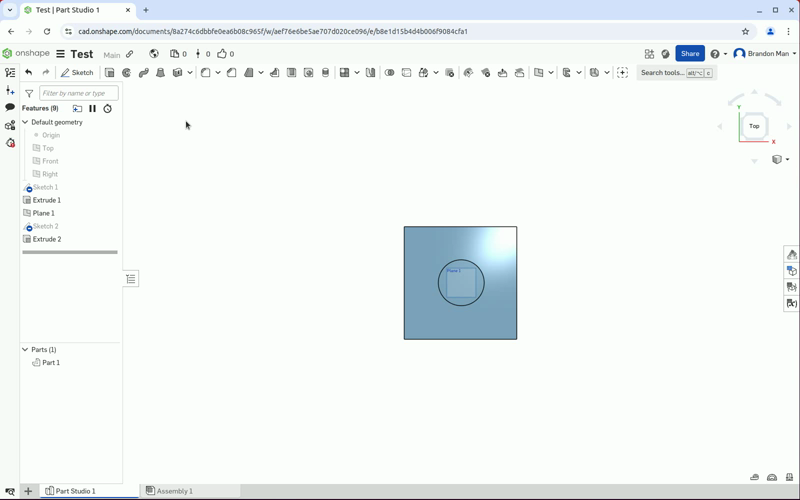
key(shift+h)
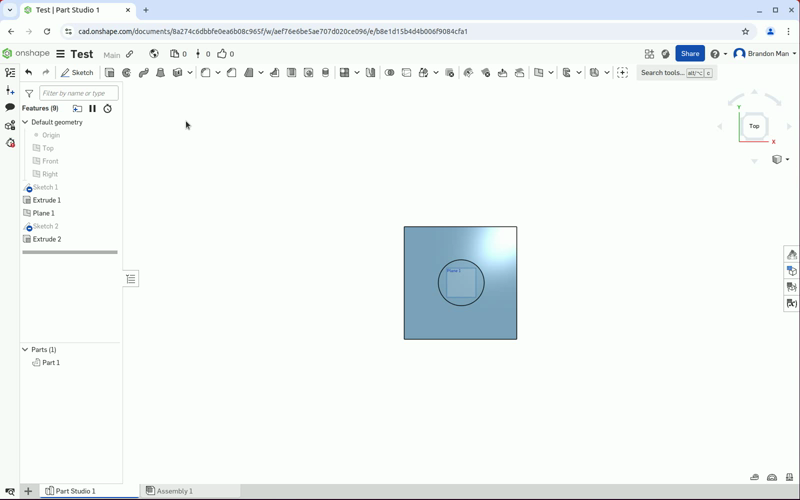
key(shift+h)
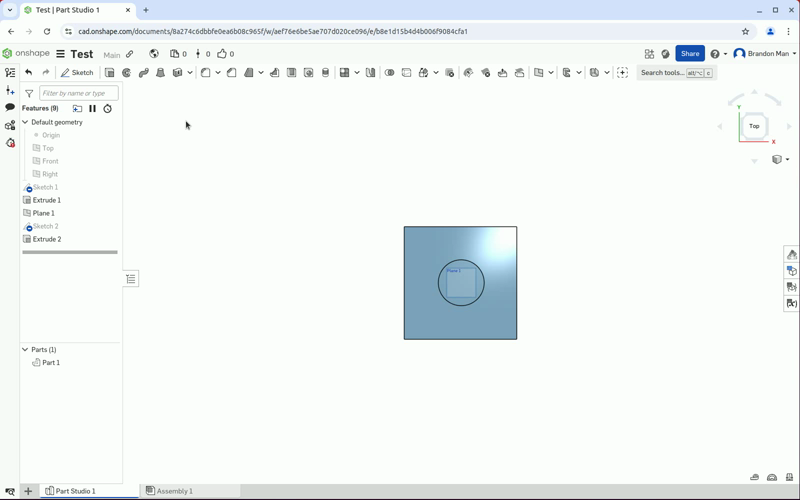
mouse_move(73, 189)
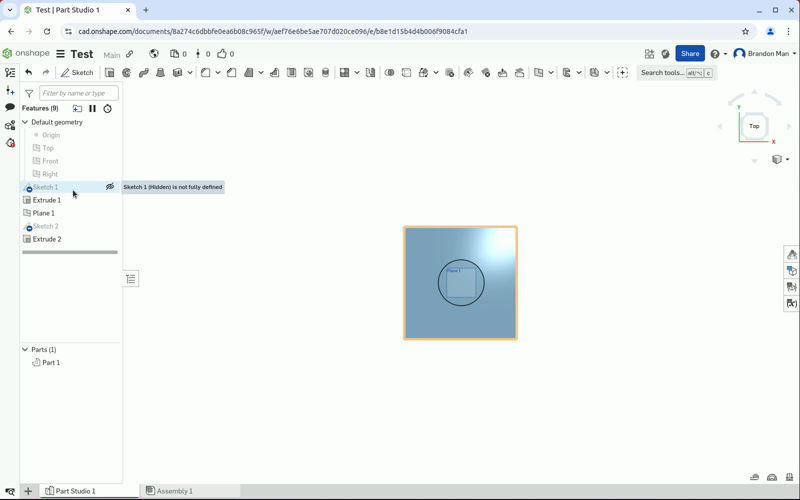
click(73, 189)
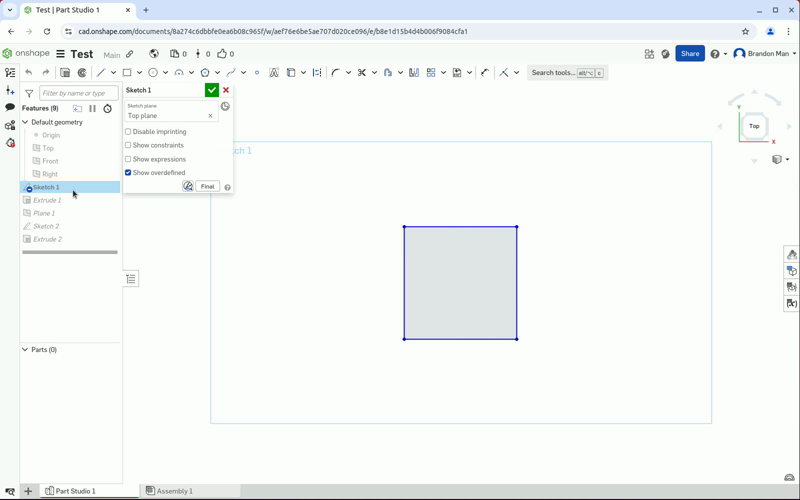
mouse_move(229, 92)
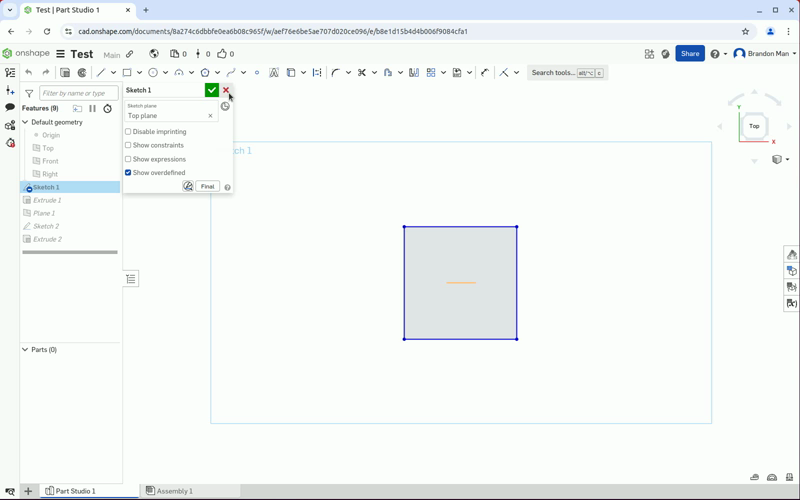
click(229, 92)
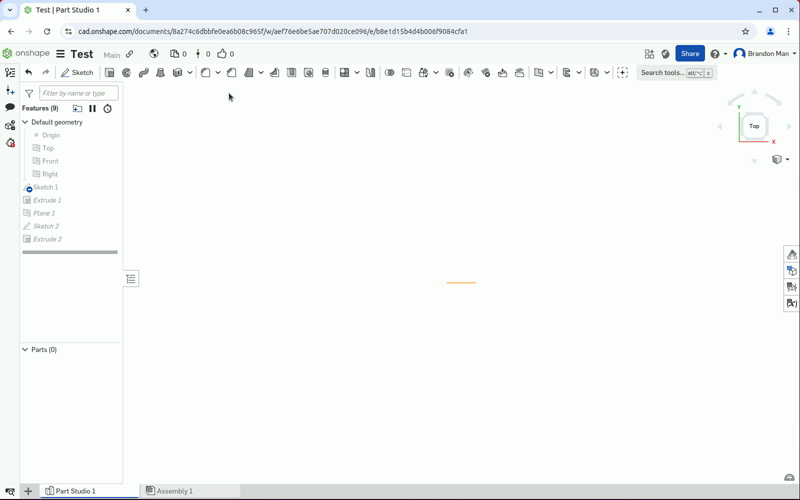
mouse_move(73, 352)
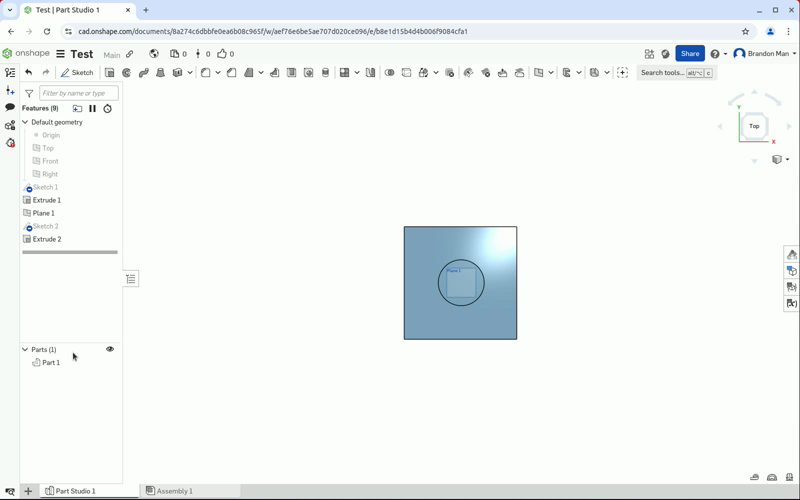
key(y)
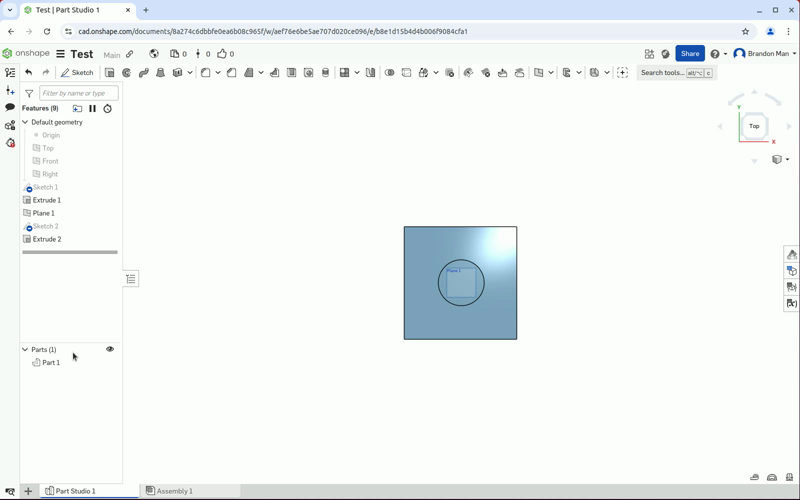
key(shift+p)
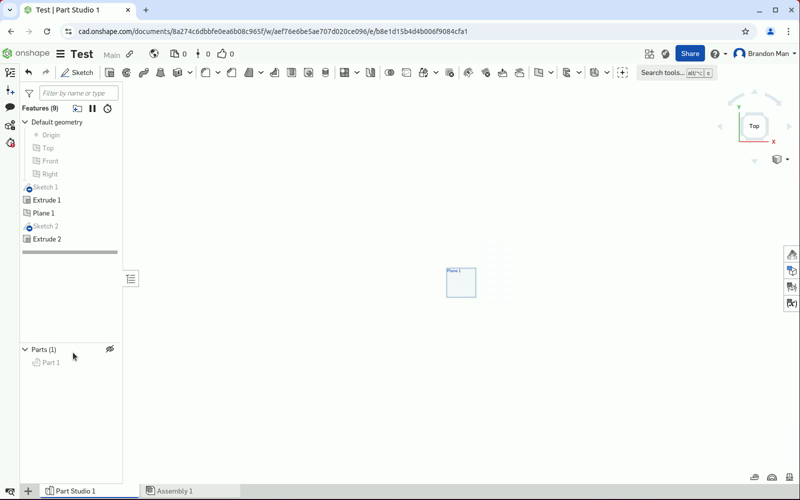
key(space)
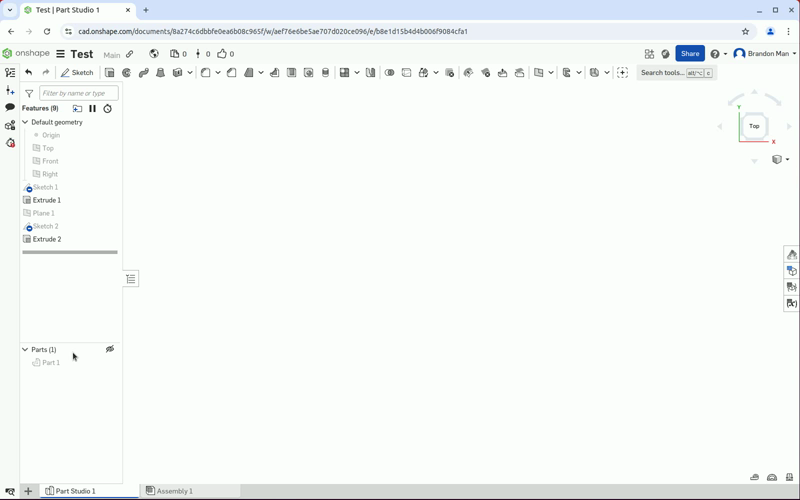
key_down(shift)
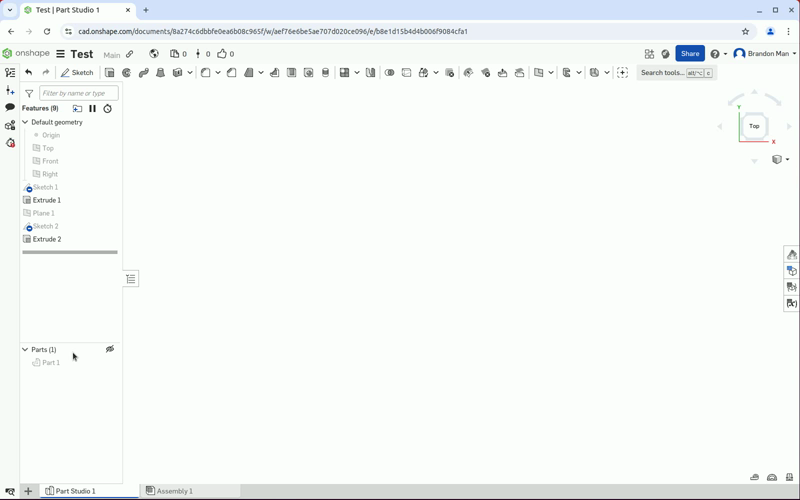
key(up)
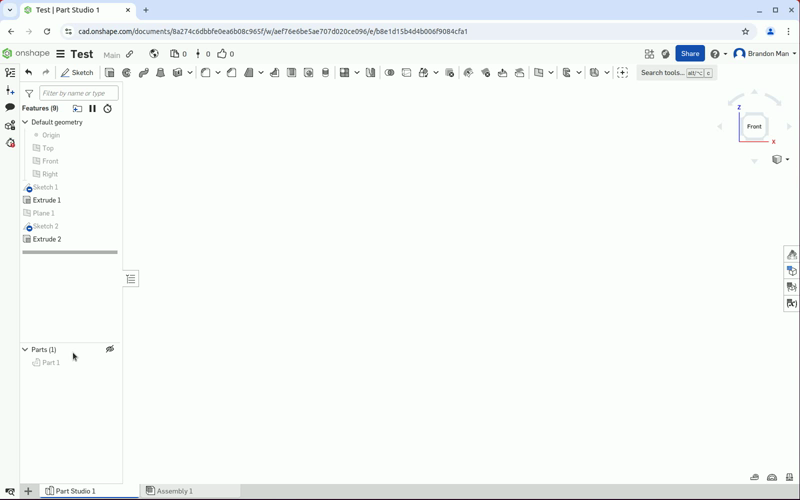
key_up(shift)
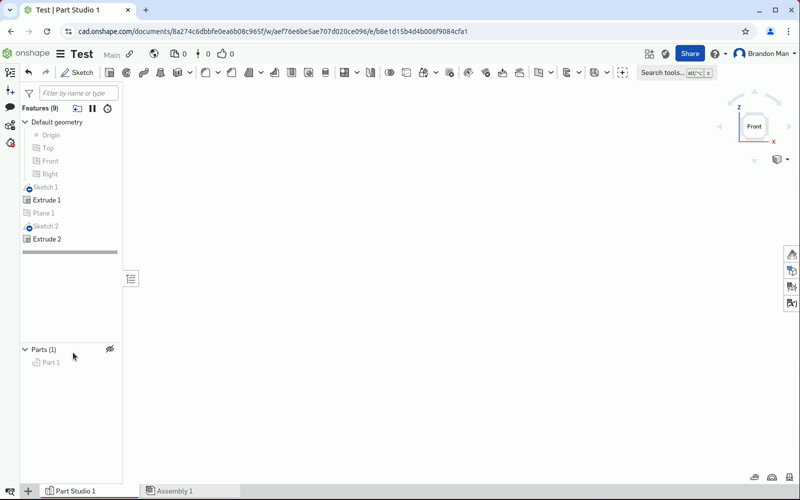
mouse_move(73, 352)
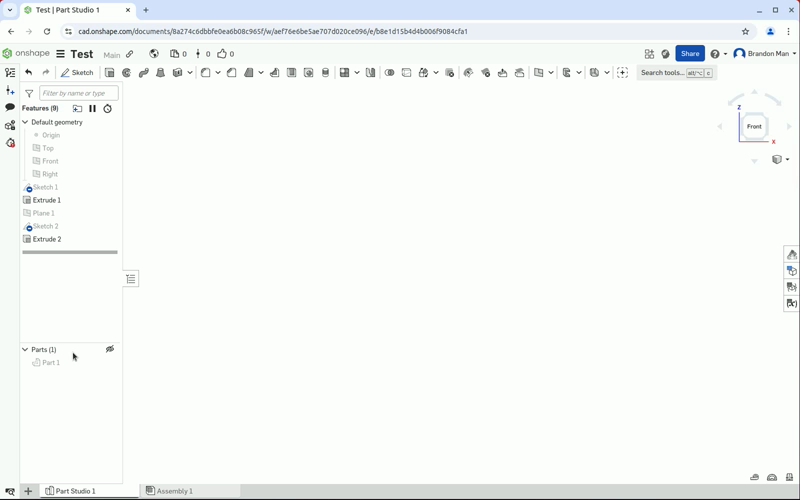
key(shift+y)
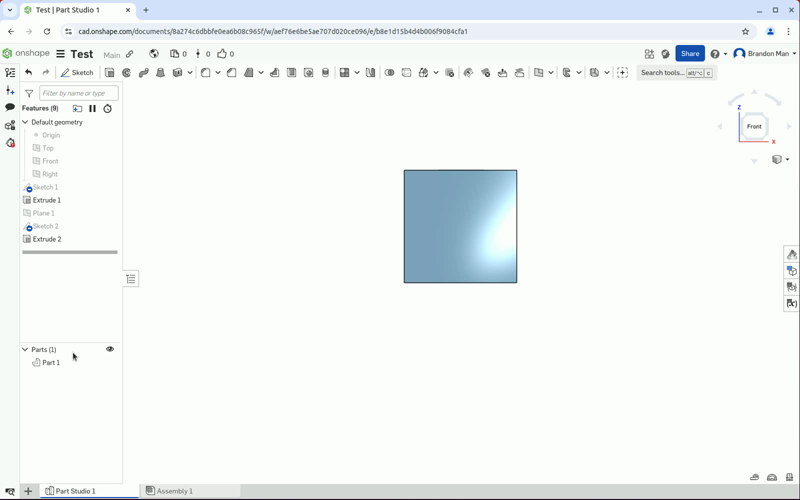
mouse_move(541, 75)
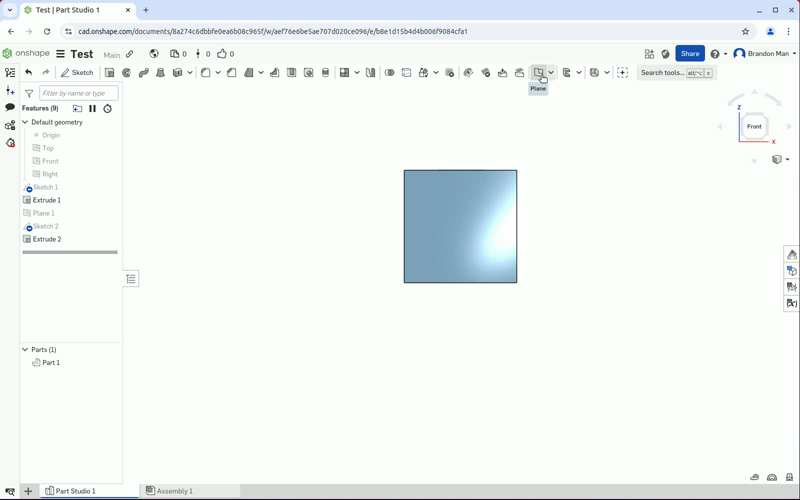
click(541, 75)
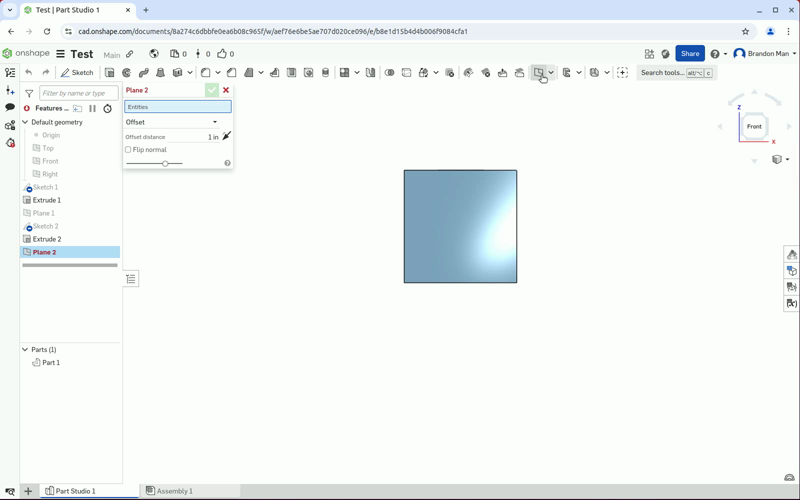
mouse_move(73, 163)
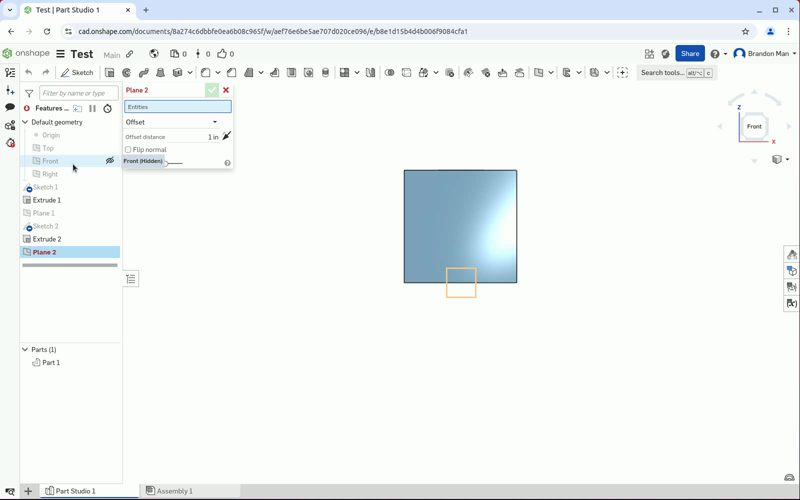
click(73, 163)
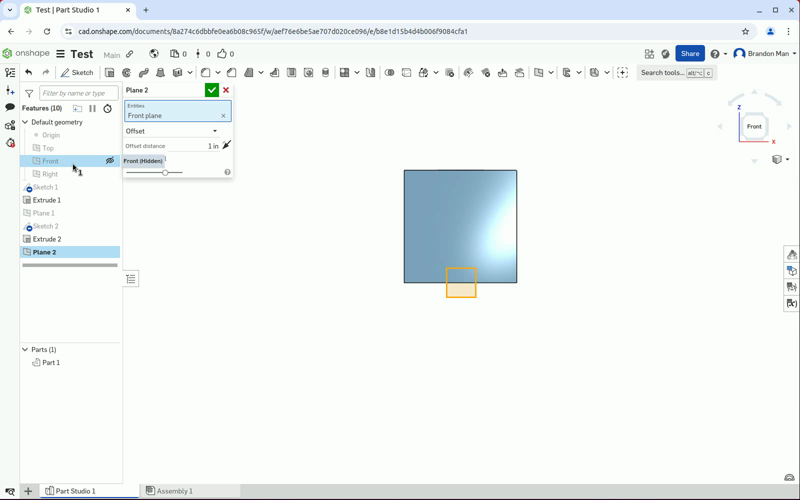
key(tab, 2)
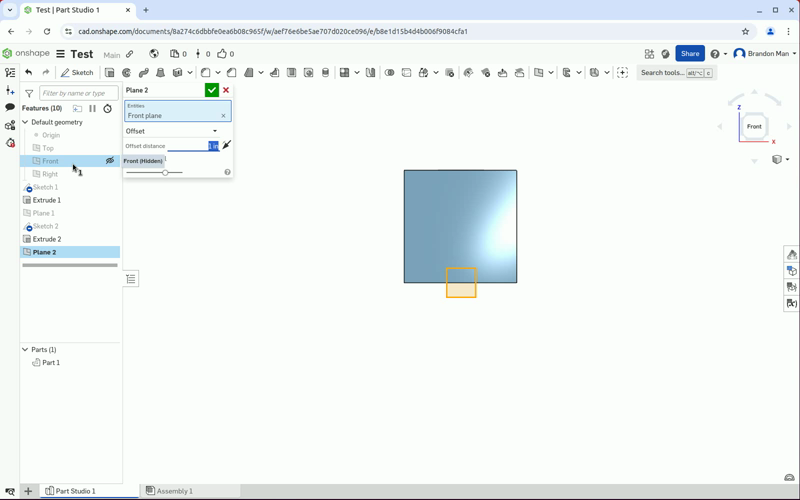
text(11.554)
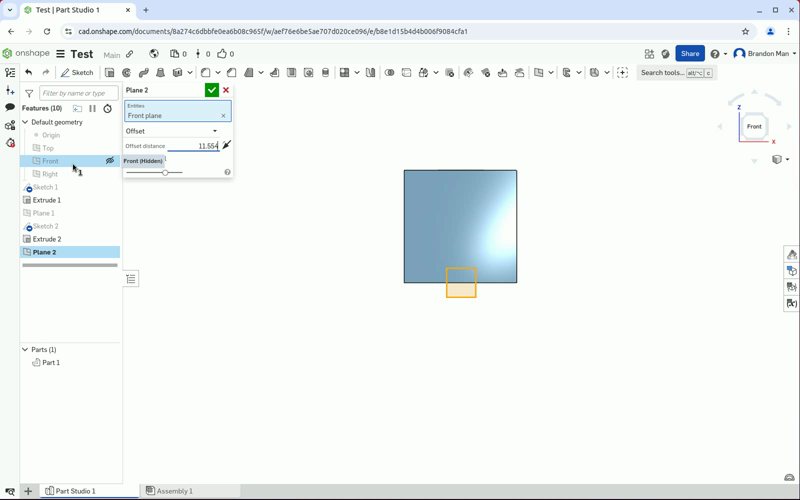
key(enter, 2)
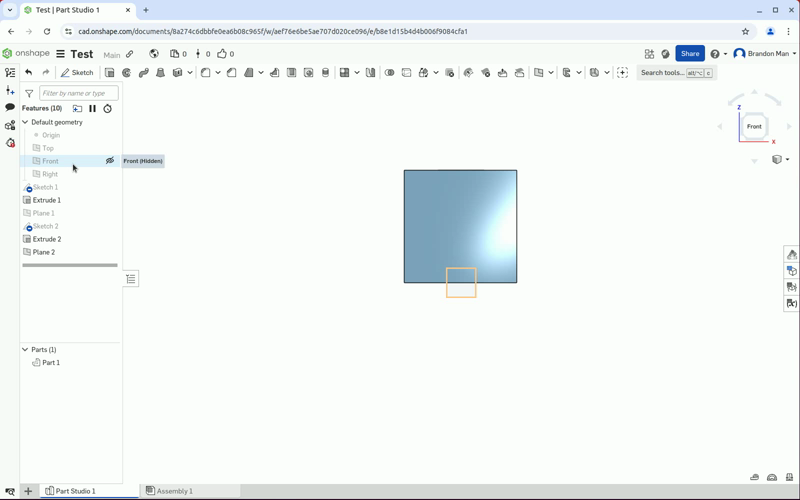
key(shift+s)
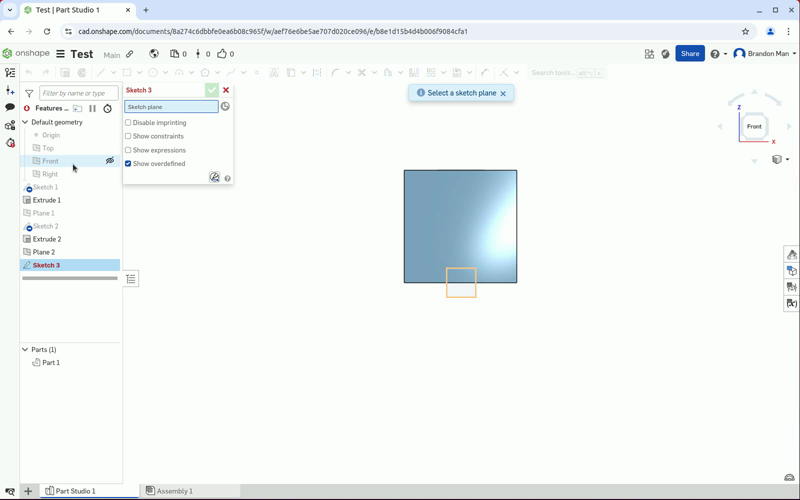
mouse_move(73, 254)
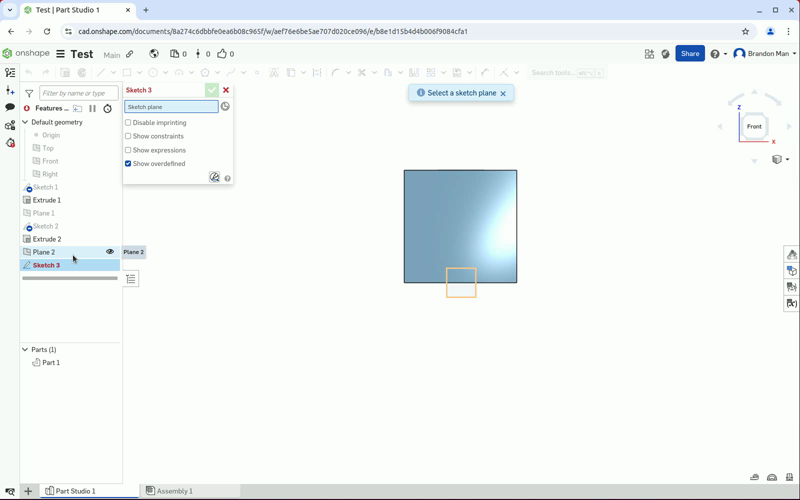
click(73, 254)
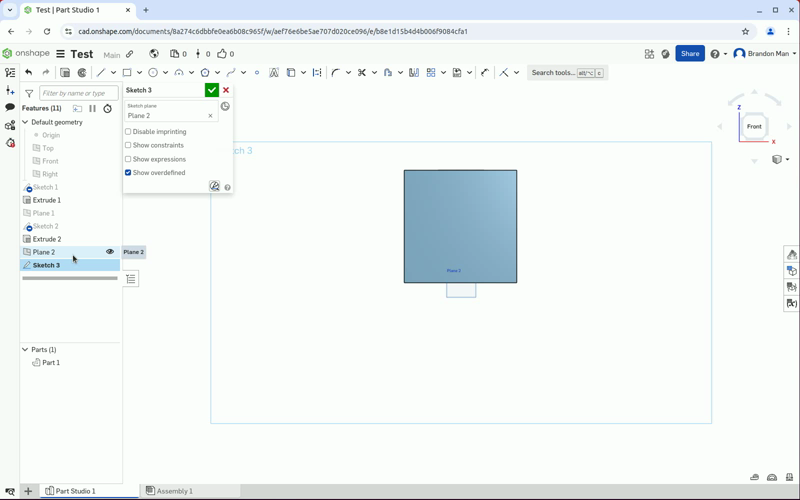
mouse_move(73, 352)
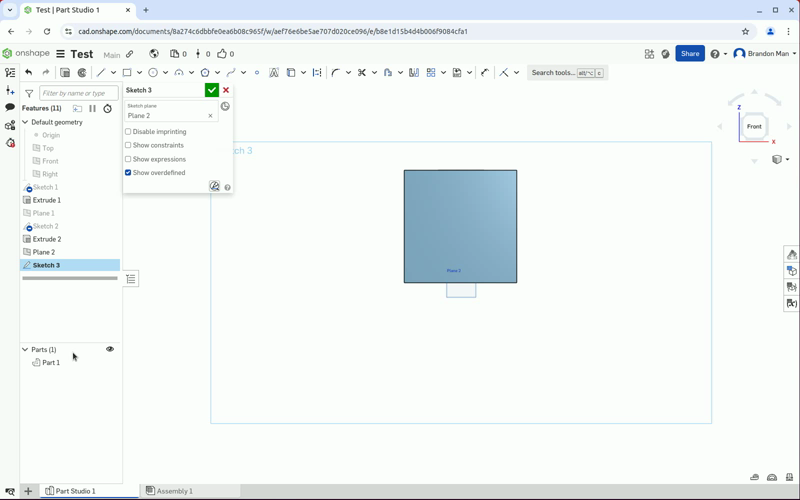
key(y)
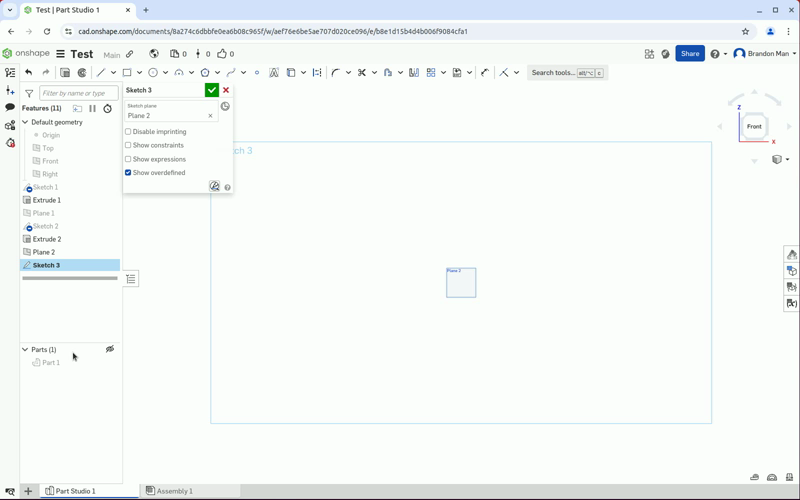
key(c)
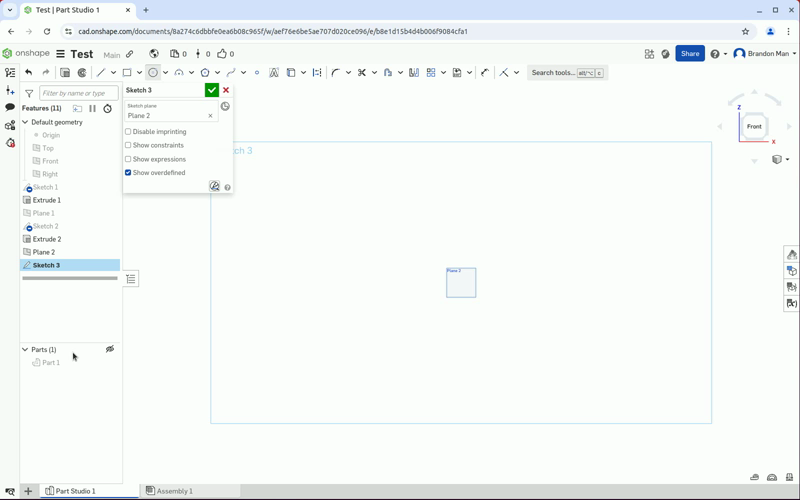
key_down(shift)
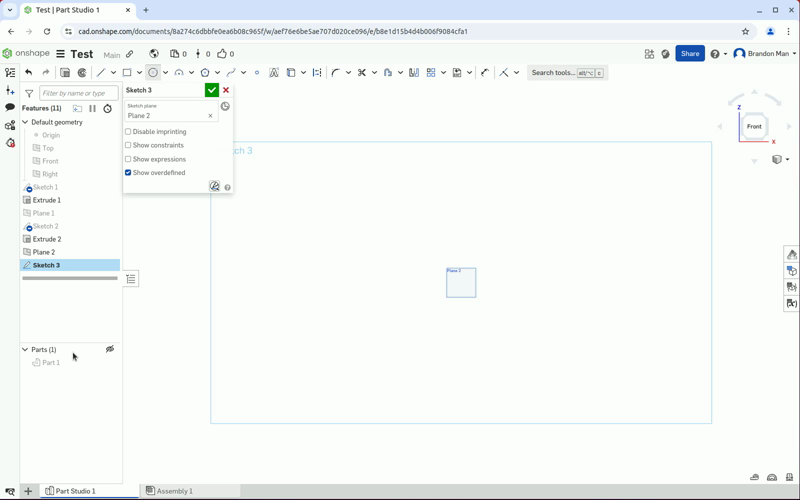
mouse_move(461, 226)
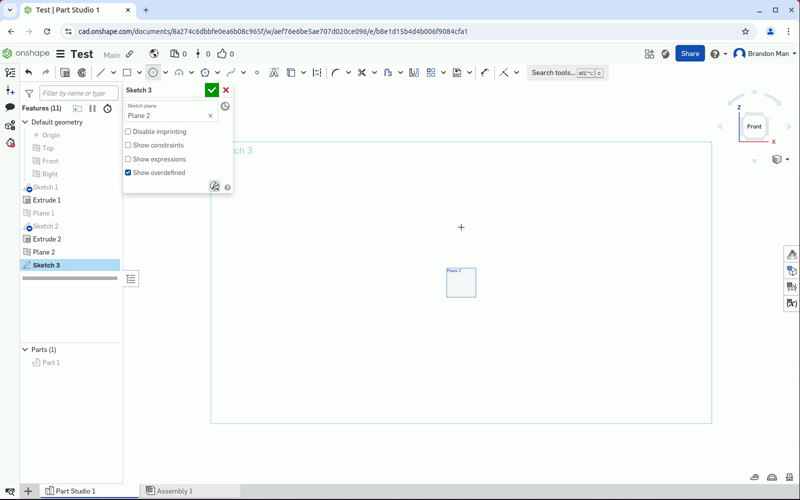
click(461, 226)
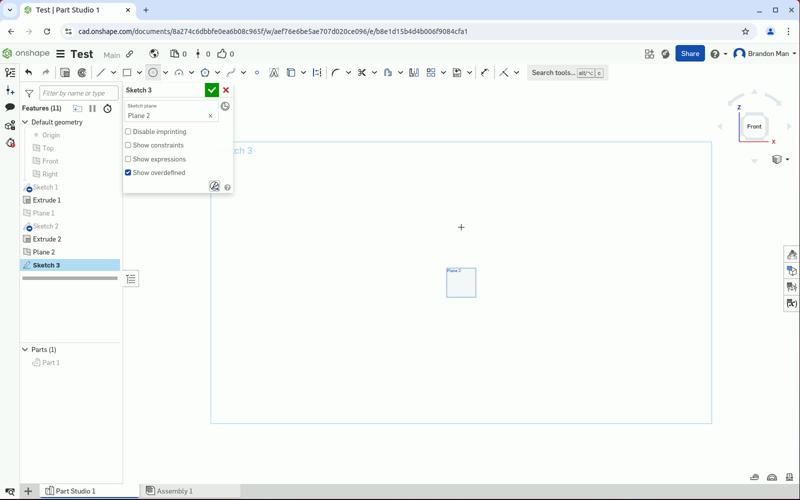
key_up(shift)
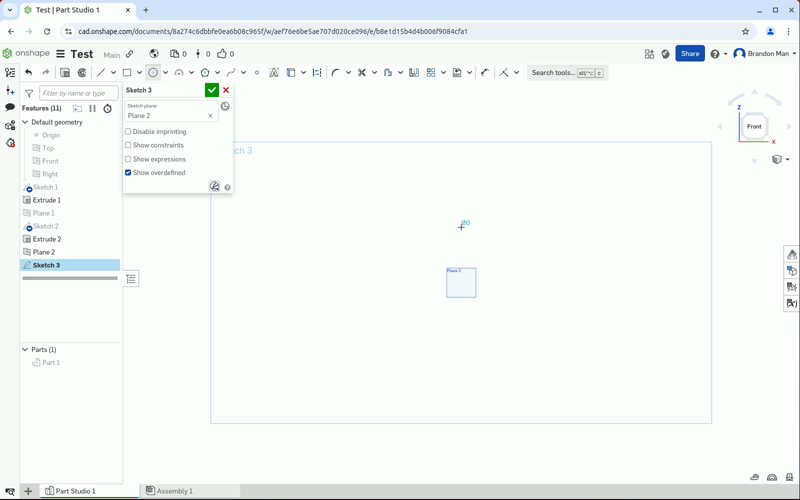
mouse_move(495, 226)
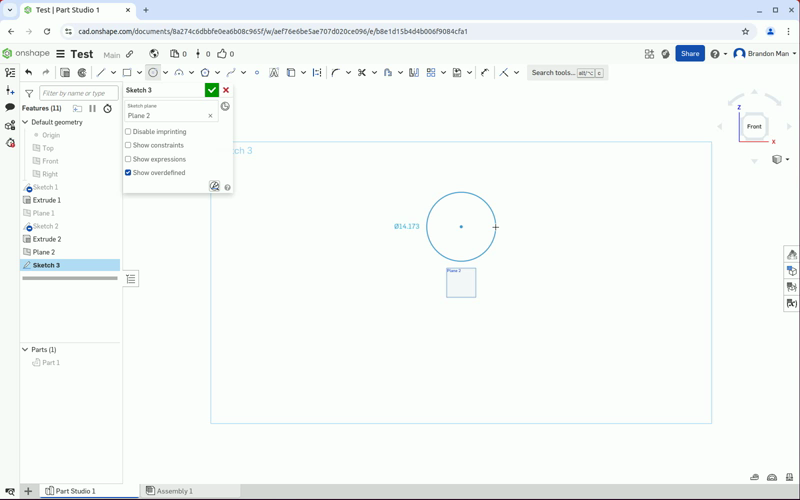
click(495, 226)
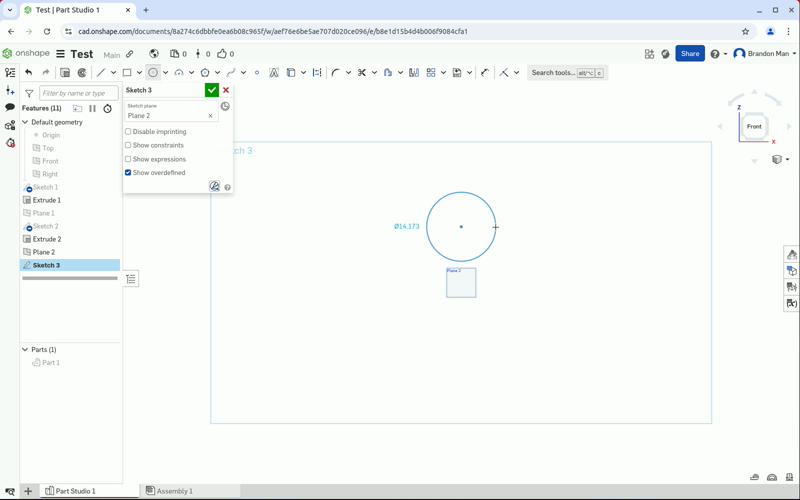
key(esc)
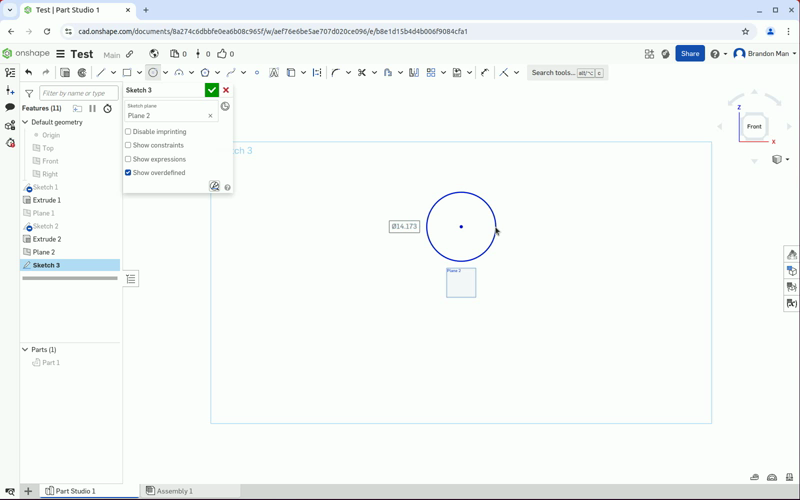
key(c)
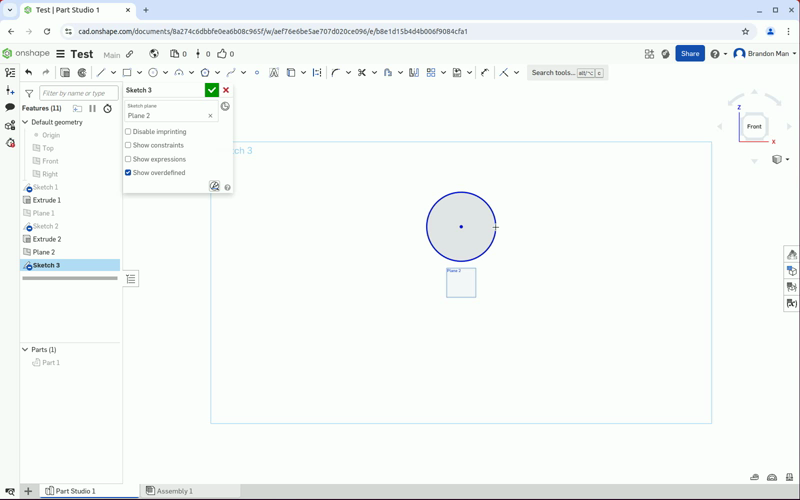
key_down(shift)
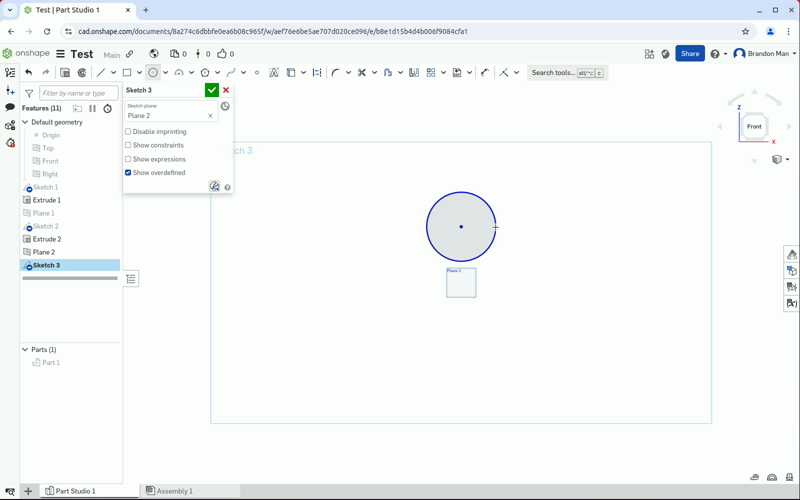
mouse_move(461, 226)
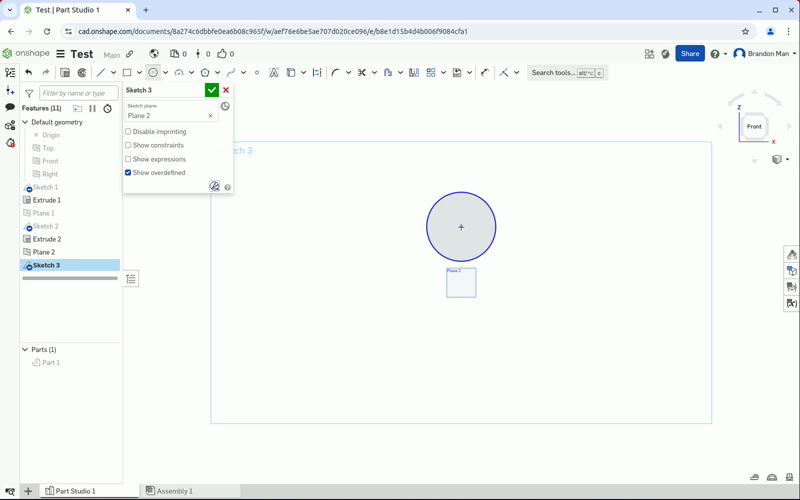
click(461, 226)
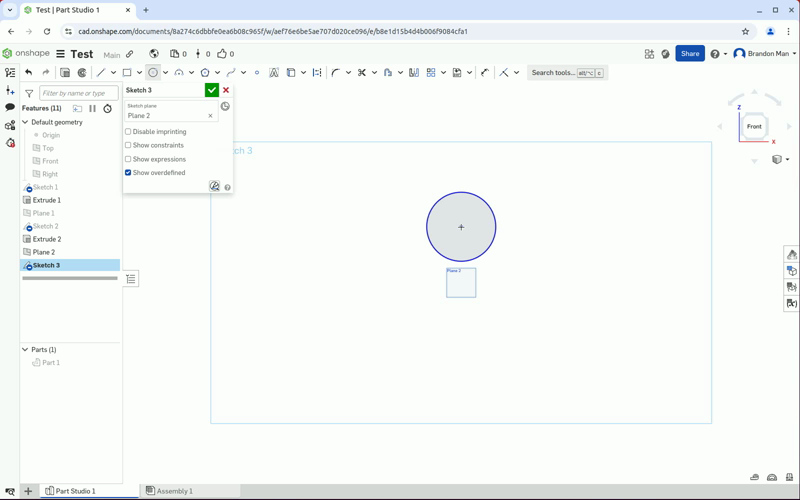
key_up(shift)
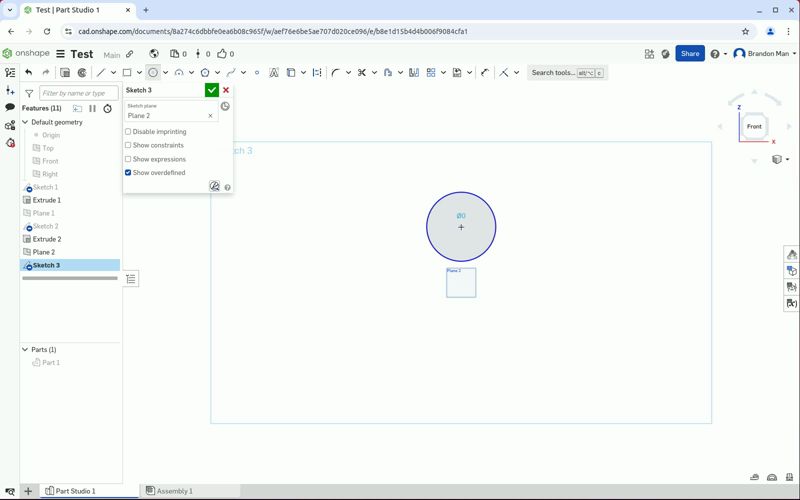
mouse_move(478, 226)
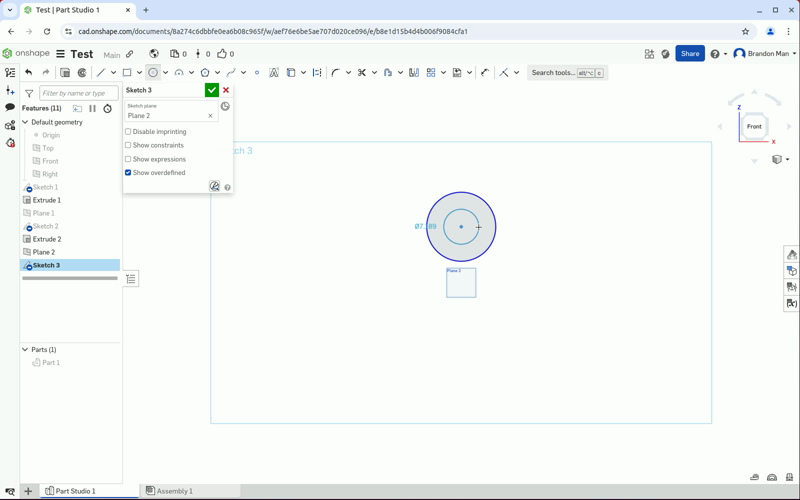
click(478, 226)
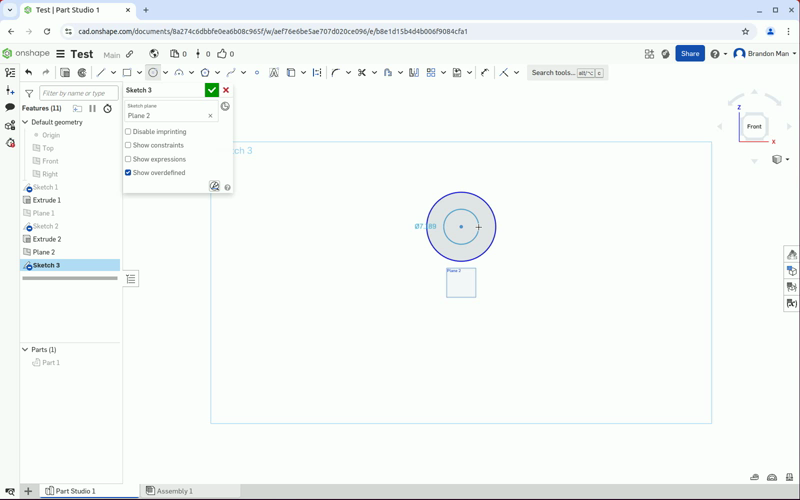
key(esc)
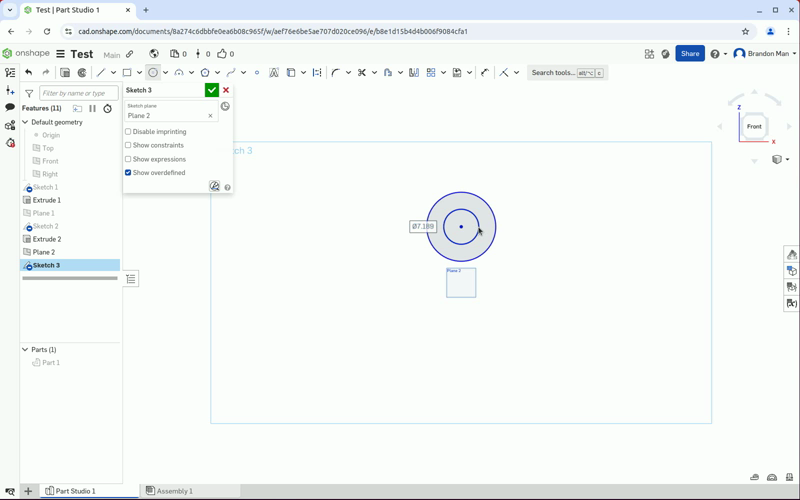
mouse_move(478, 218)
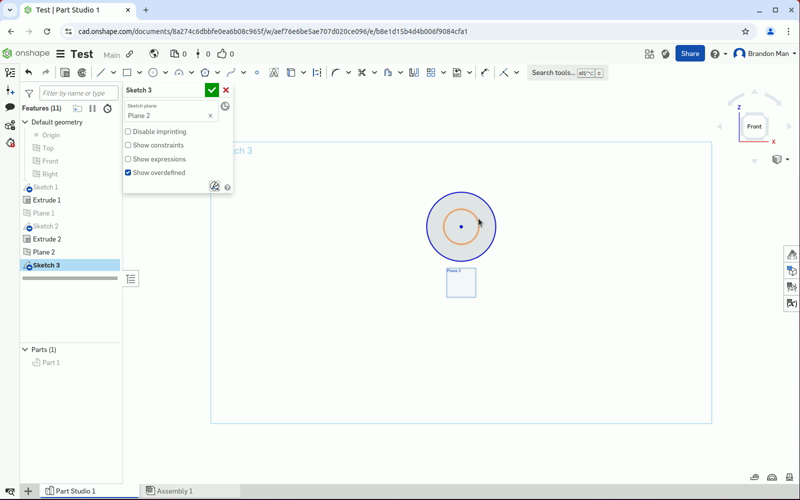
click(478, 218)
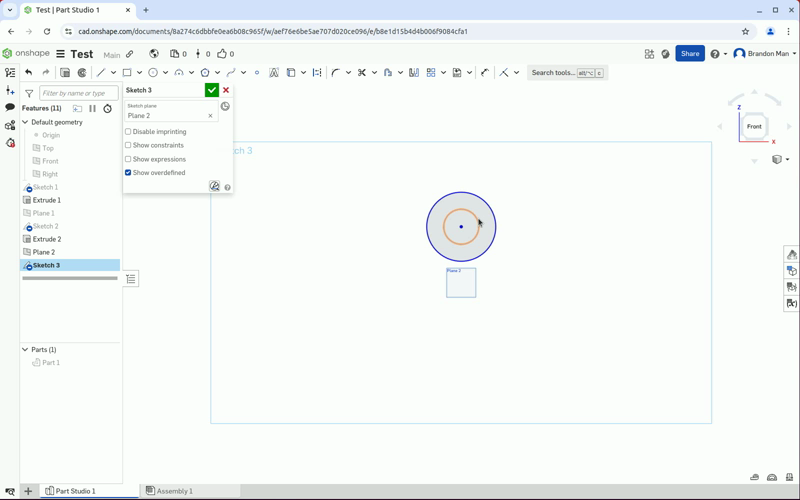
mouse_move(73, 352)
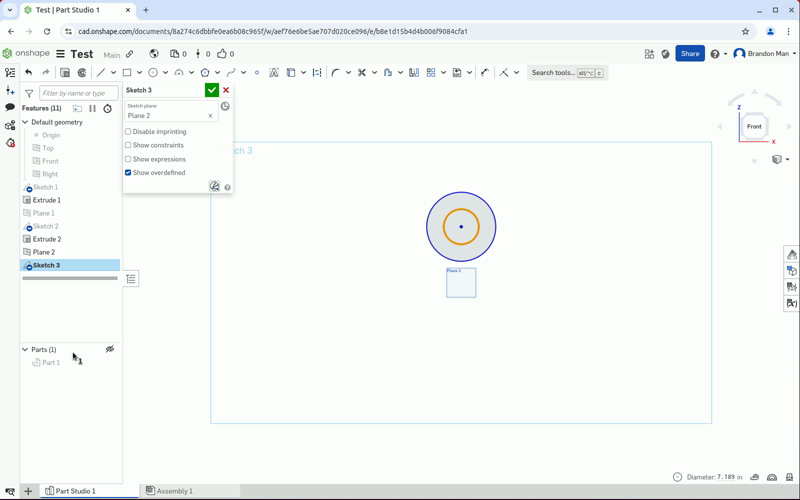
key(shift+y)
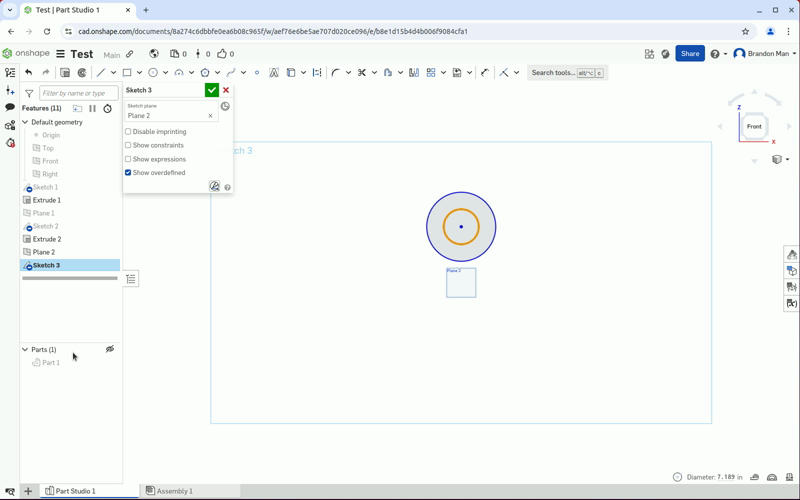
key(shift+e)
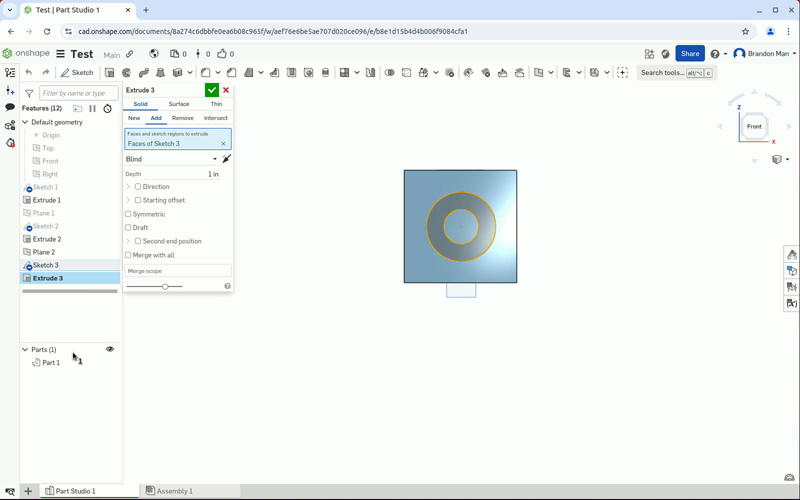
mouse_move(143, 106)
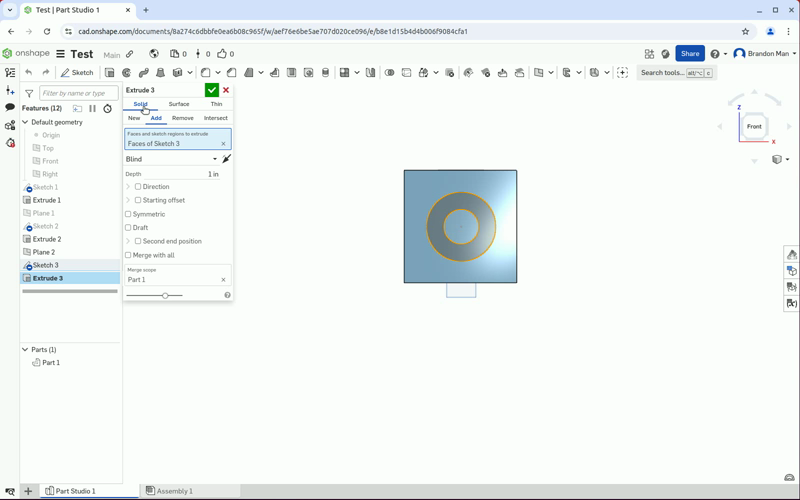
click(143, 106)
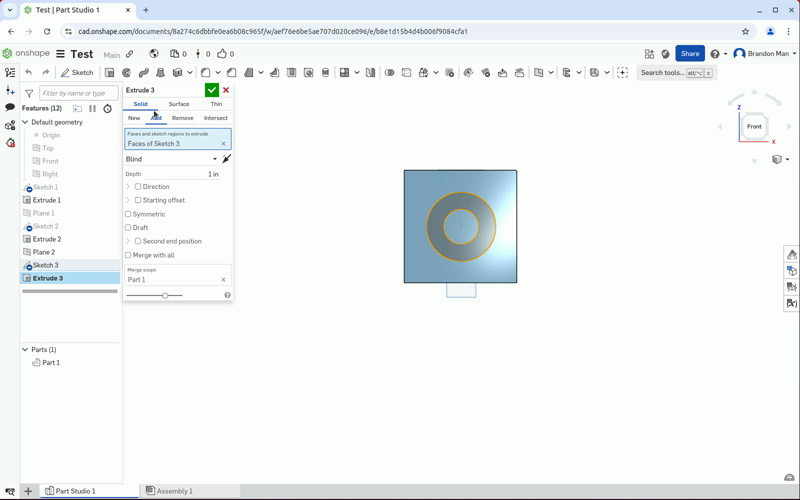
mouse_move(186, 120)
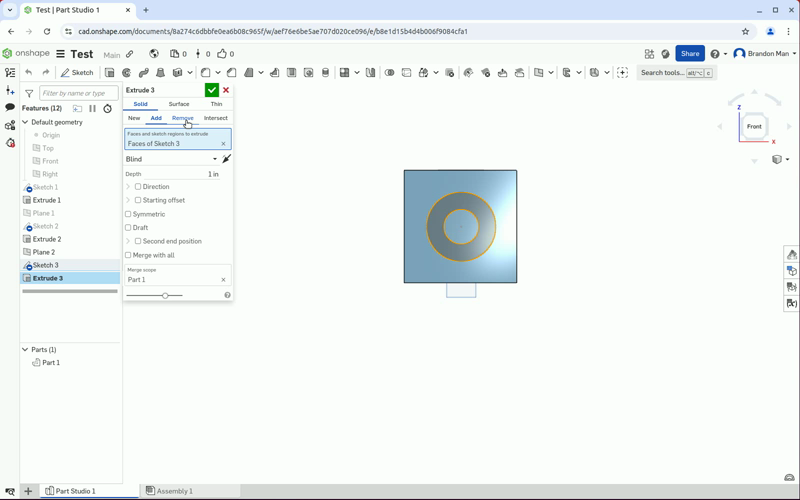
click(186, 120)
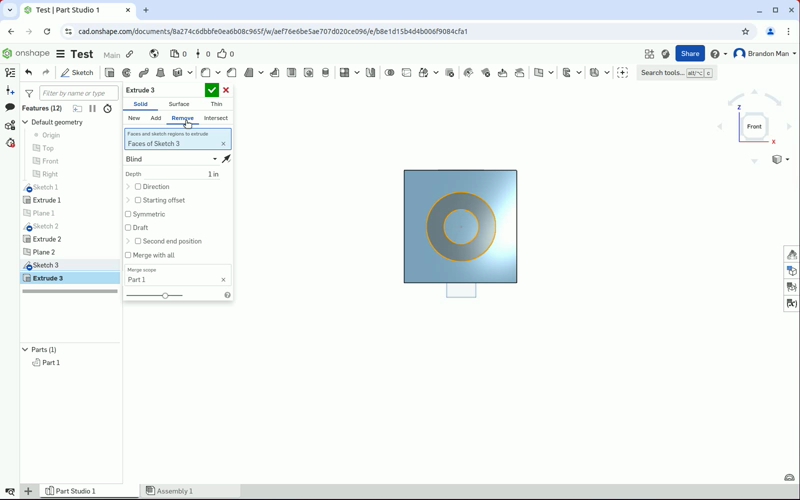
key(tab, 4)
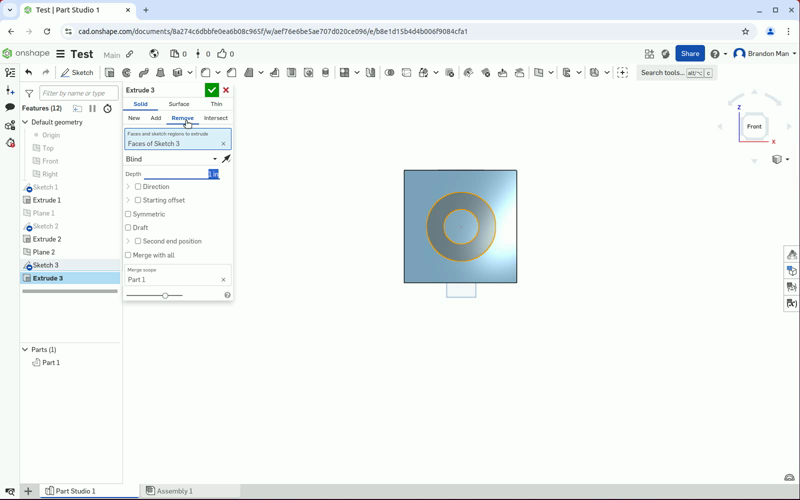
text(2.407)
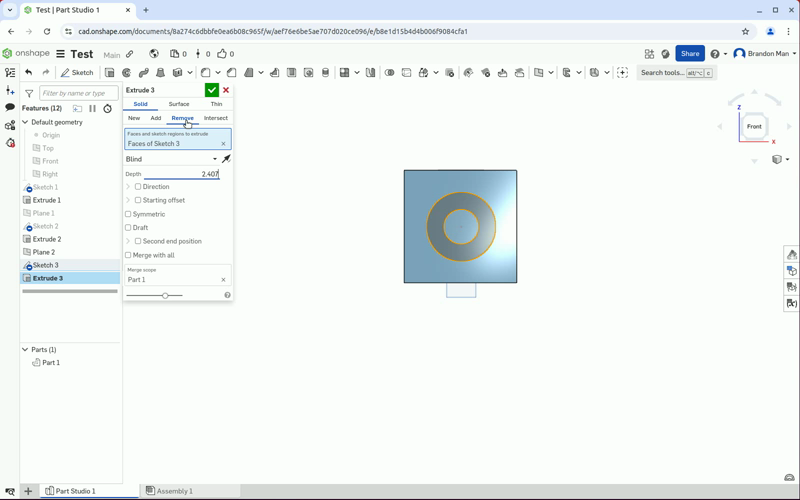
key(tab, 6)
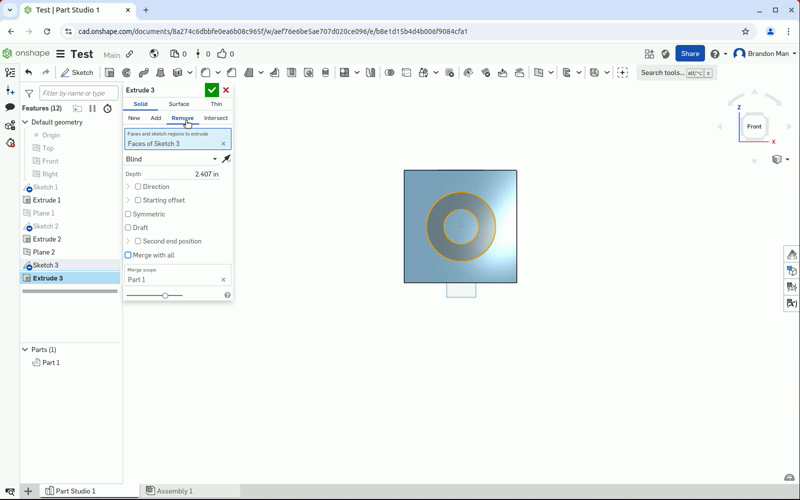
key(space)
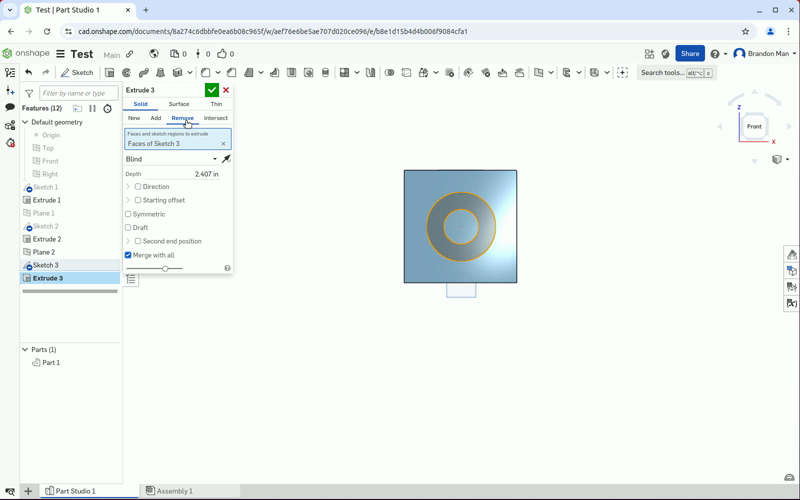
key(enter)
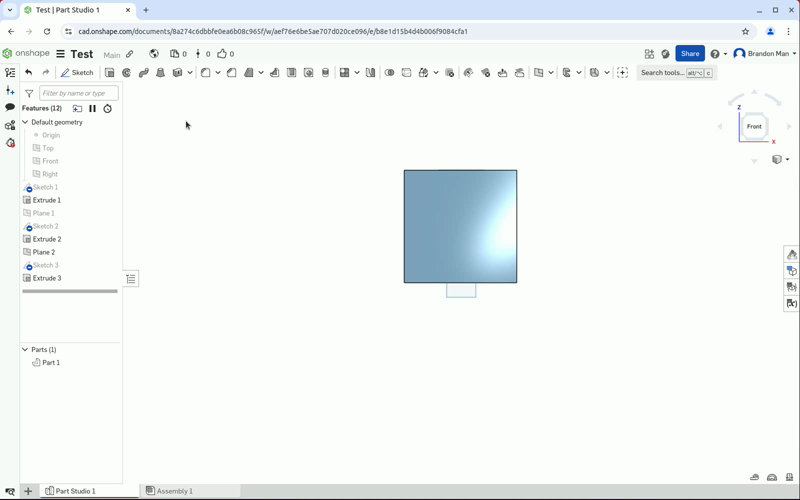
key(shift+h)
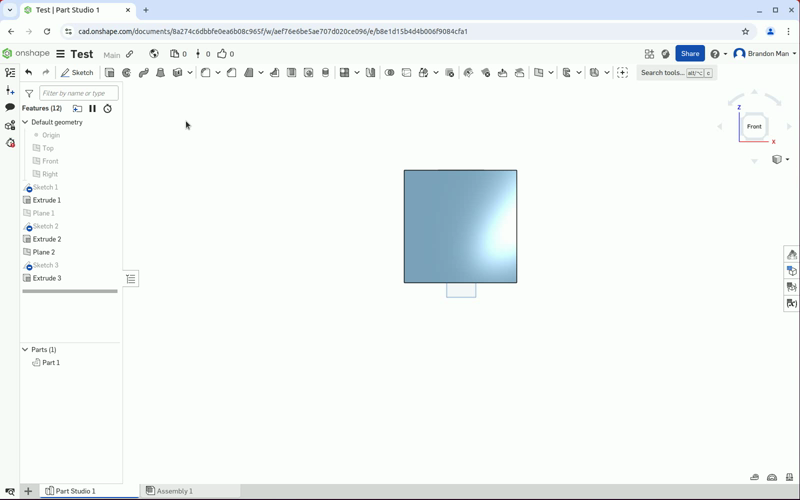
key(shift+h)
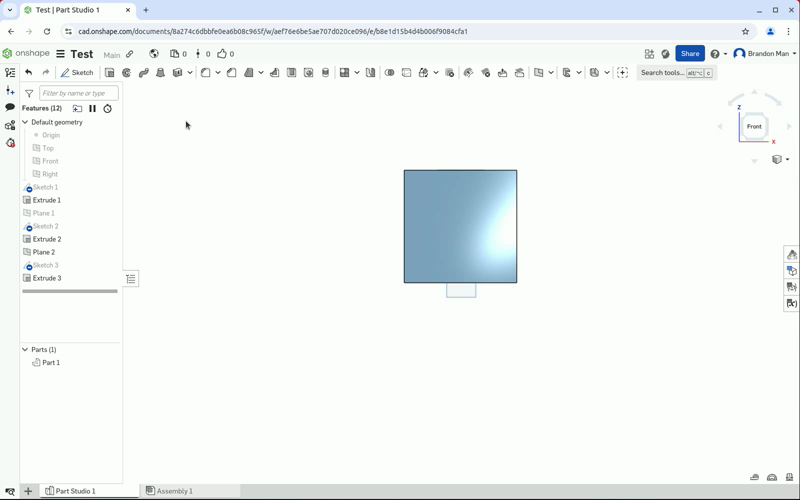
mouse_move(73, 189)
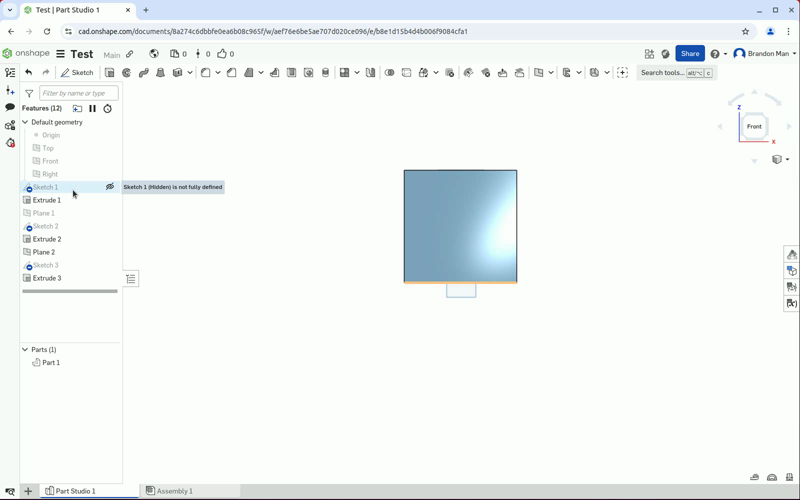
click(73, 189)
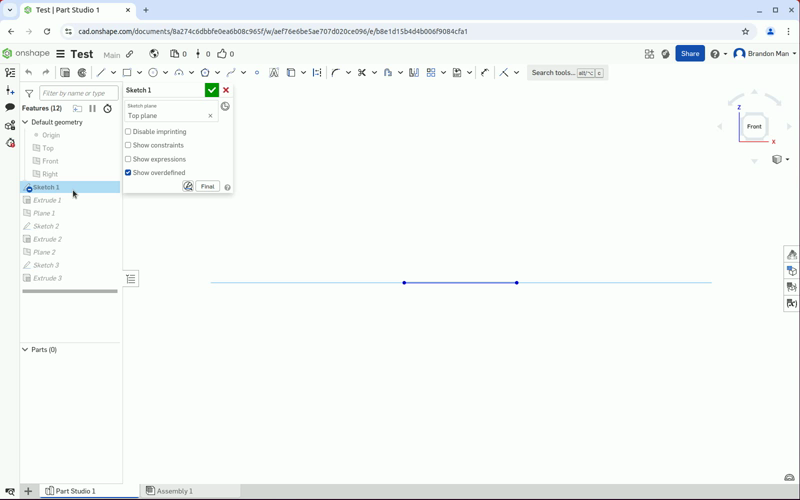
mouse_move(229, 92)
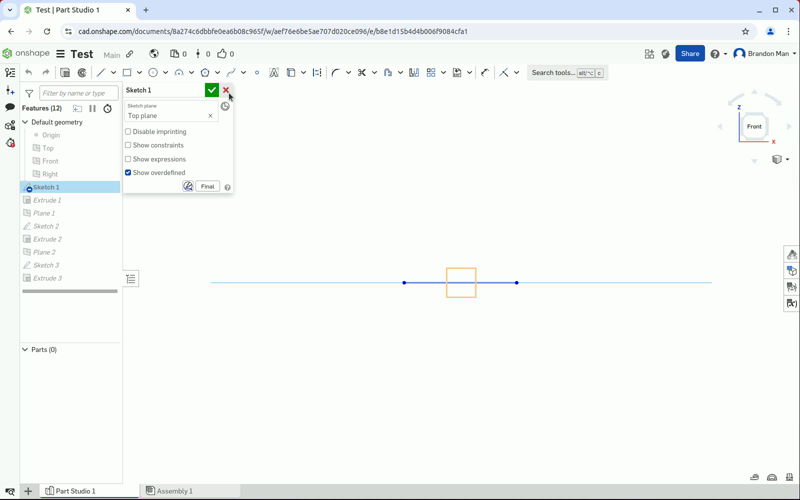
click(229, 92)
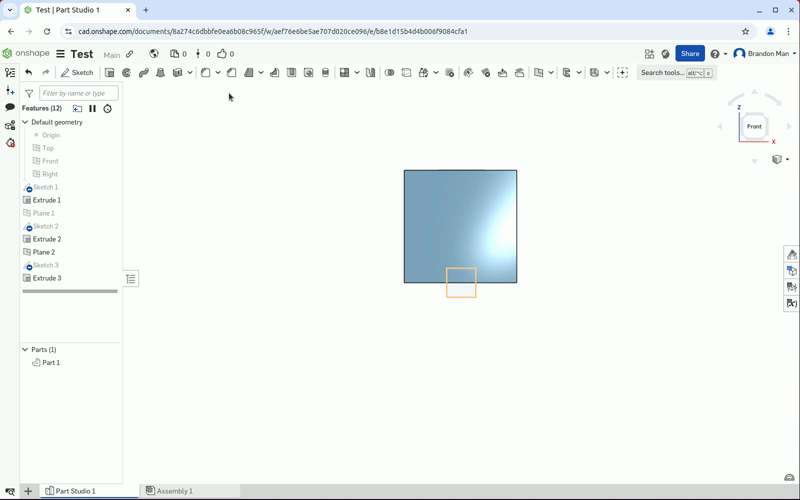
mouse_move(73, 352)
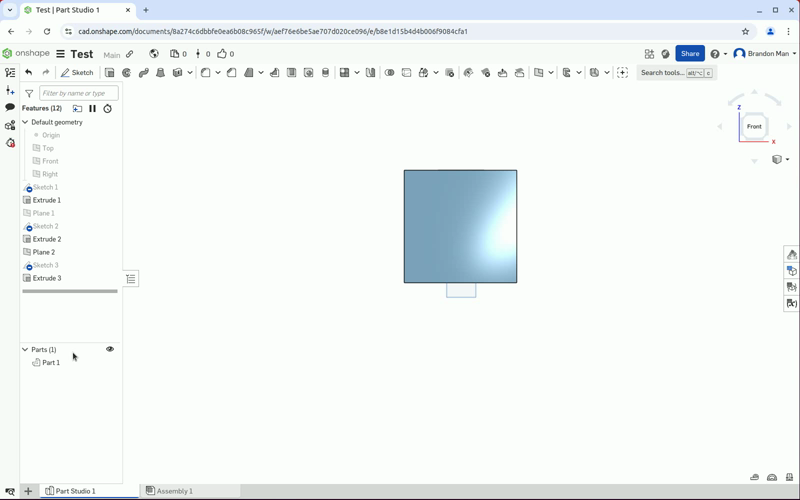
key(y)
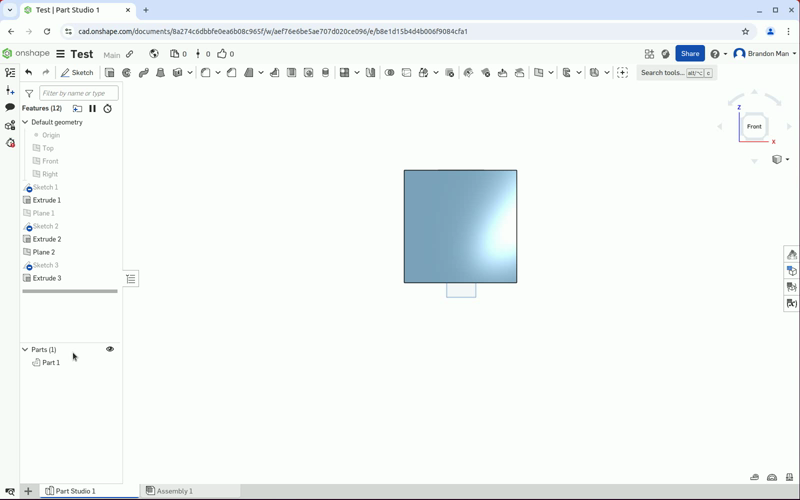
key(shift+p)
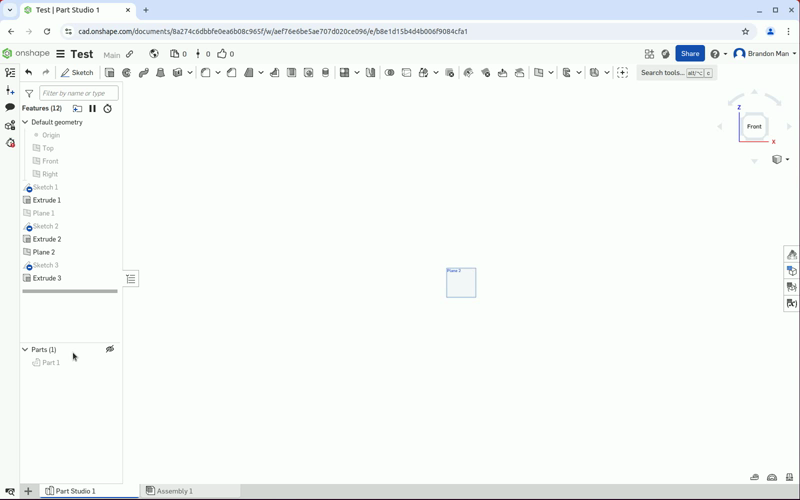
key(space)
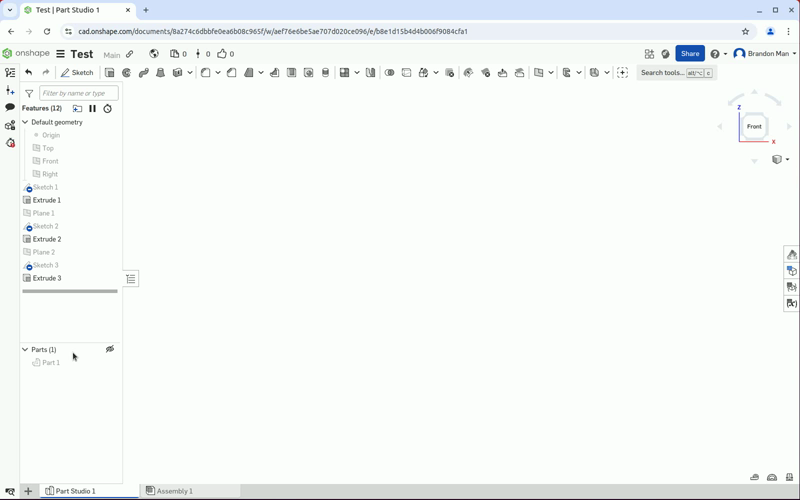
key_down(shift)
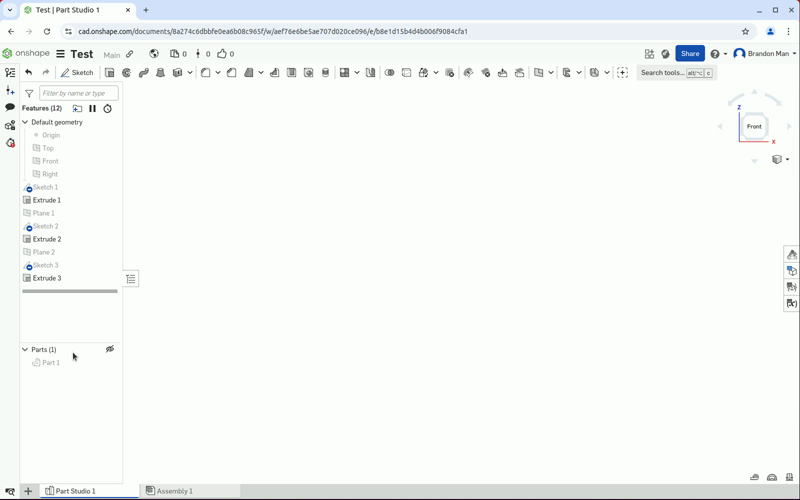
key(left)
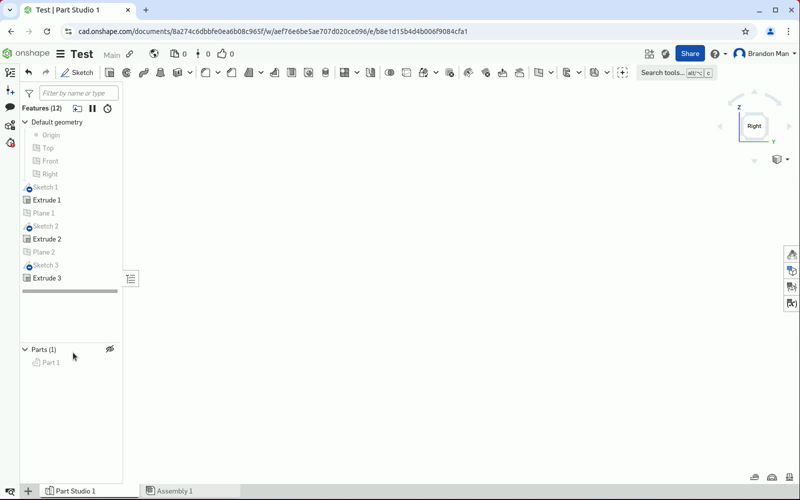
key_up(shift)
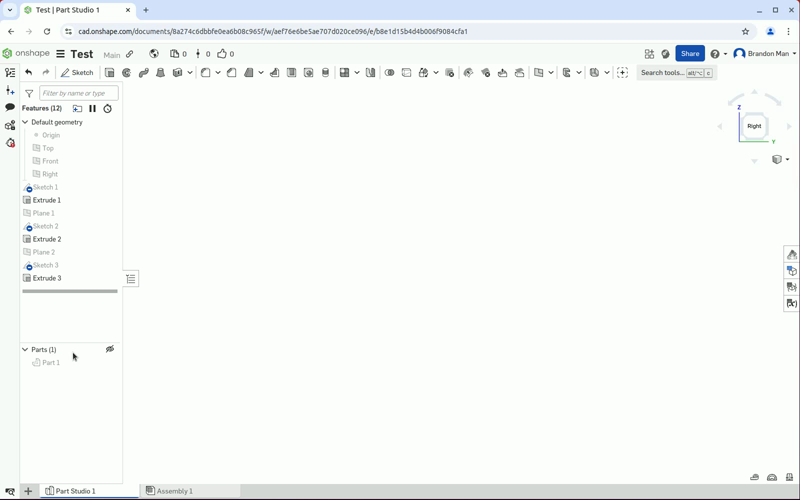
mouse_move(73, 352)
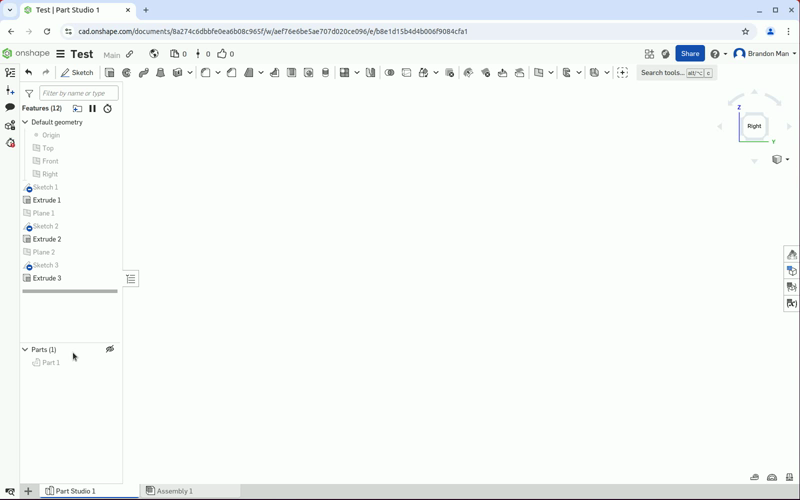
key(shift+y)
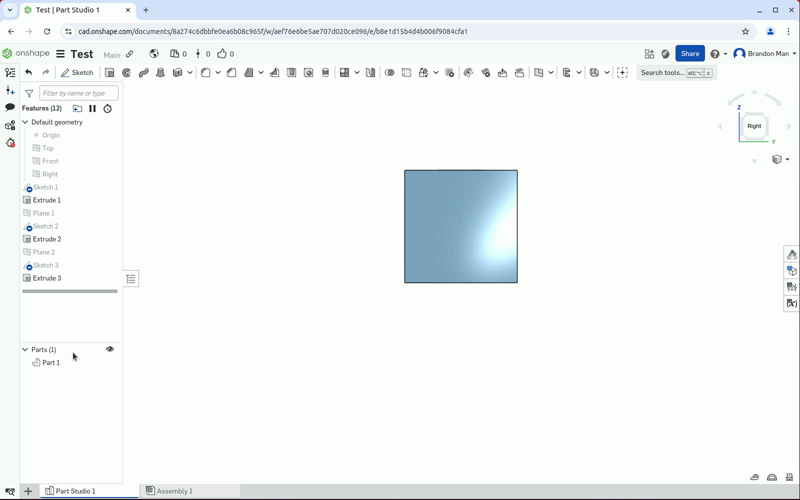
mouse_move(541, 75)
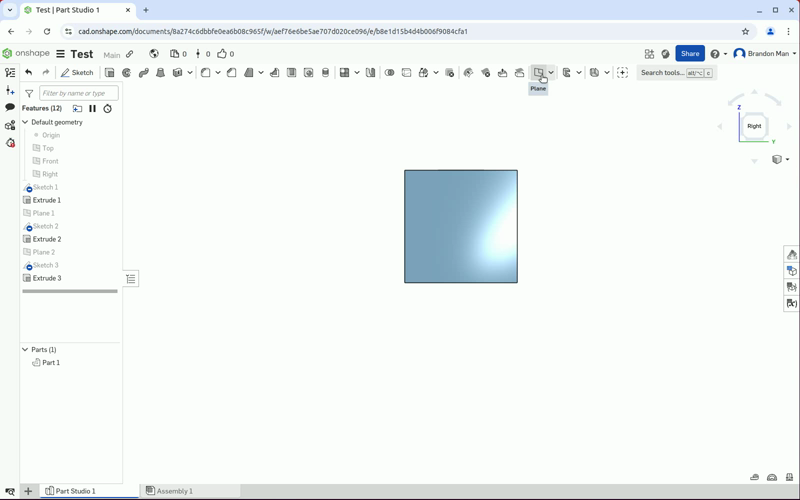
click(541, 75)
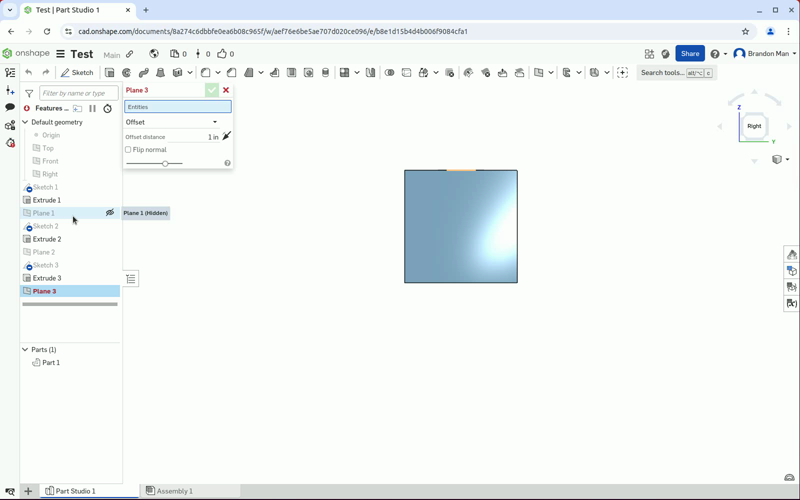
scroll(3)
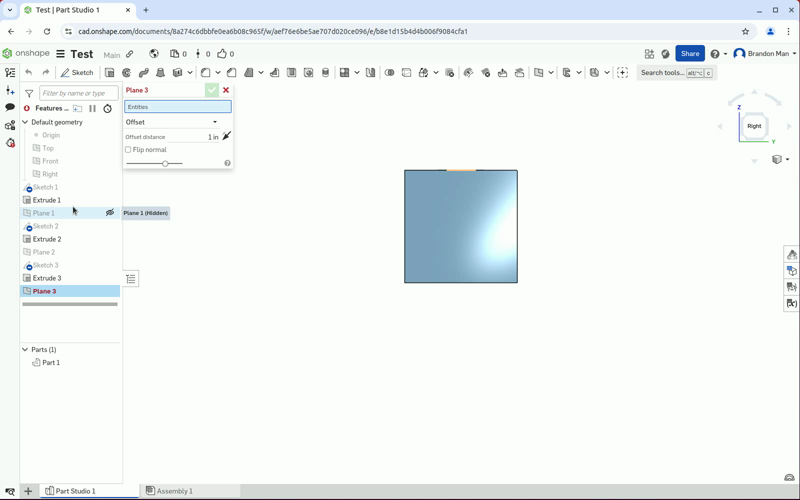
mouse_move(73, 176)
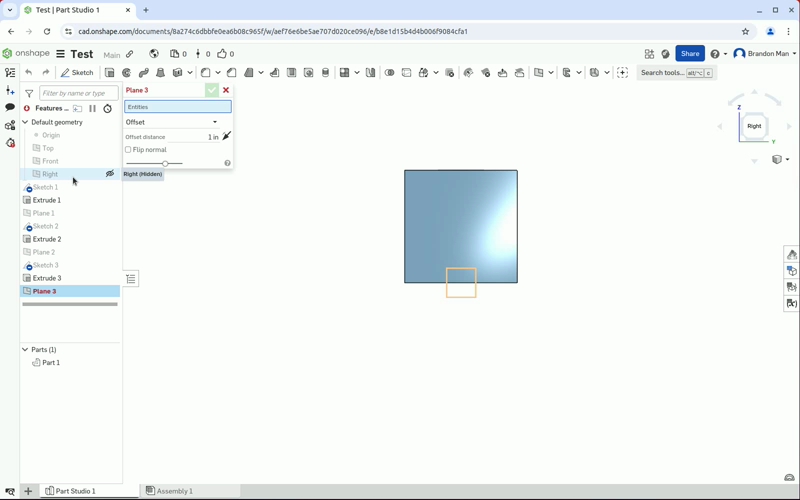
click(73, 176)
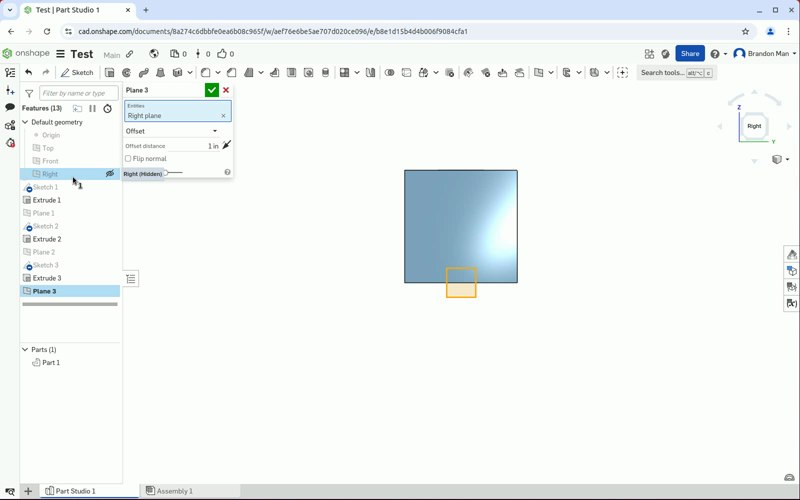
key(tab, 2)
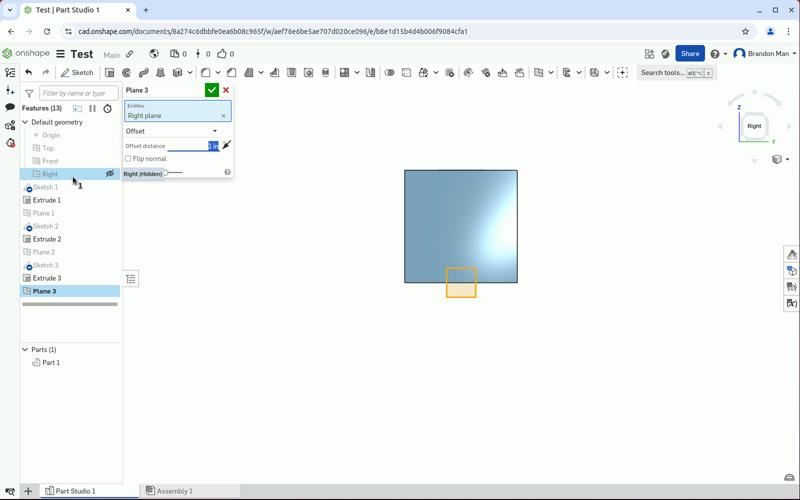
text(11.554)
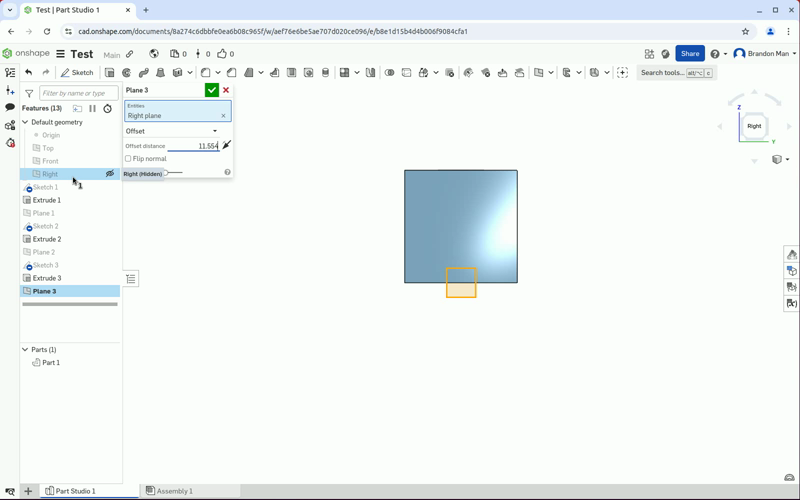
key(enter, 2)
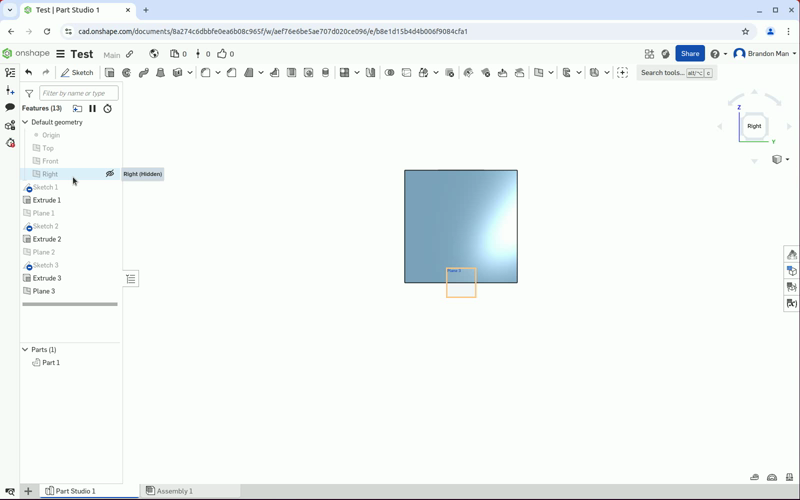
key(shift+s)
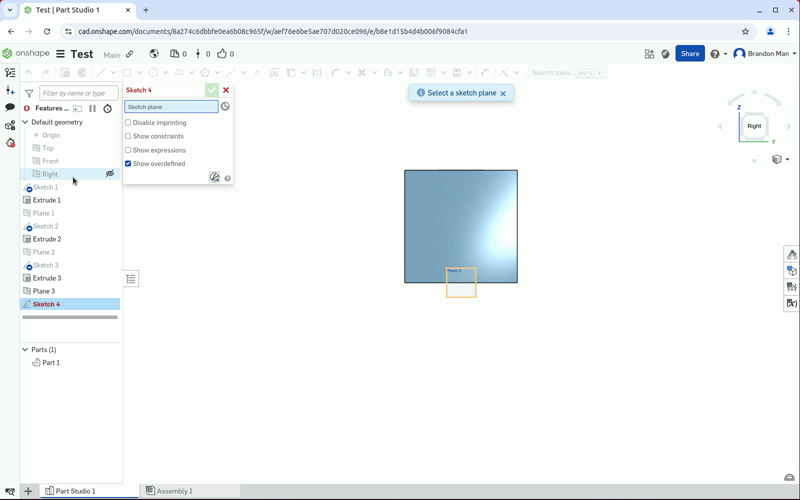
mouse_move(73, 293)
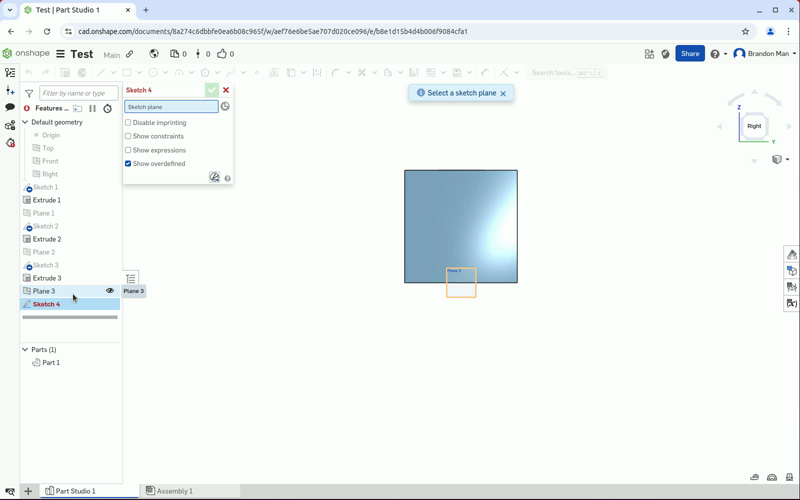
click(73, 293)
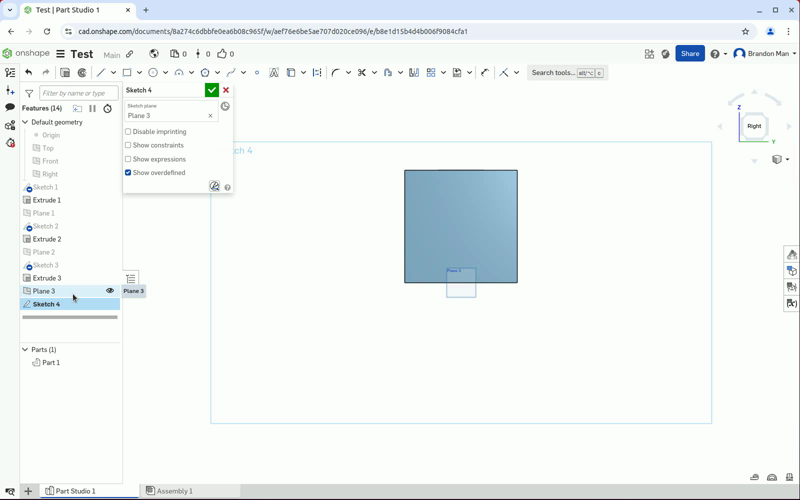
mouse_move(73, 352)
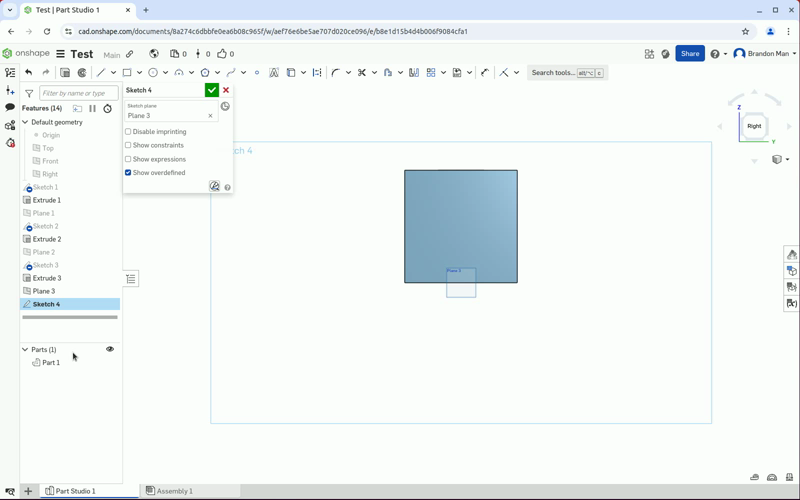
key(y)
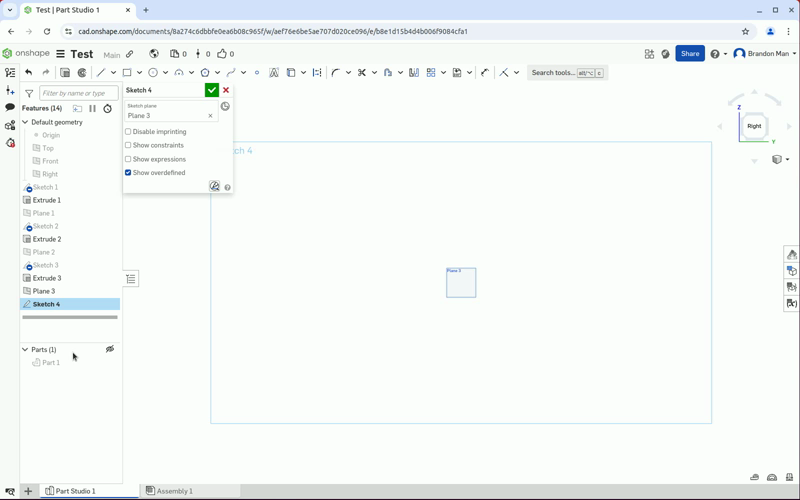
key(l)
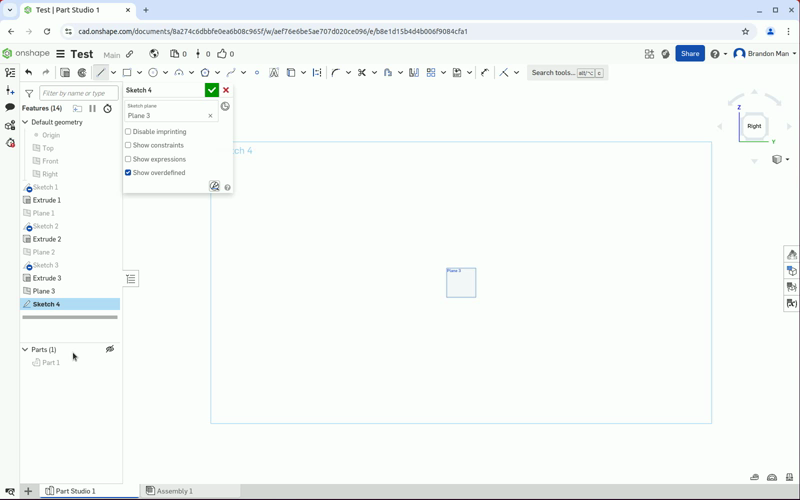
key_down(shift)
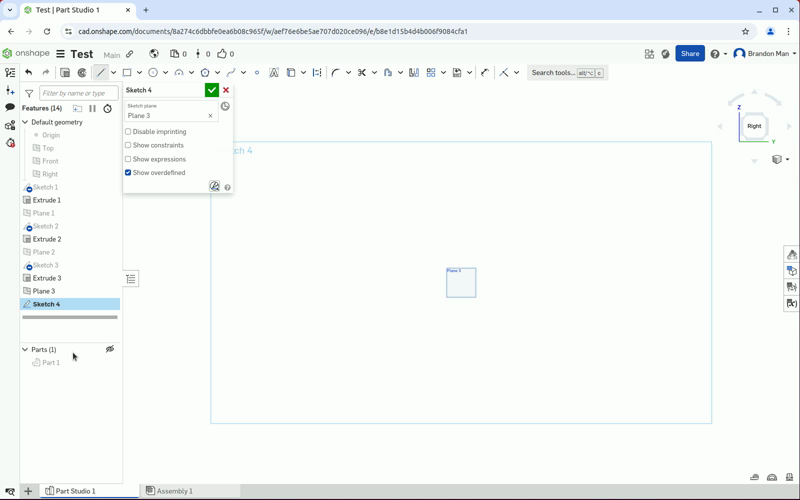
mouse_move(404, 238)
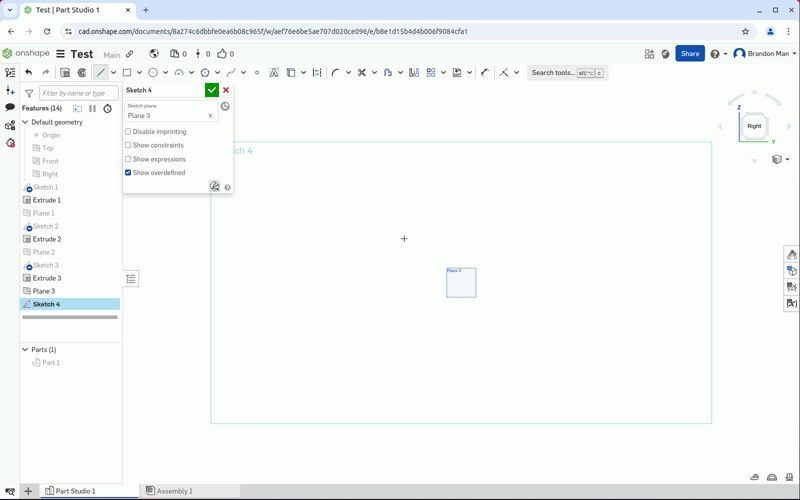
click(404, 238)
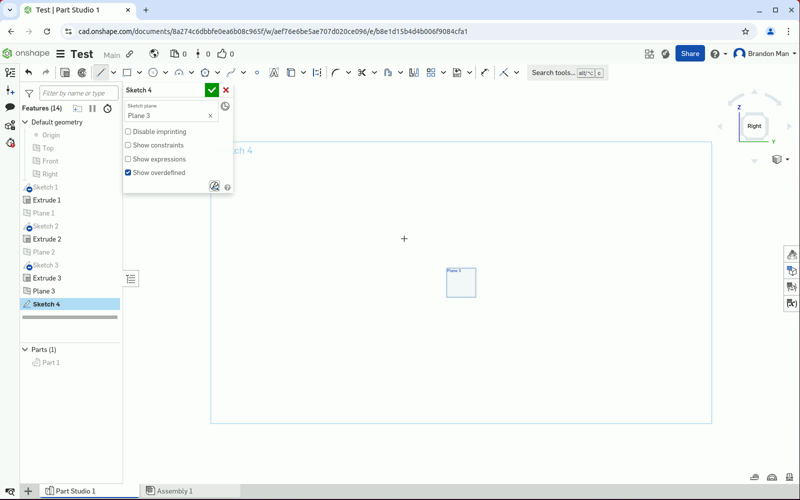
key_up(shift)
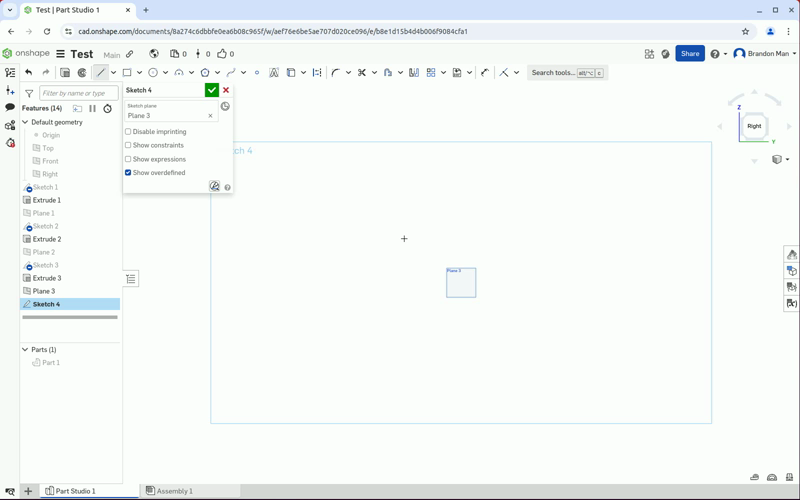
key_down(shift)
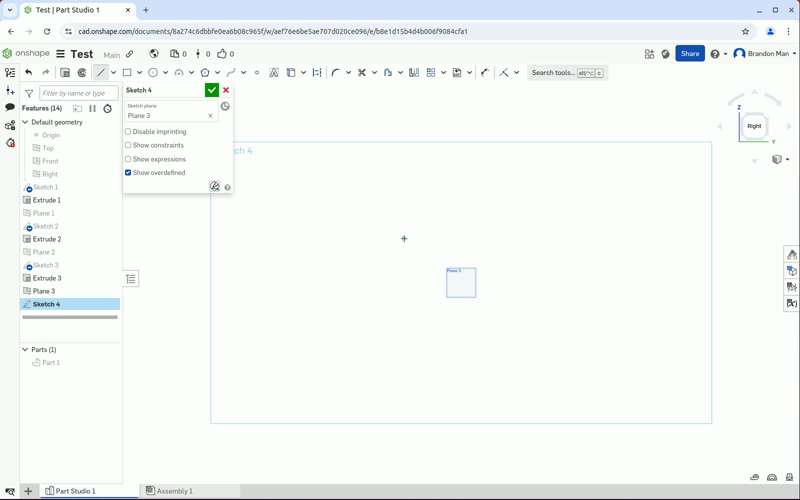
mouse_move(516, 238)
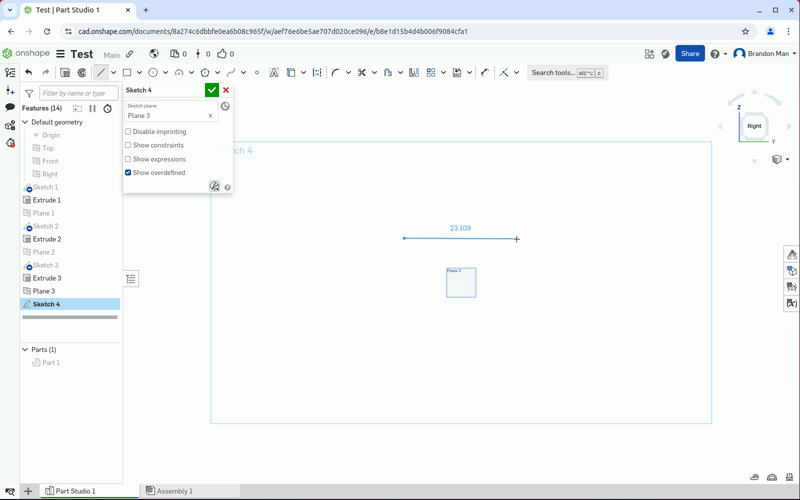
click(516, 238)
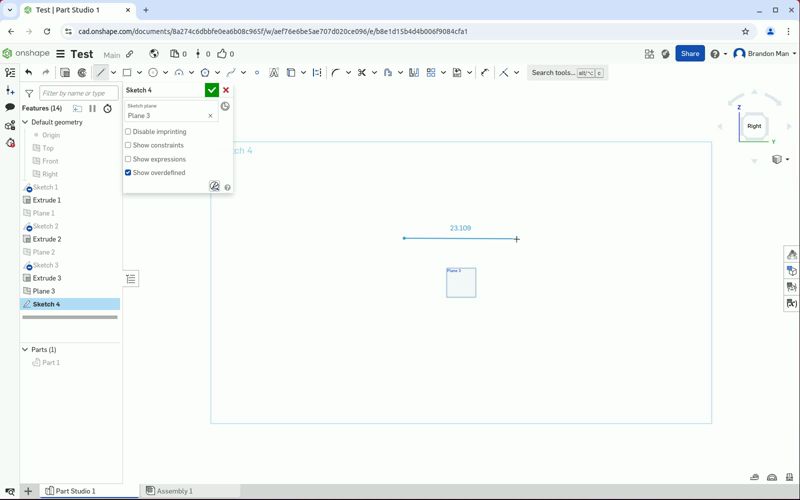
key_up(shift)
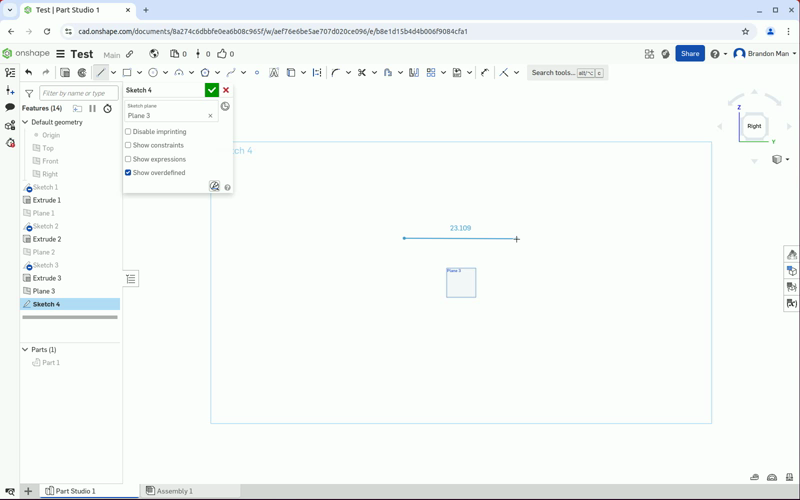
key_down(shift)
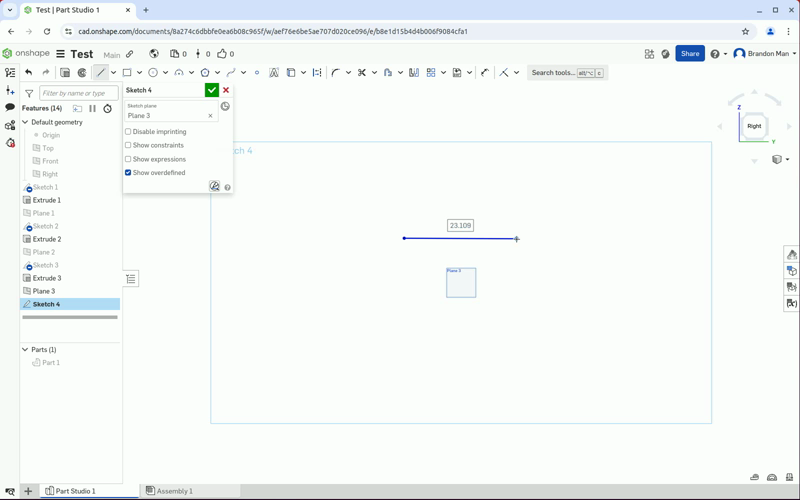
mouse_move(546, 238)
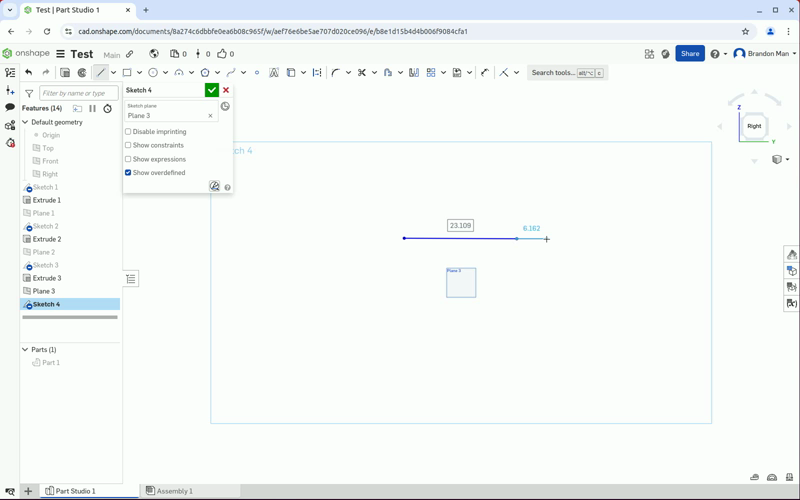
mouse_move(516, 205)
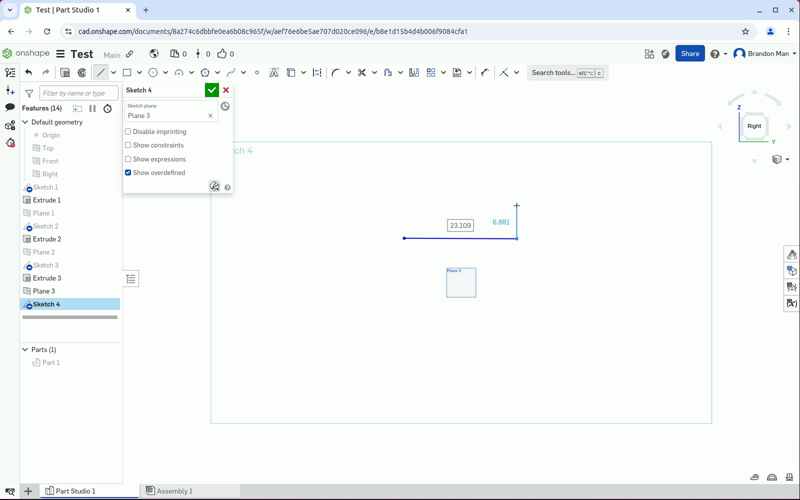
click(516, 205)
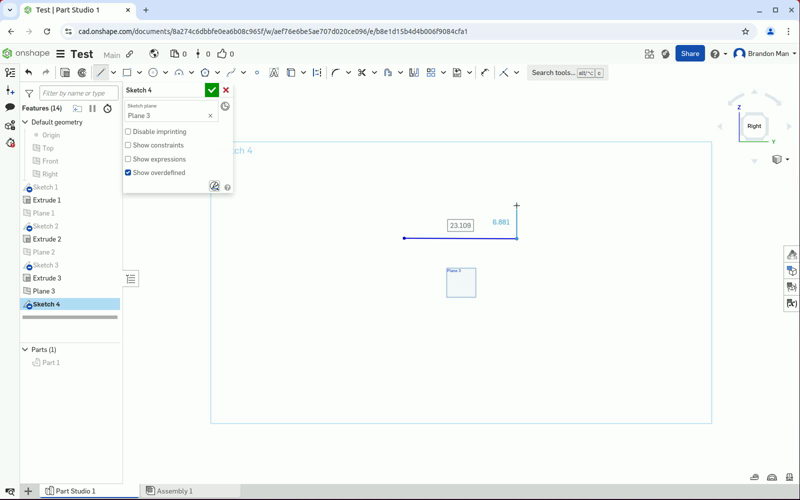
key_up(shift)
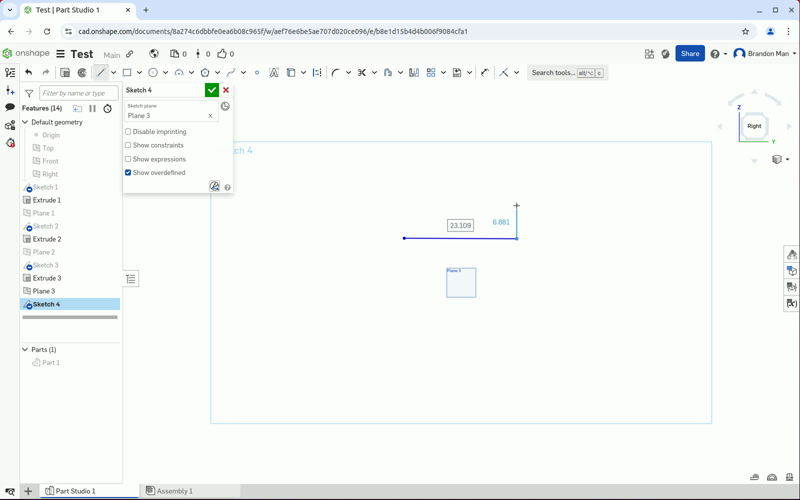
key_down(shift)
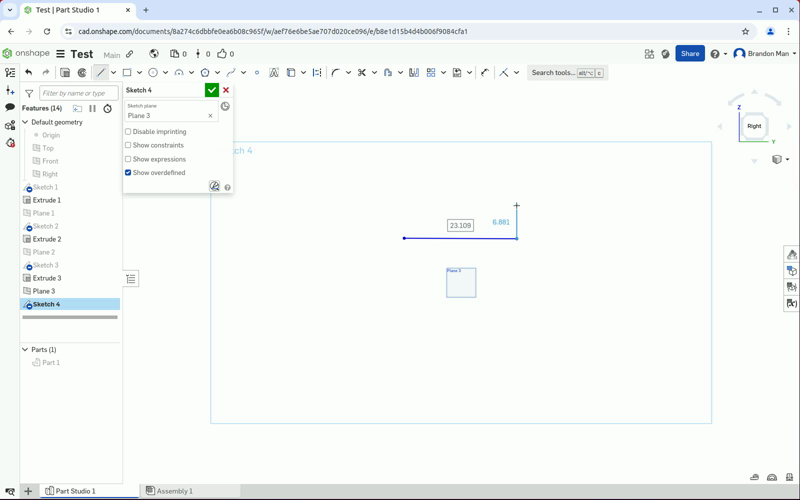
mouse_move(404, 193)
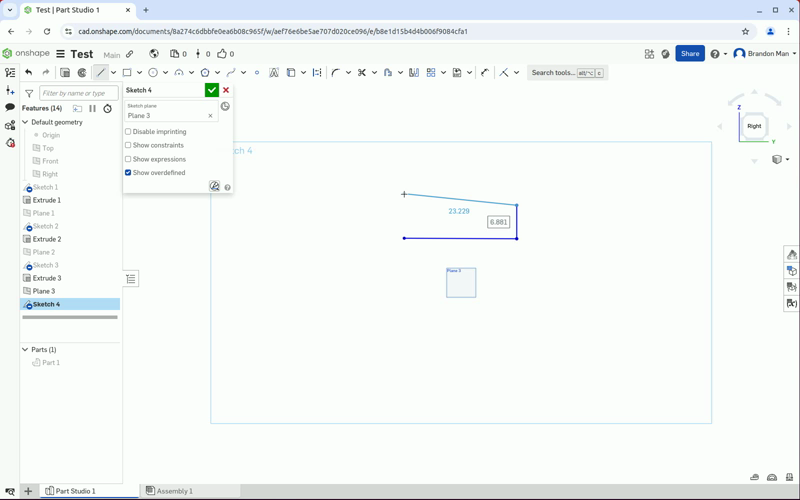
click(404, 193)
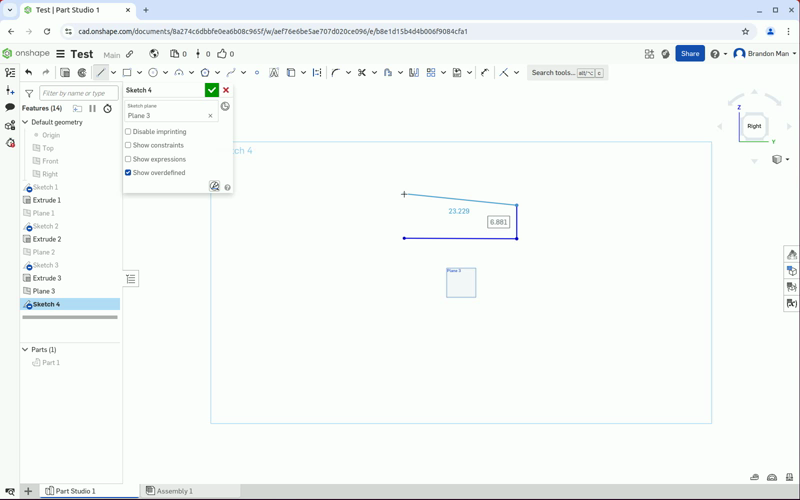
key_up(shift)
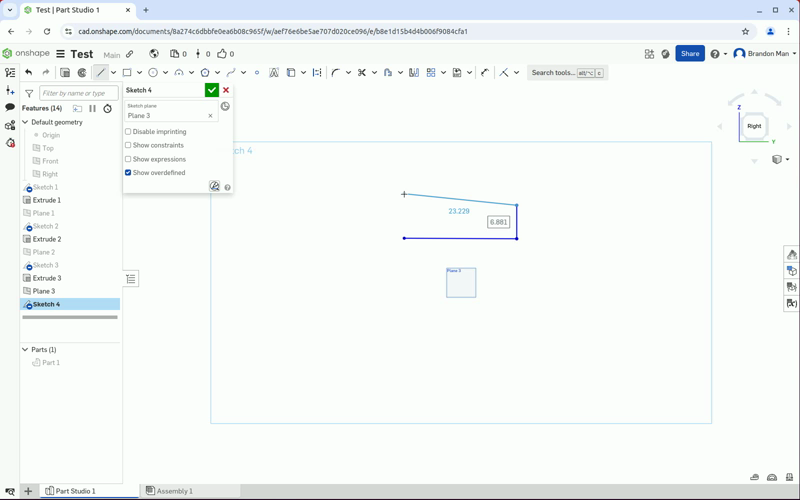
mouse_move(434, 193)
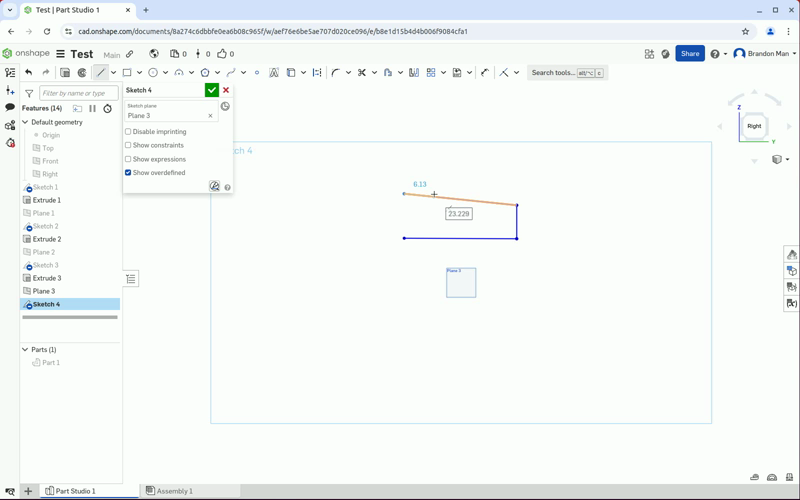
key_down(shift)
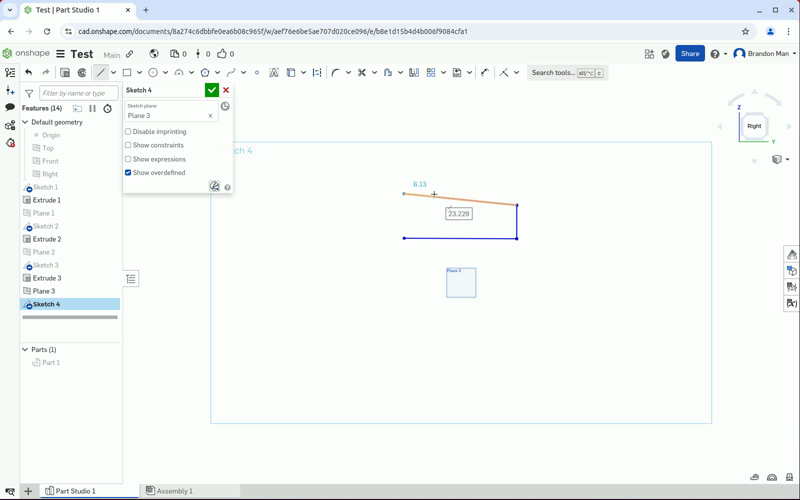
mouse_move(404, 238)
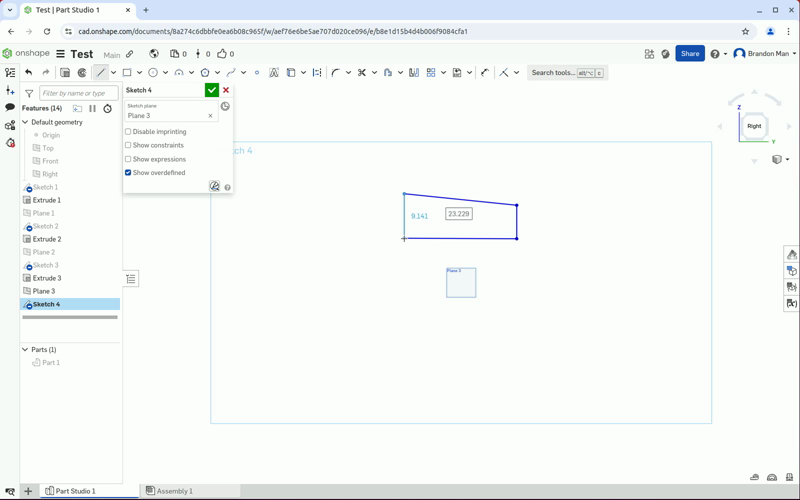
key_up(shift)
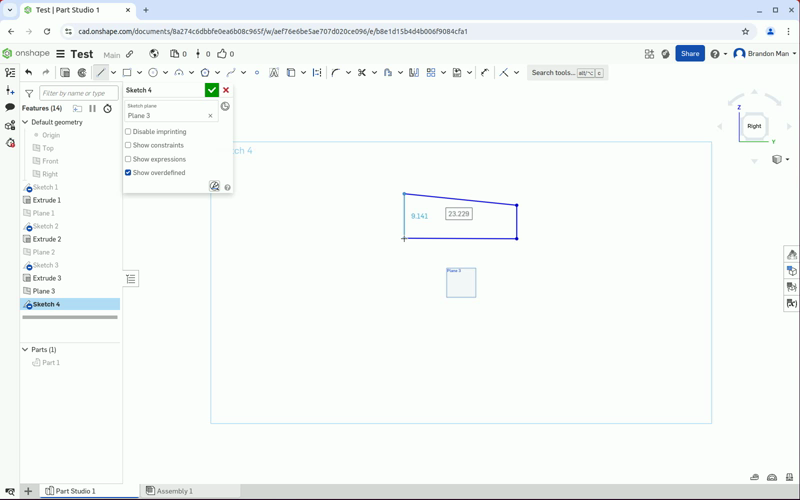
click(404, 238)
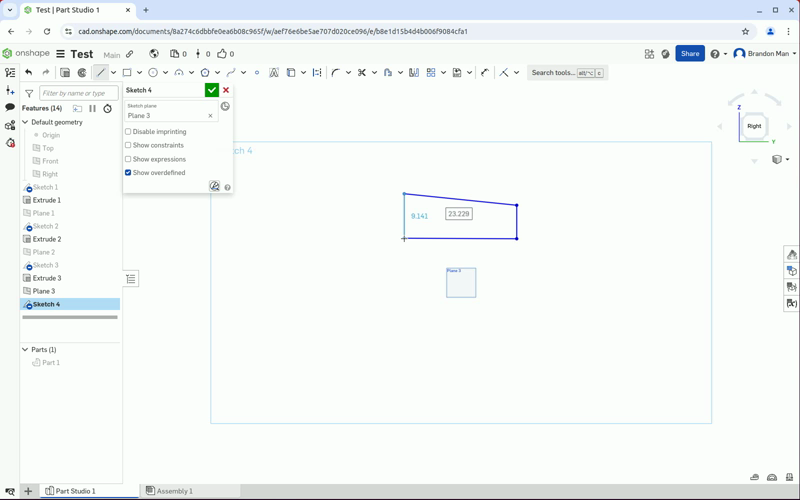
key(esc)
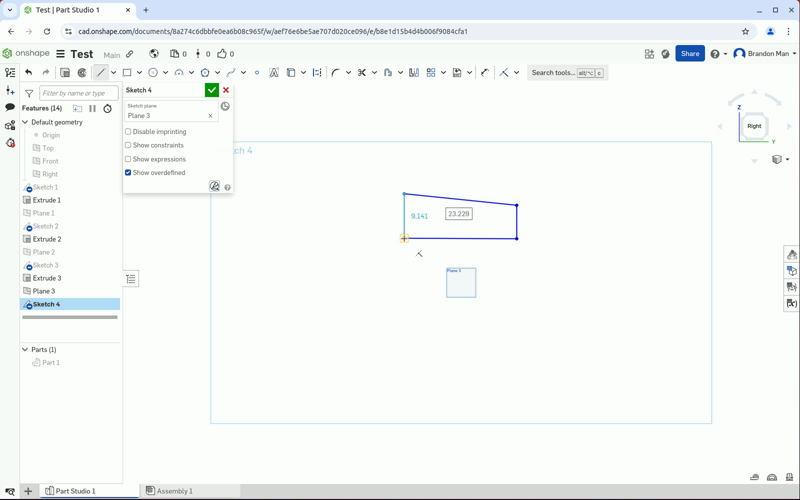
mouse_move(413, 206)
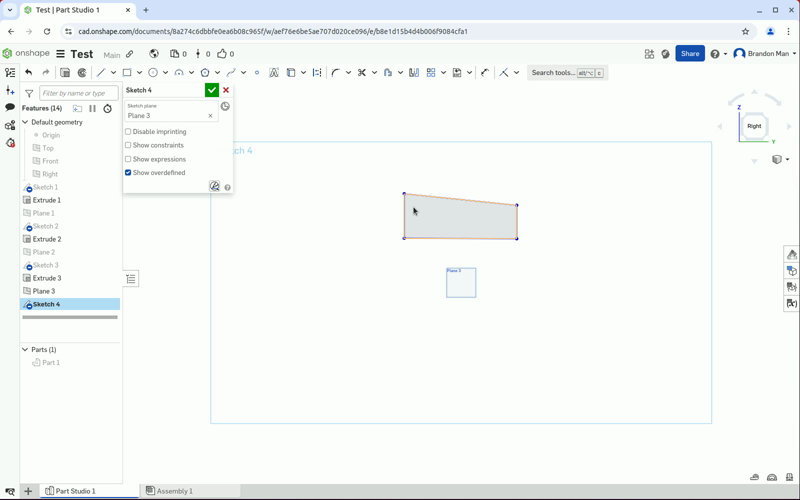
click(413, 206)
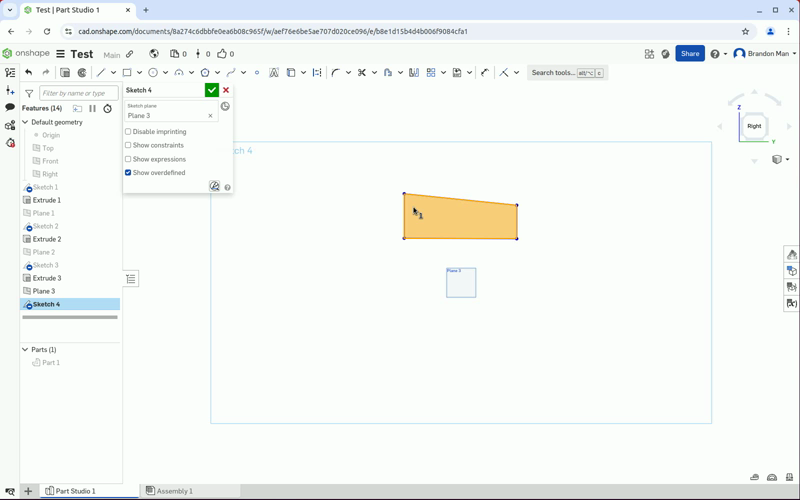
mouse_move(73, 352)
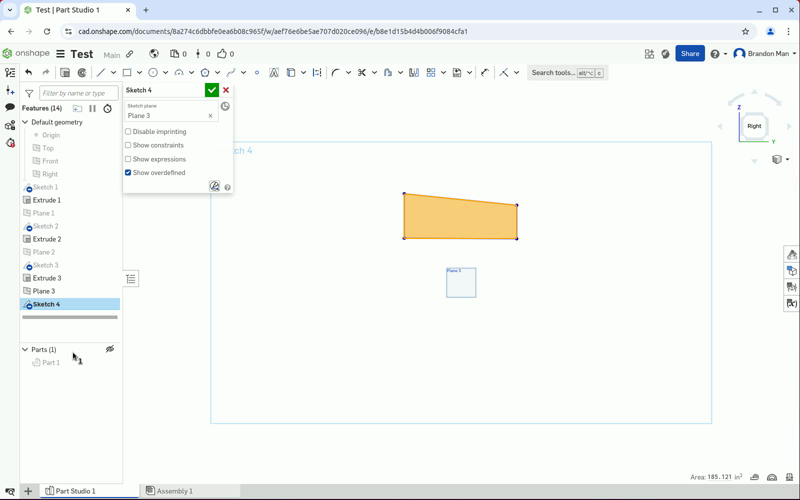
key(shift+y)
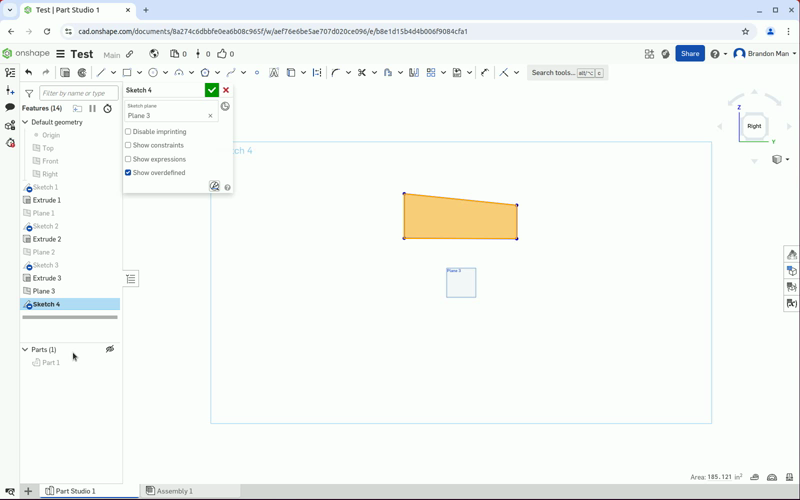
key(shift+e)
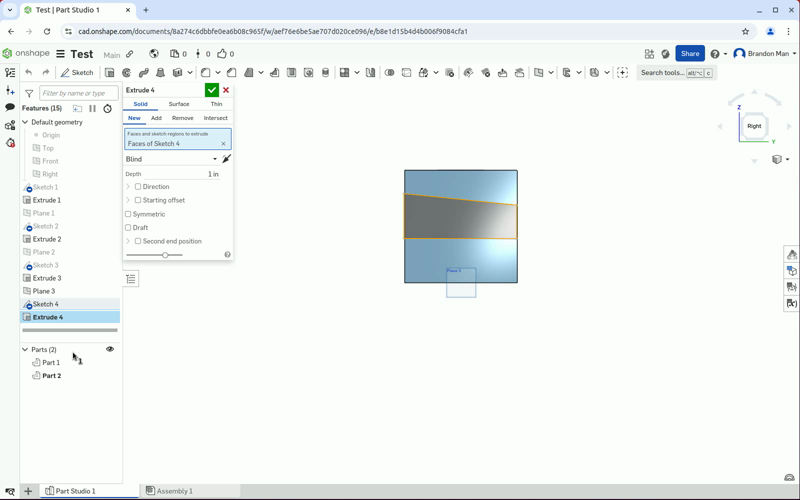
mouse_move(143, 106)
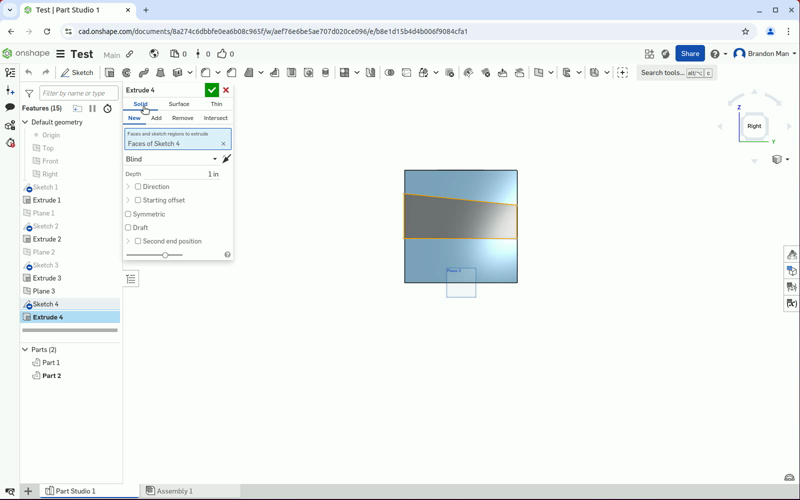
click(143, 106)
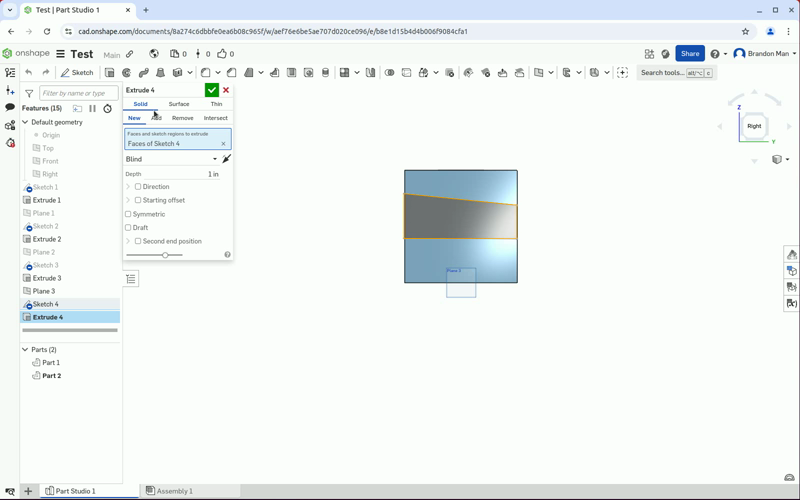
mouse_move(186, 120)
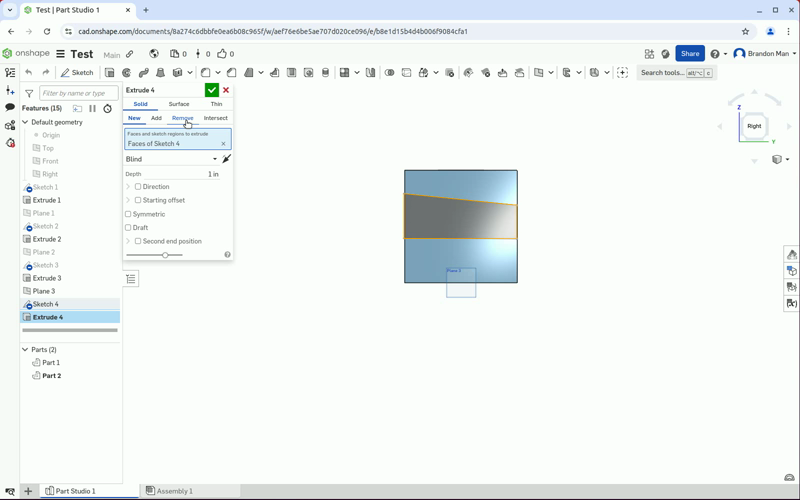
click(186, 120)
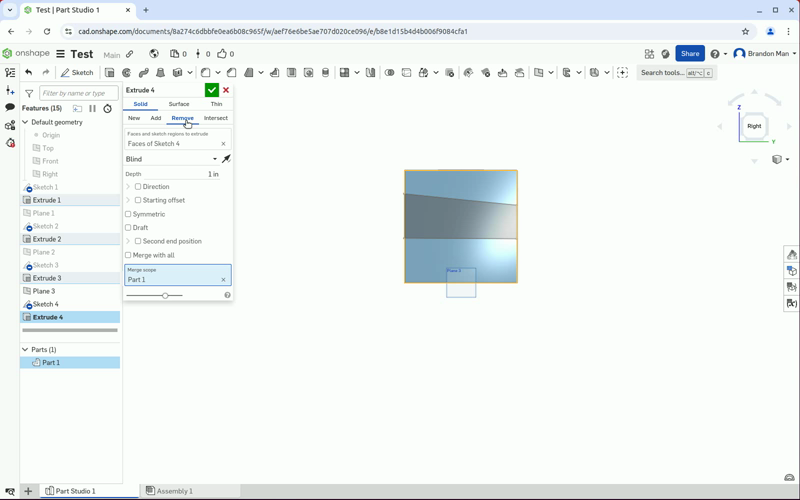
key(tab, 4)
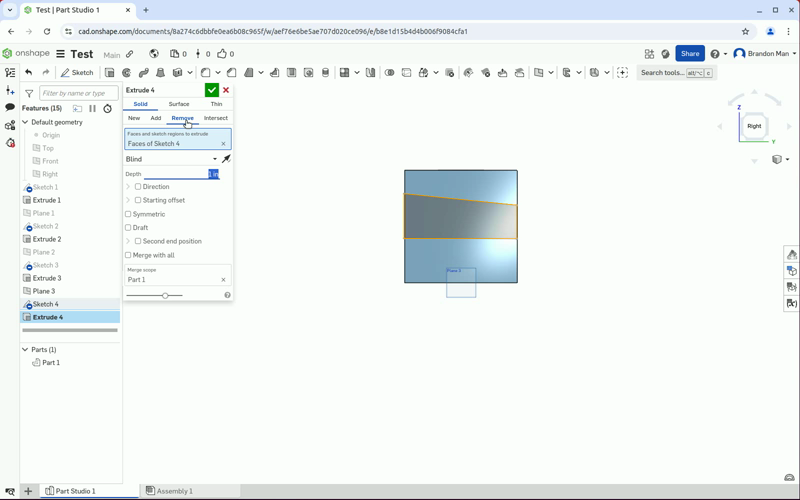
text(1.444)
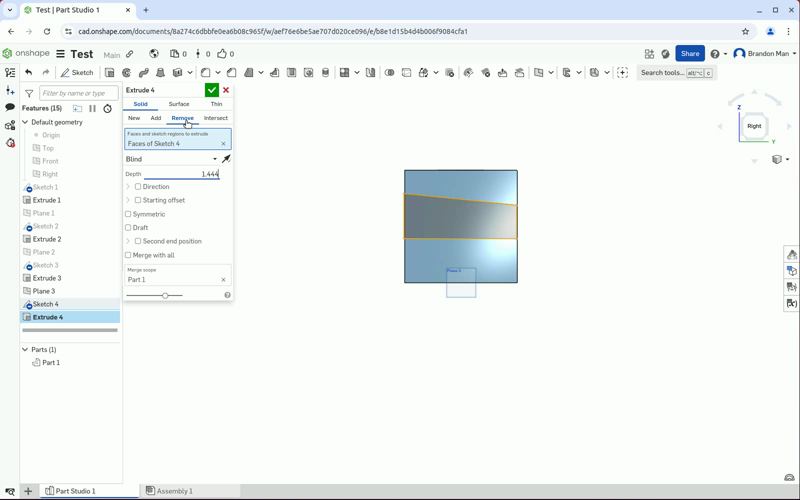
key(tab, 6)
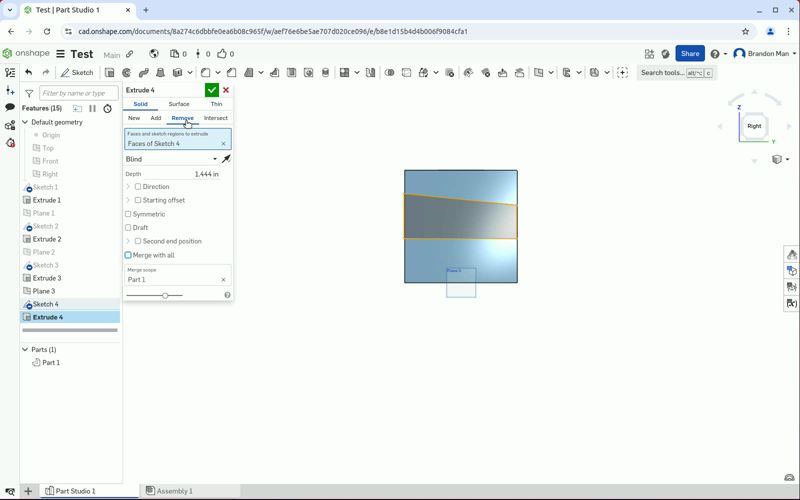
key(space)
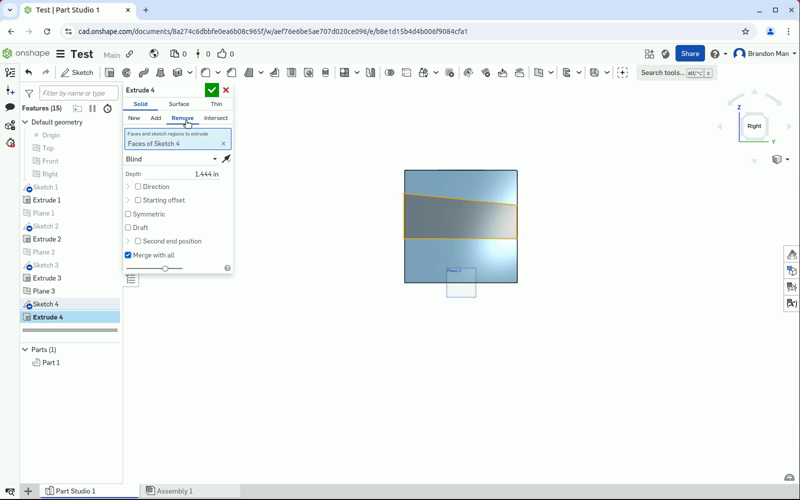
key(enter)
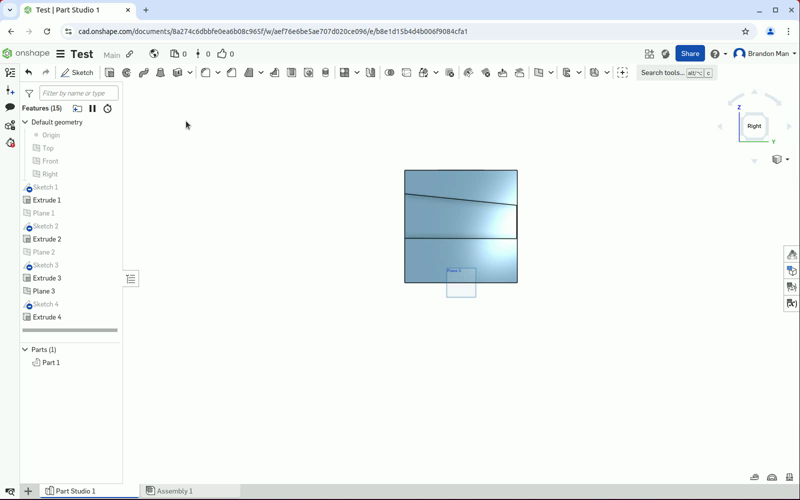
key(shift+h)
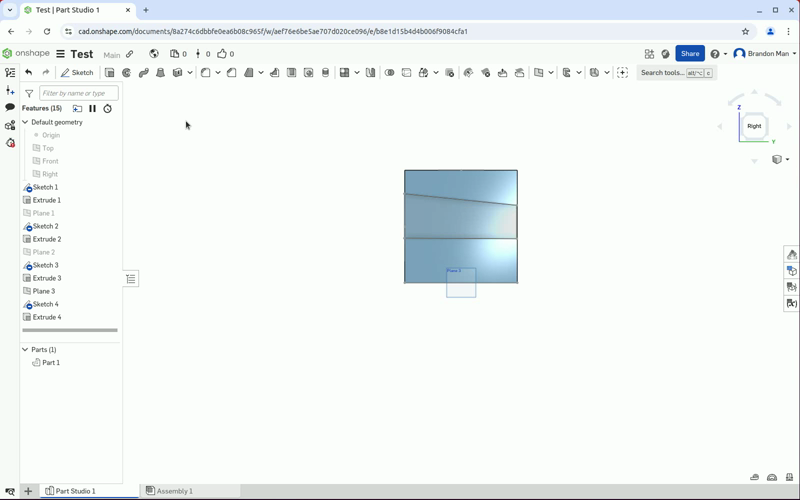
key(shift+h)
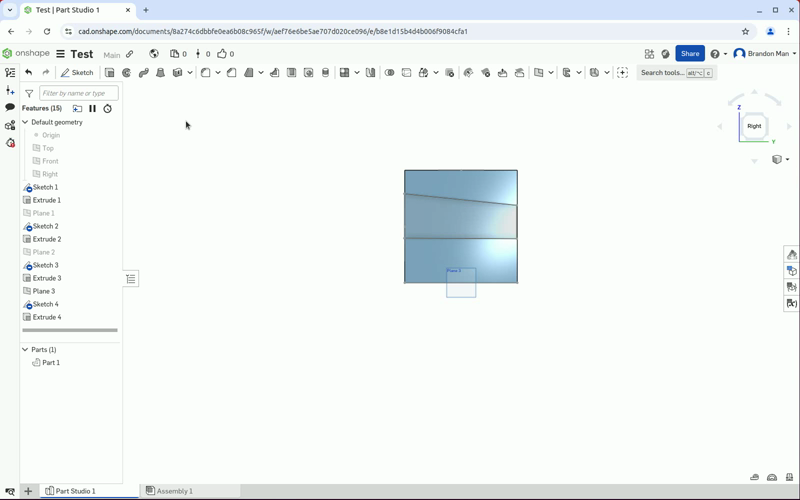
key(shift+7)
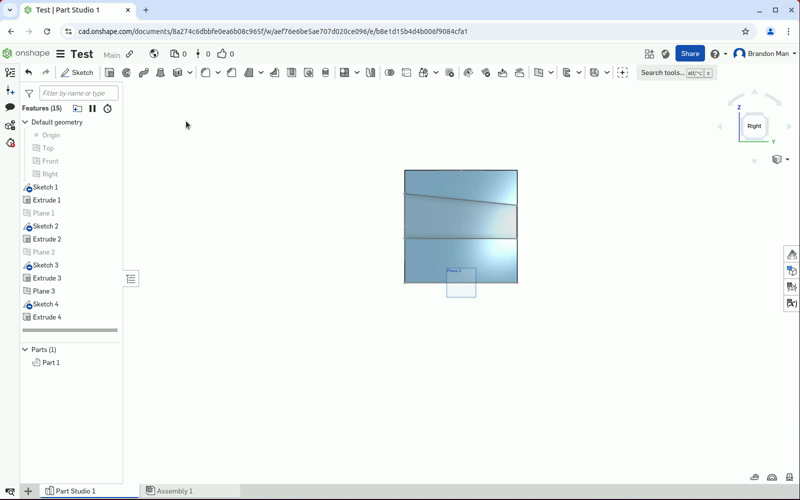
key(right, 2)
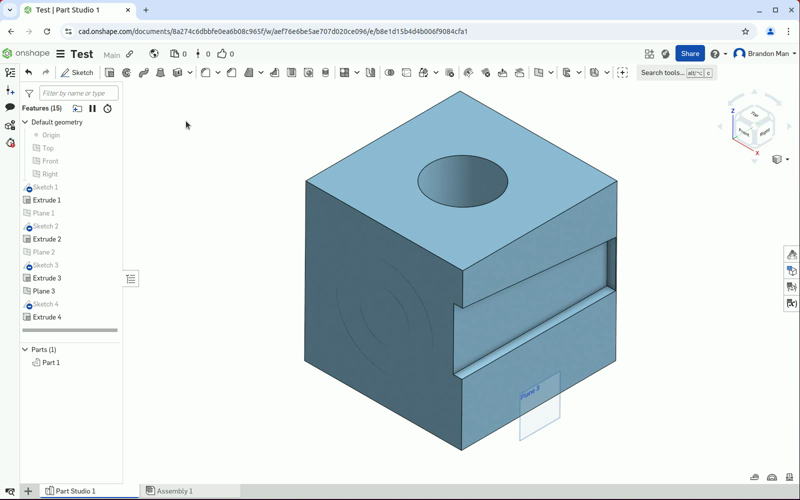
key(down, 2)
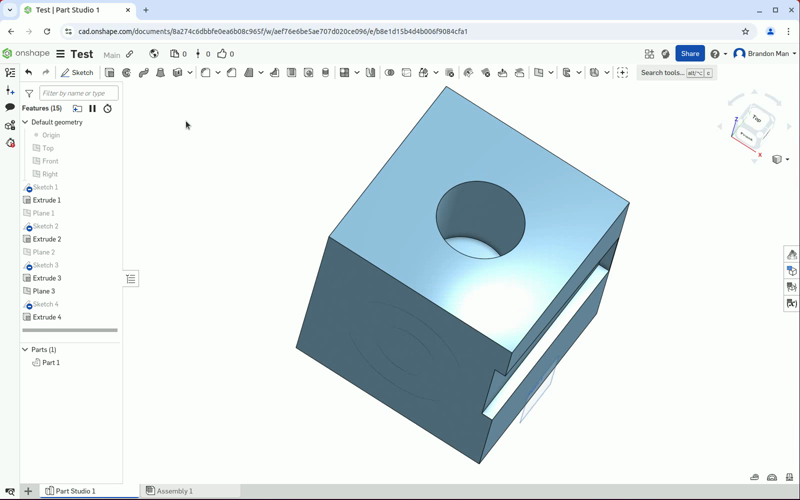
key(up, 2)
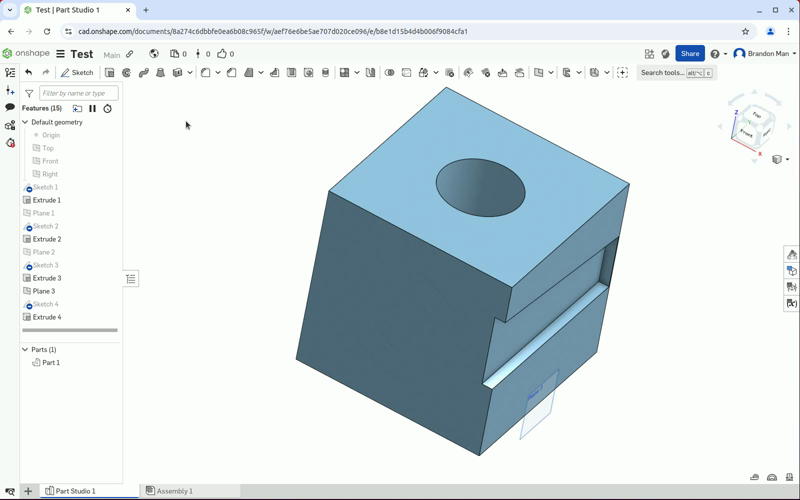
key(left, 2)
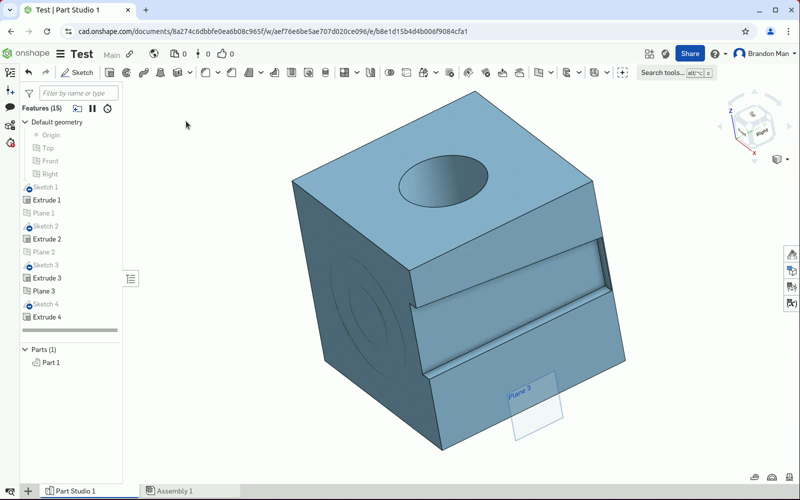
mouse_move(73, 189)
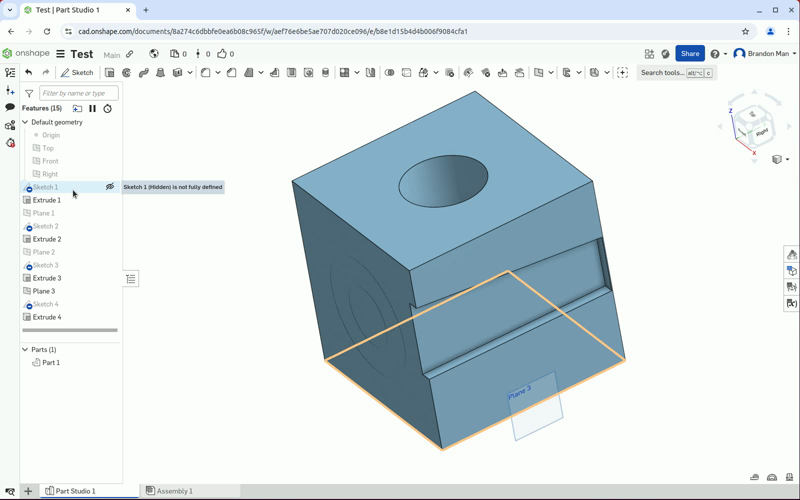
click(73, 189)